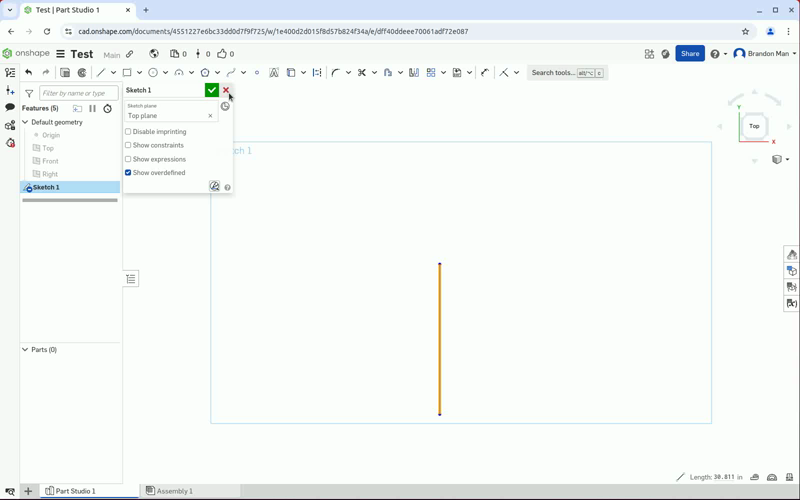
key(shift+h)
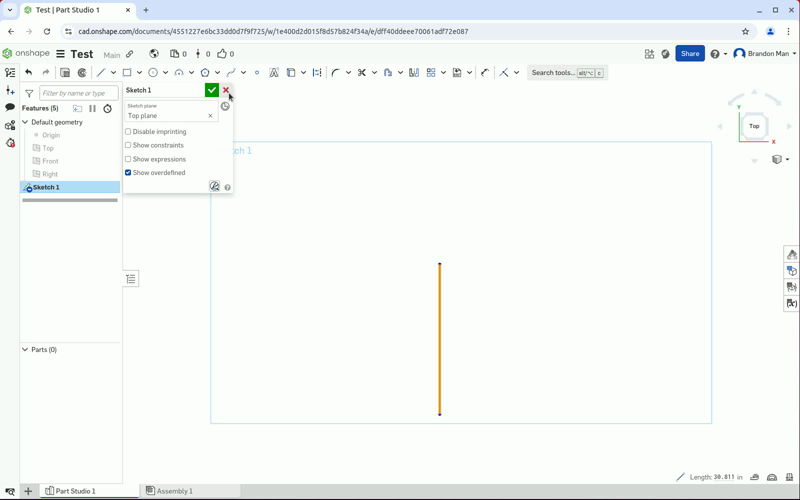
key(shift+s)
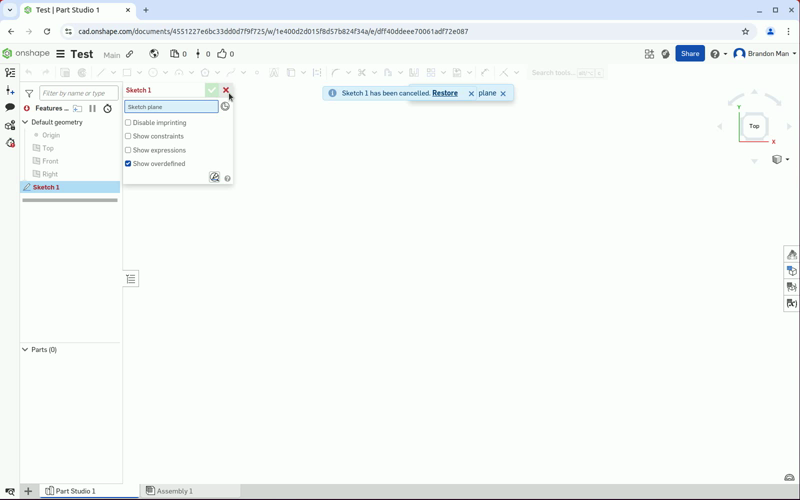
mouse_move(73, 150)
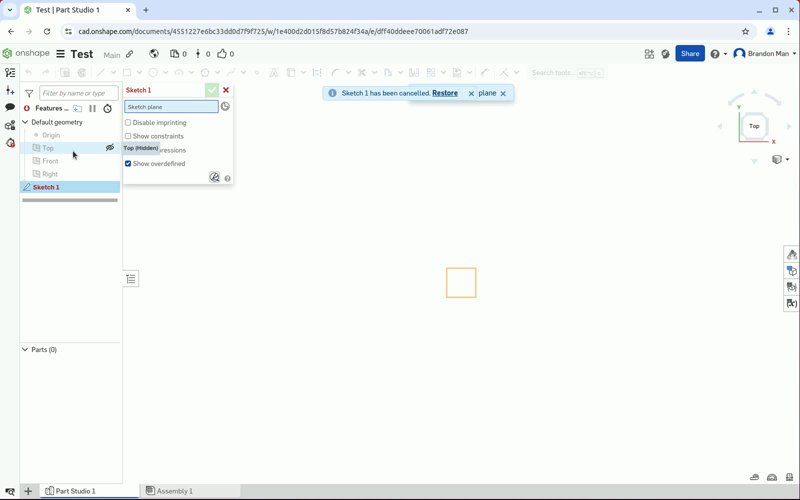
click(73, 150)
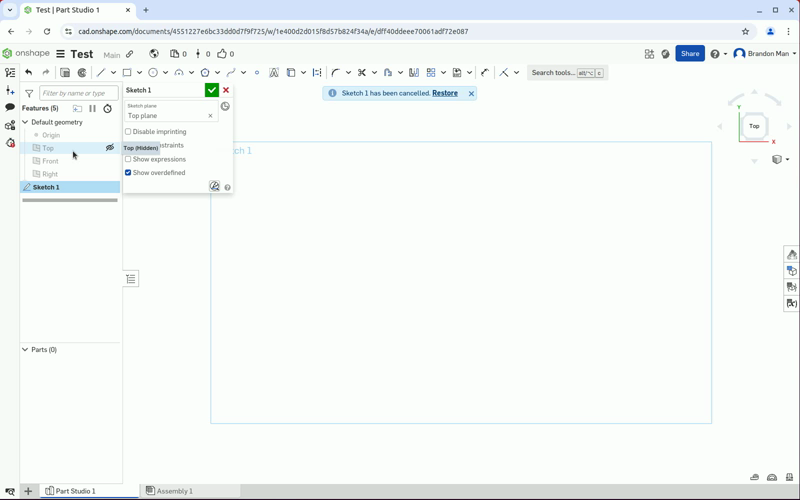
mouse_move(73, 352)
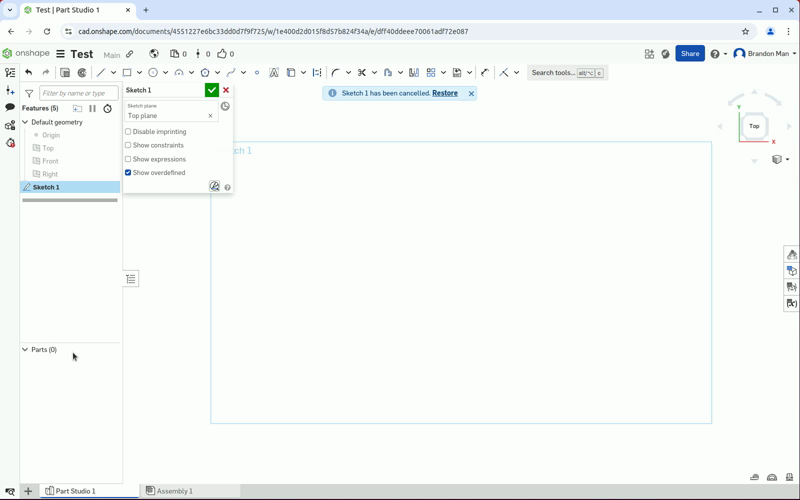
key(y)
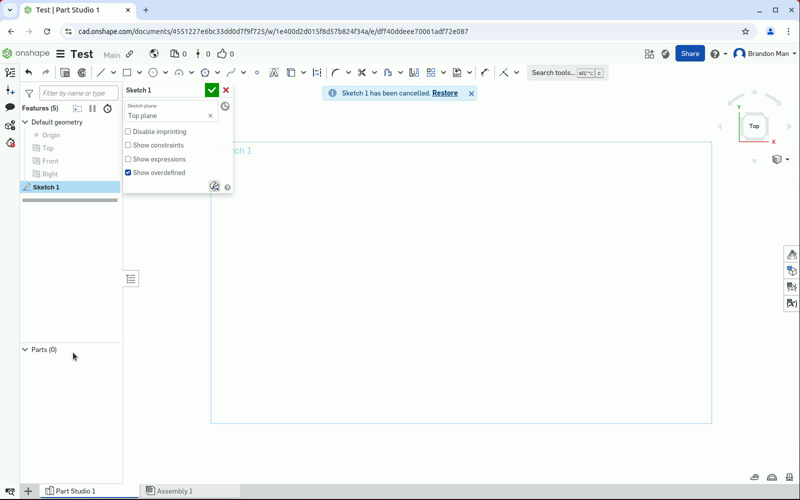
key(l)
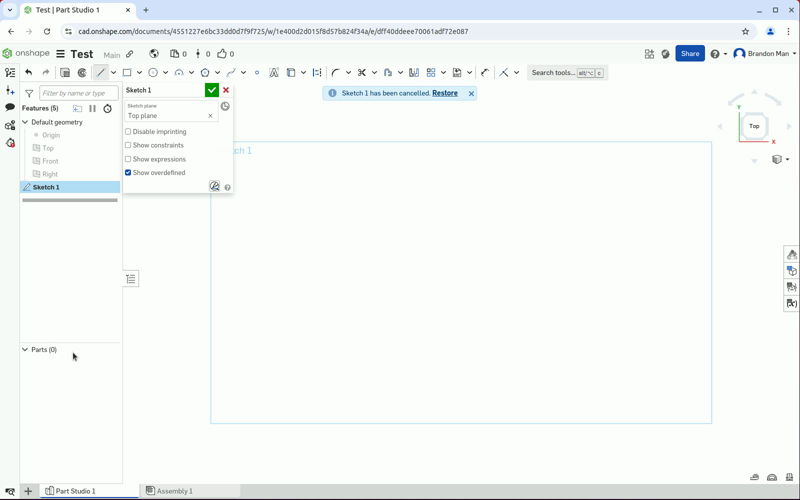
key_down(shift)
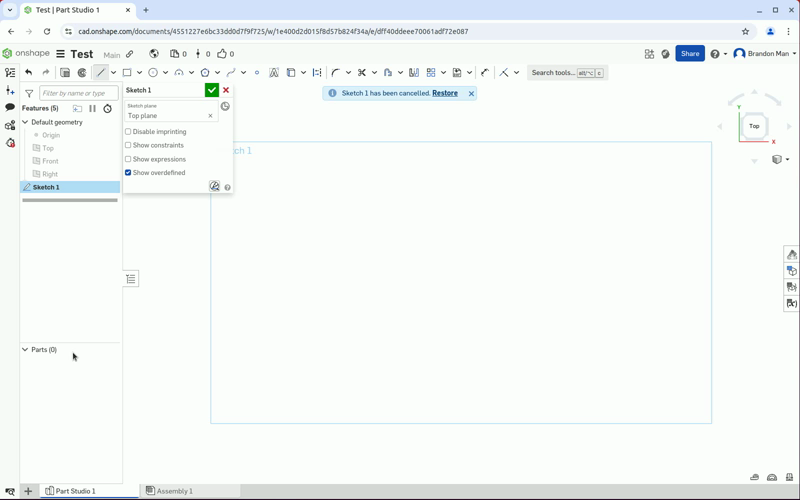
mouse_move(460, 357)
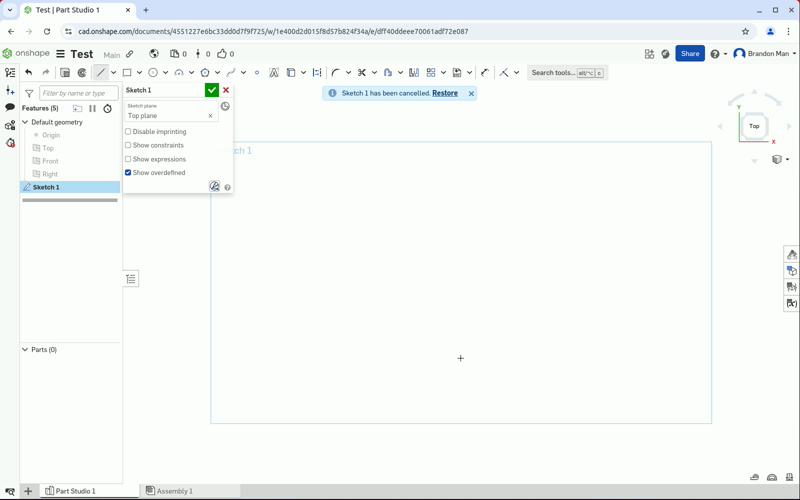
click(460, 357)
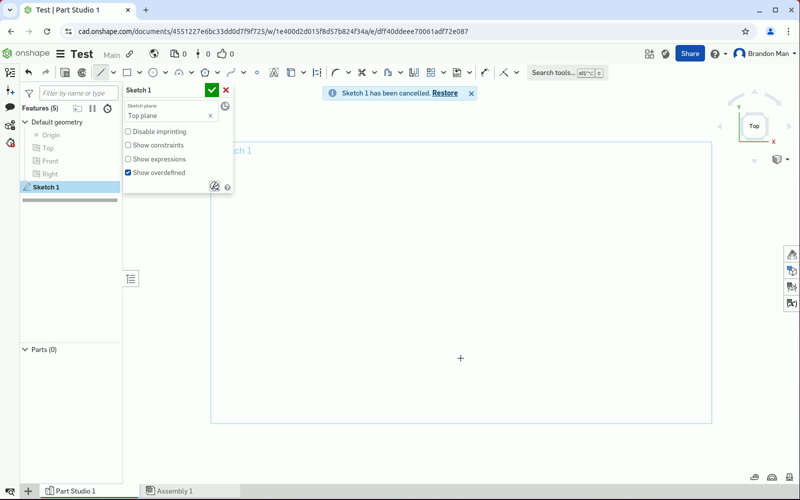
key_up(shift)
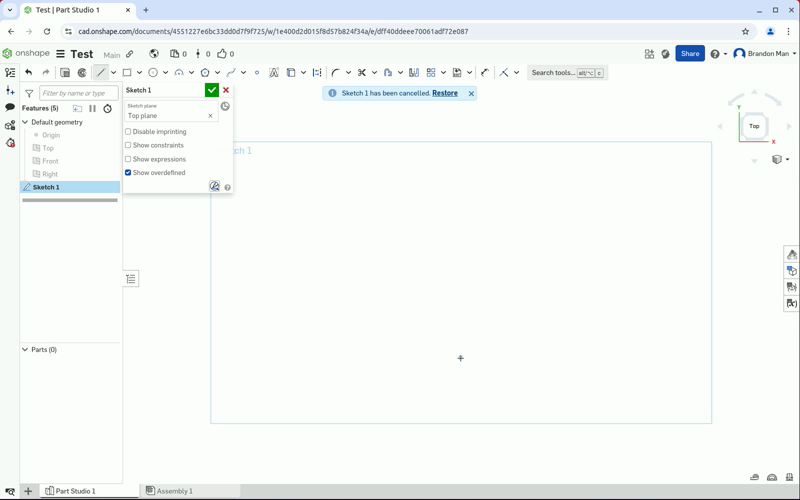
key_down(shift)
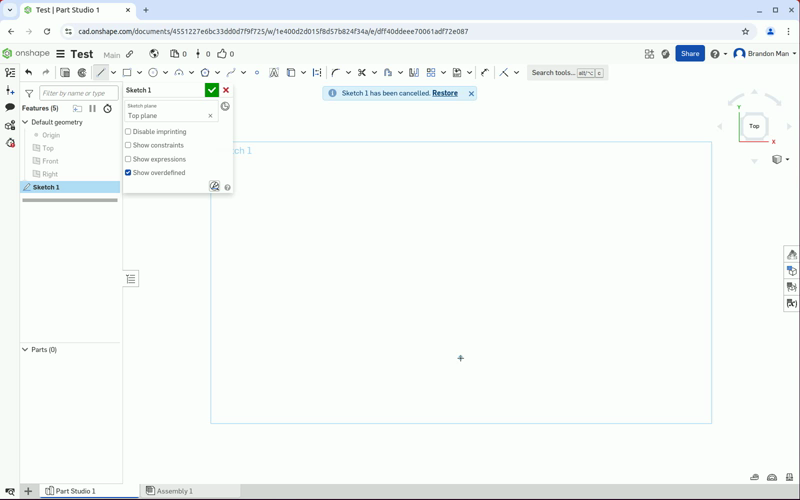
mouse_move(573, 357)
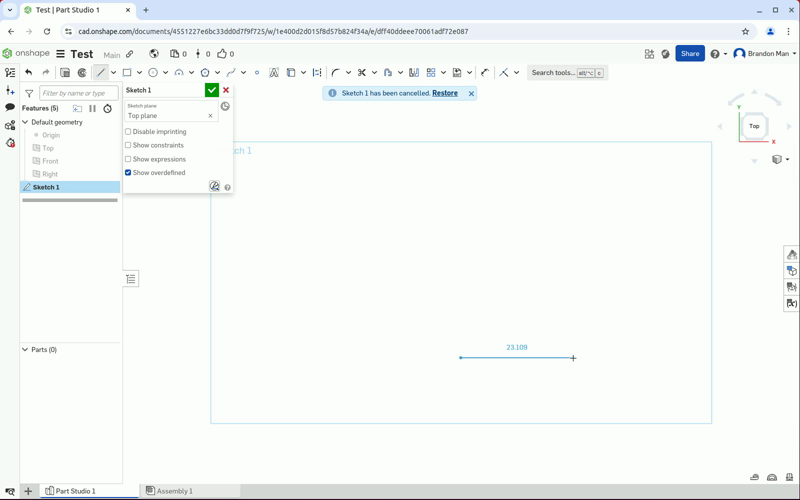
click(573, 357)
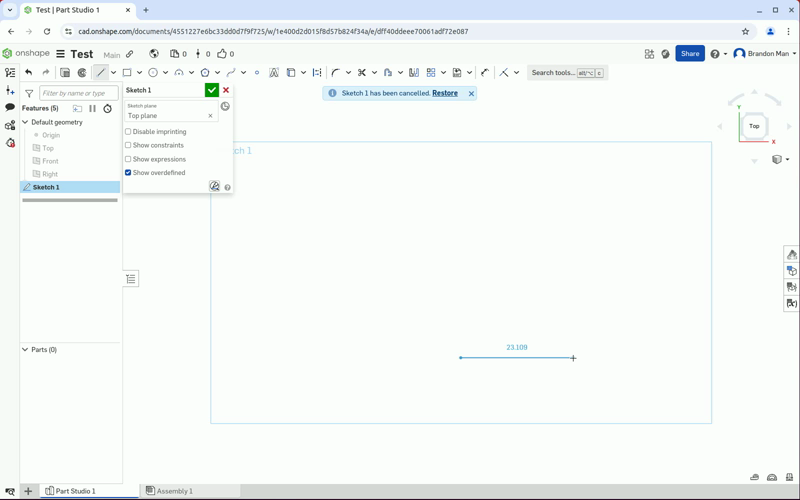
key_up(shift)
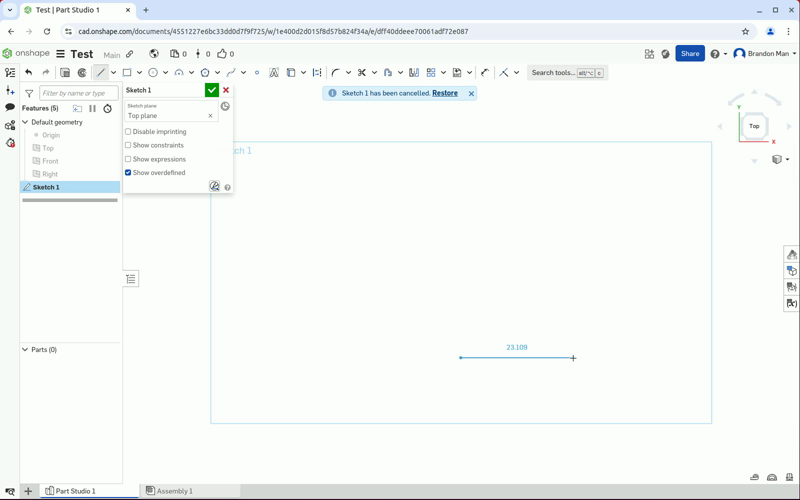
key_down(shift)
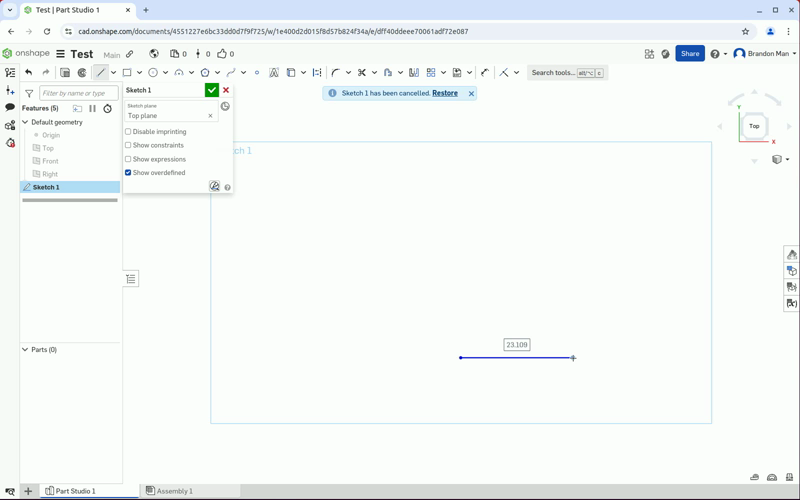
mouse_move(573, 283)
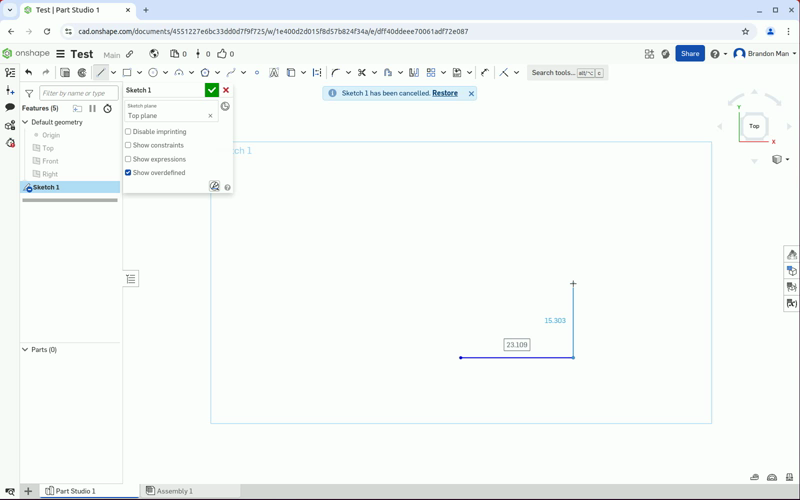
click(573, 283)
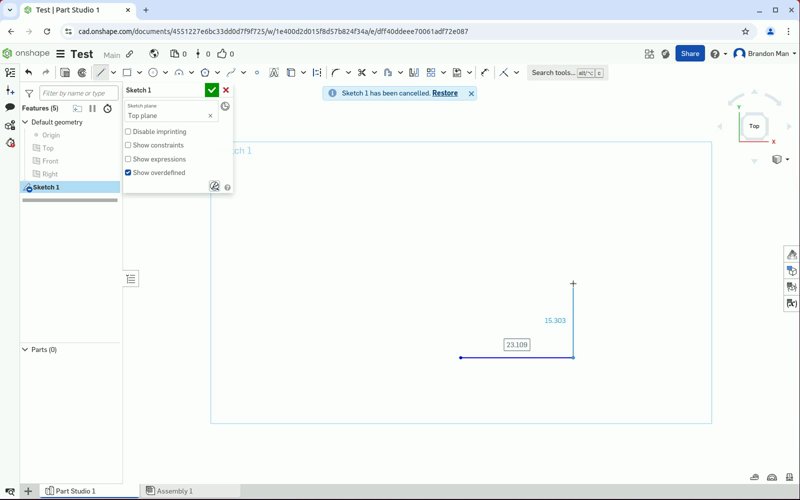
key_up(shift)
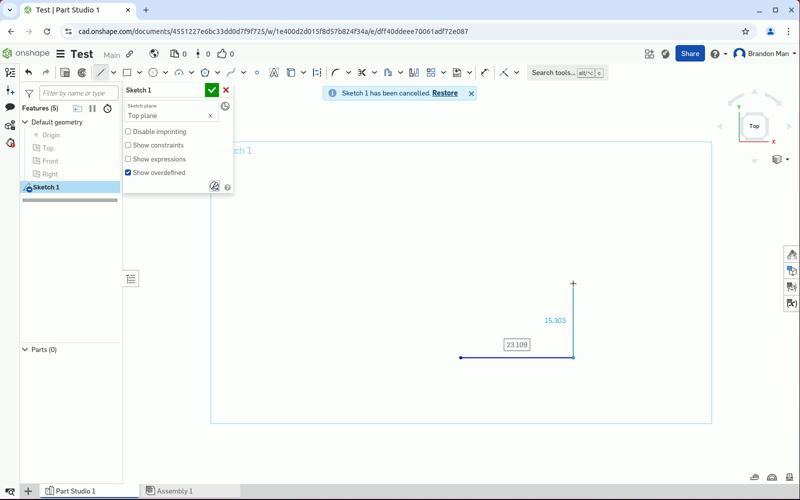
key_down(shift)
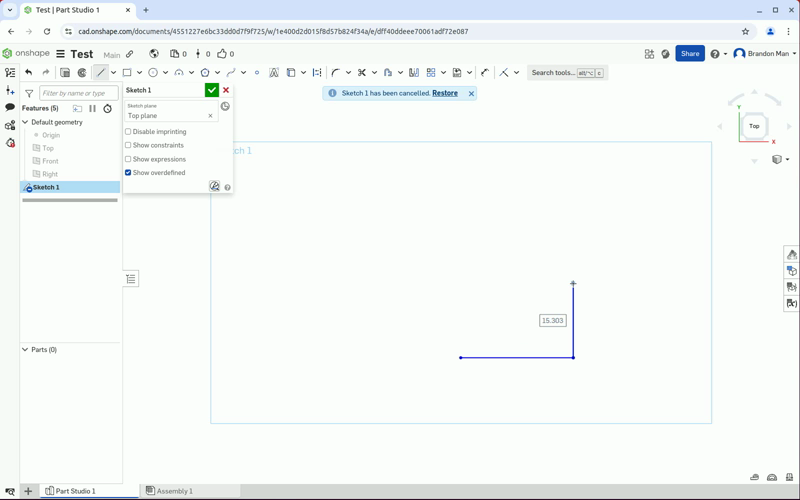
mouse_move(460, 283)
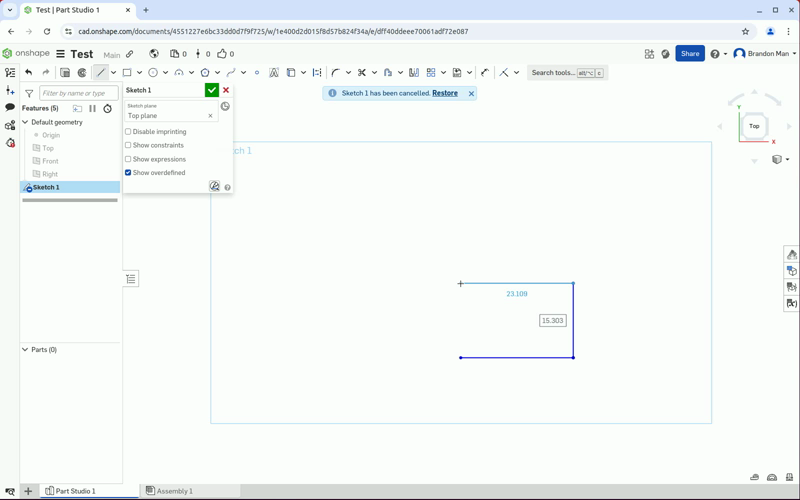
click(460, 283)
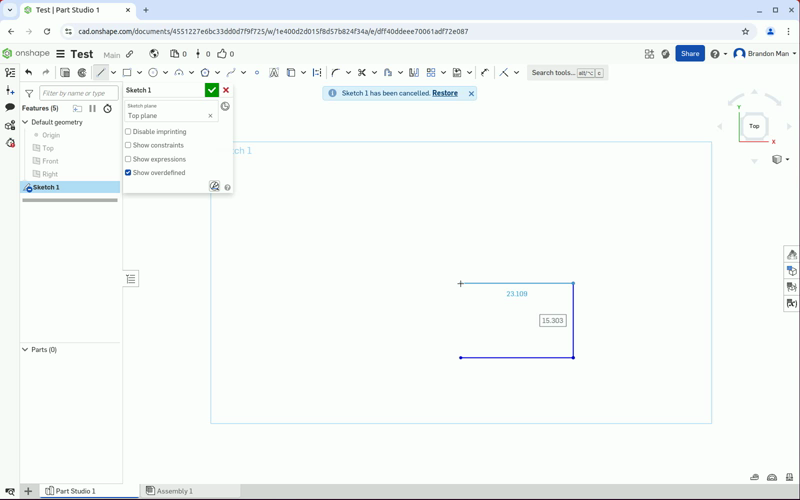
key_up(shift)
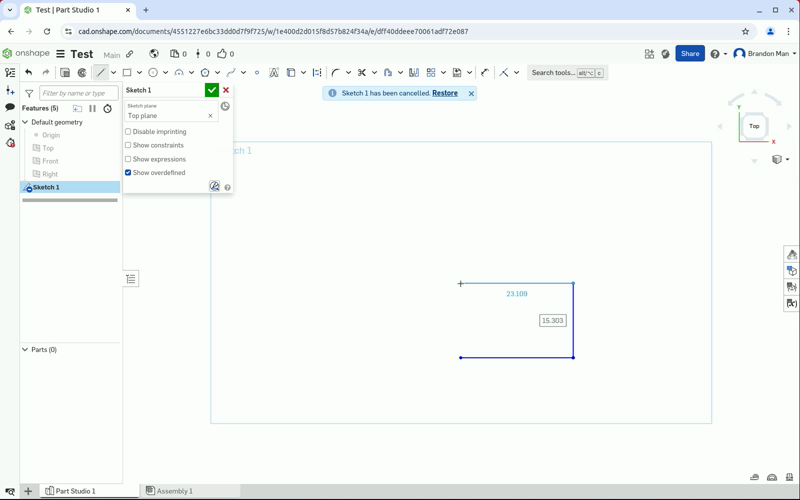
key_down(shift)
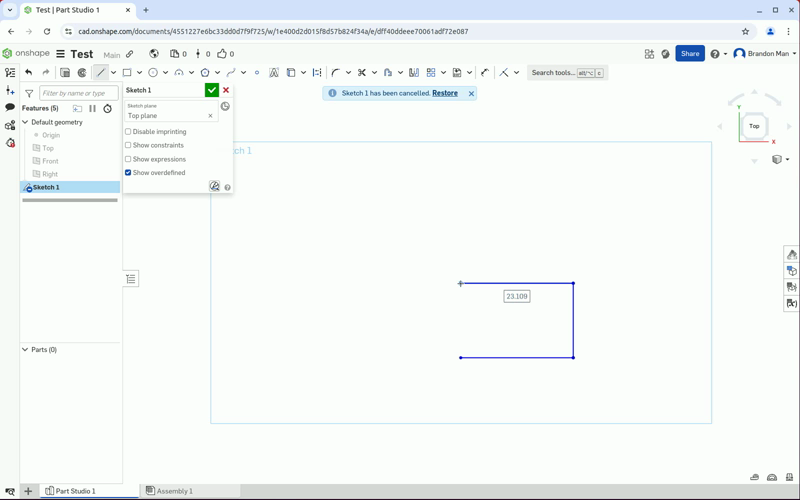
mouse_move(460, 357)
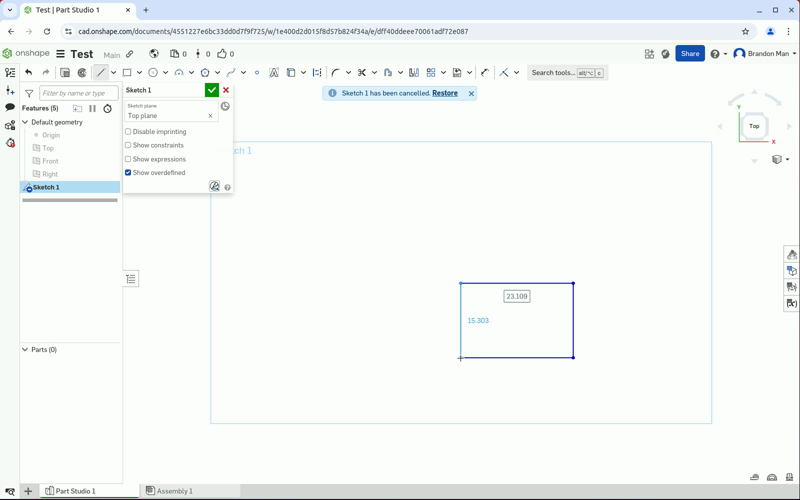
key_up(shift)
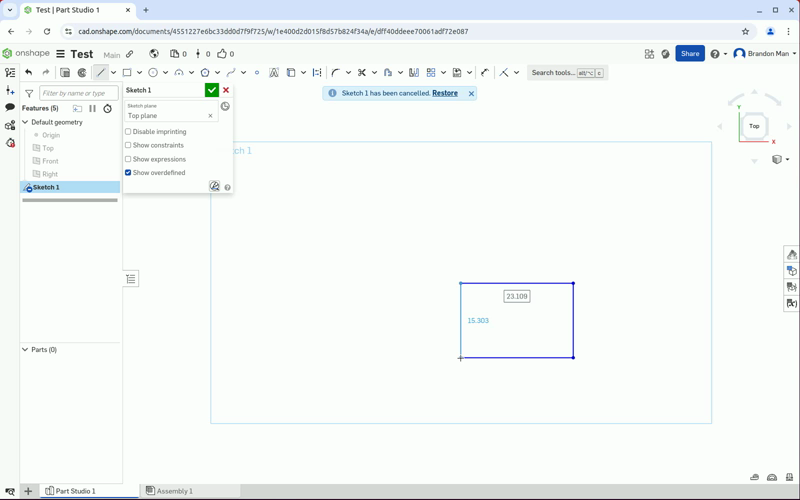
click(460, 357)
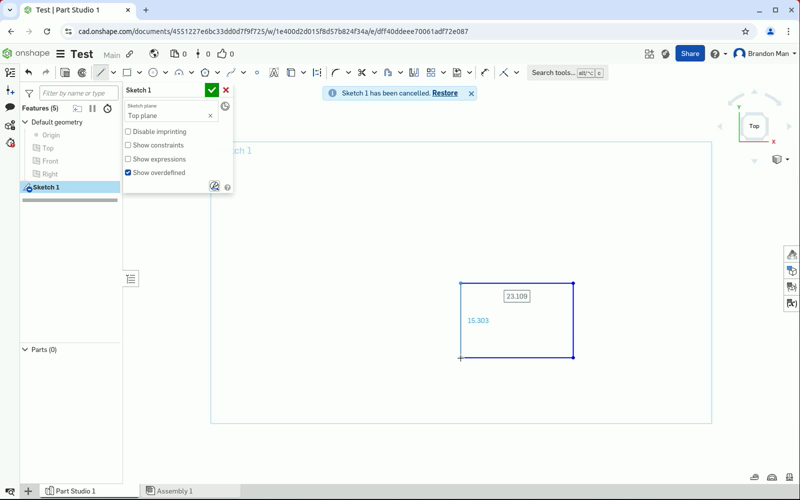
key(esc)
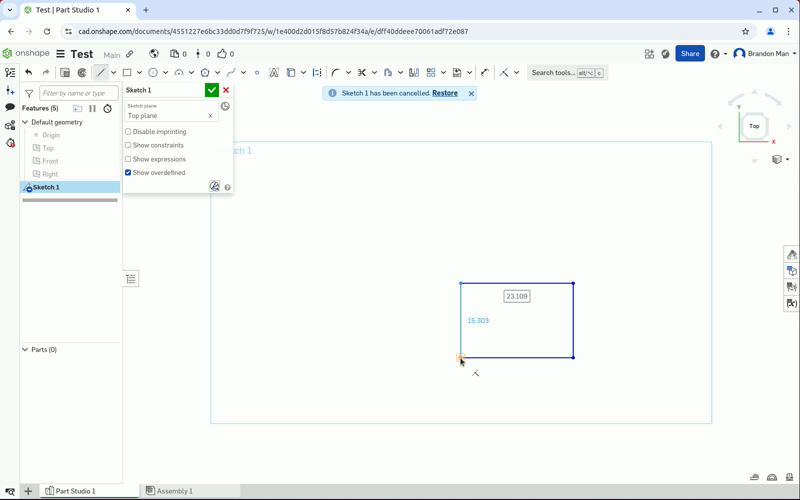
mouse_move(502, 307)
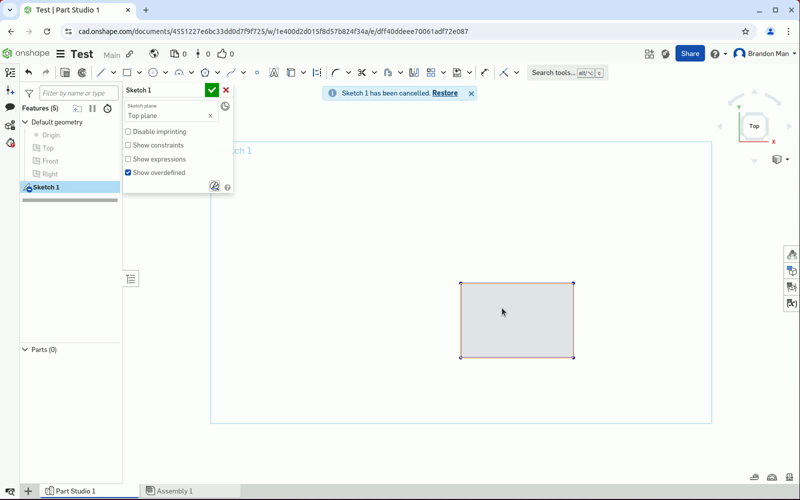
click(502, 307)
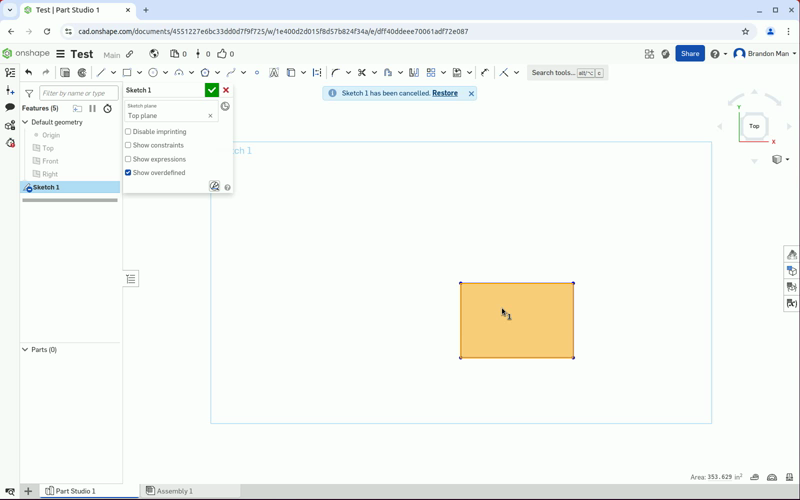
mouse_move(73, 352)
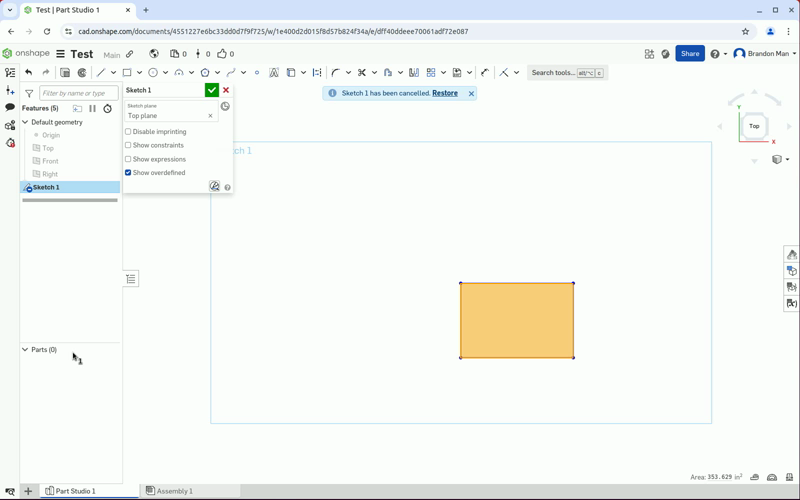
key(shift+y)
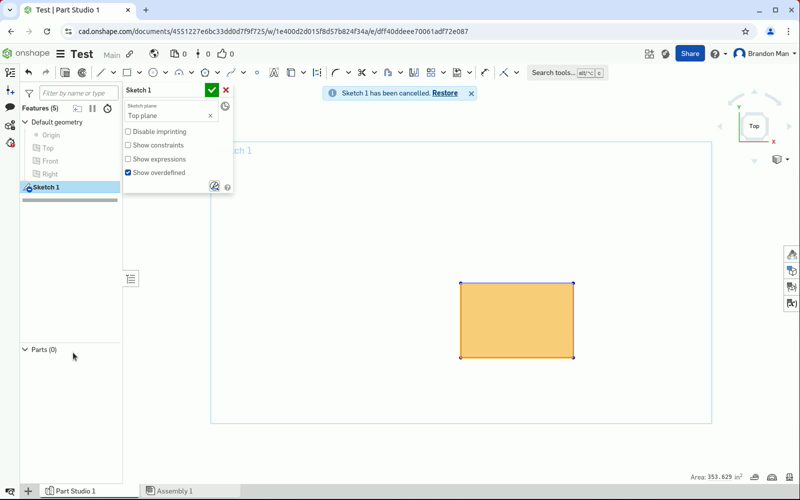
key(shift+e)
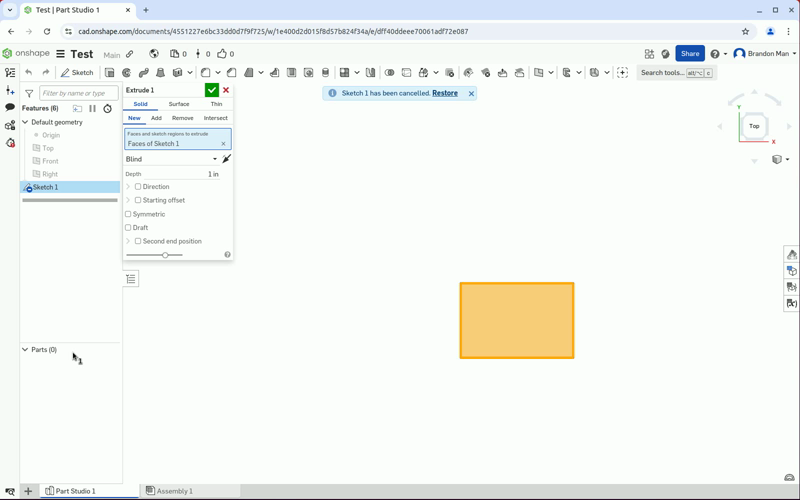
mouse_move(143, 106)
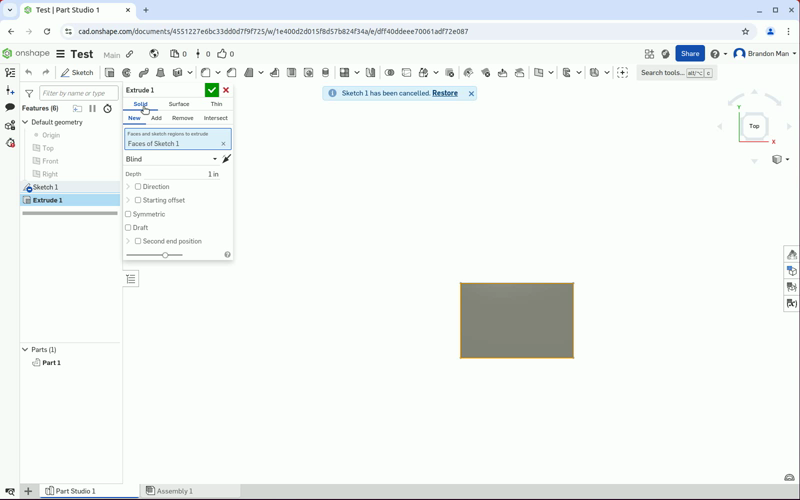
click(143, 106)
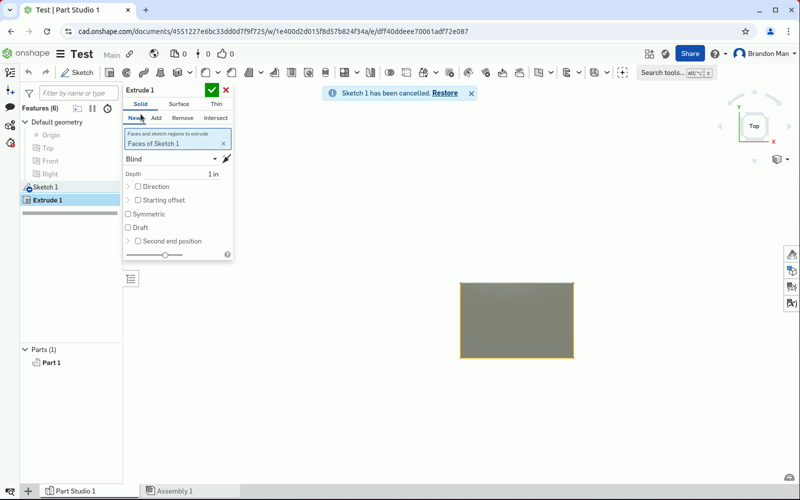
mouse_move(137, 120)
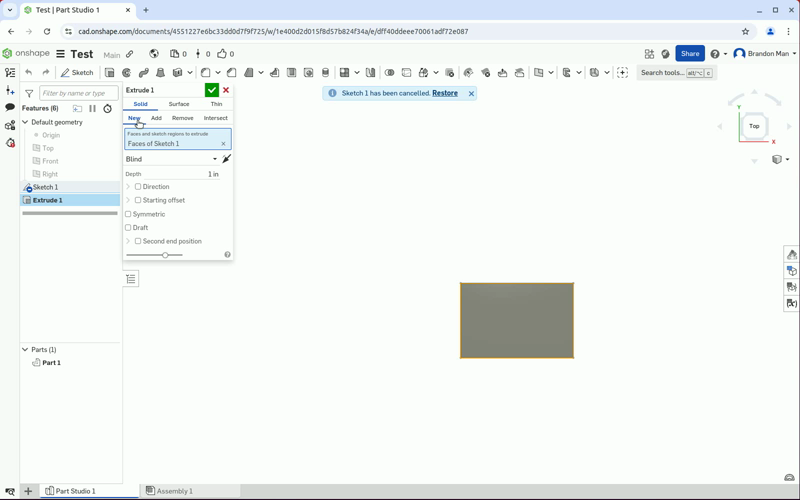
click(137, 120)
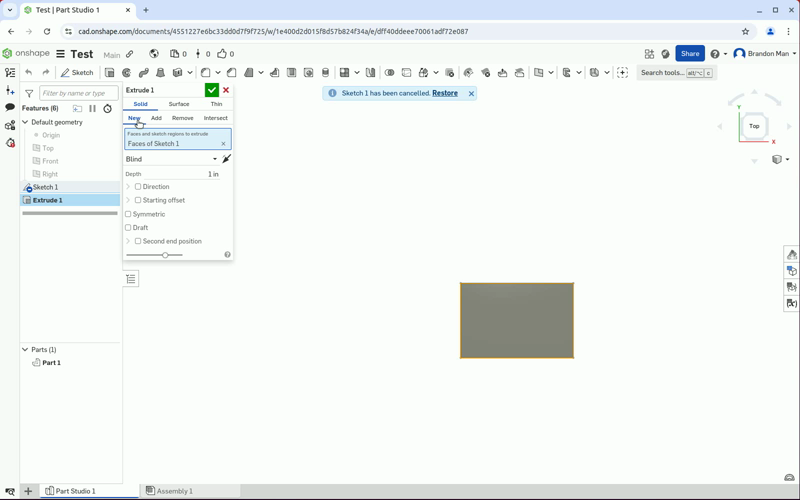
key(tab, 4)
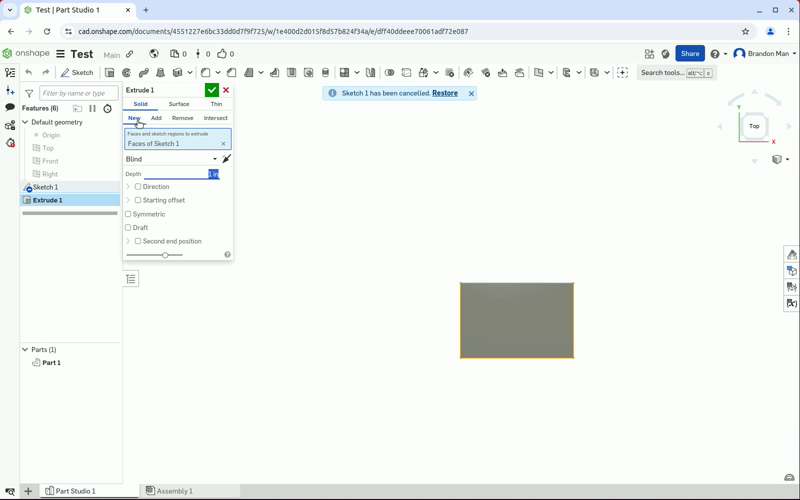
text(7.703)
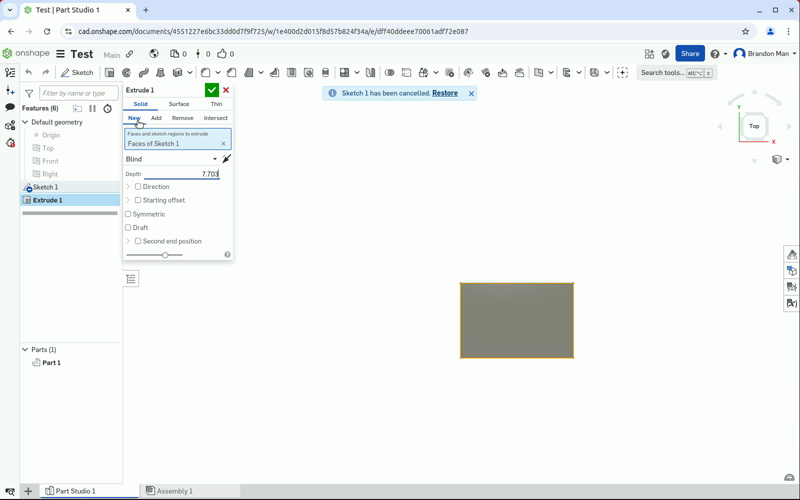
key(enter)
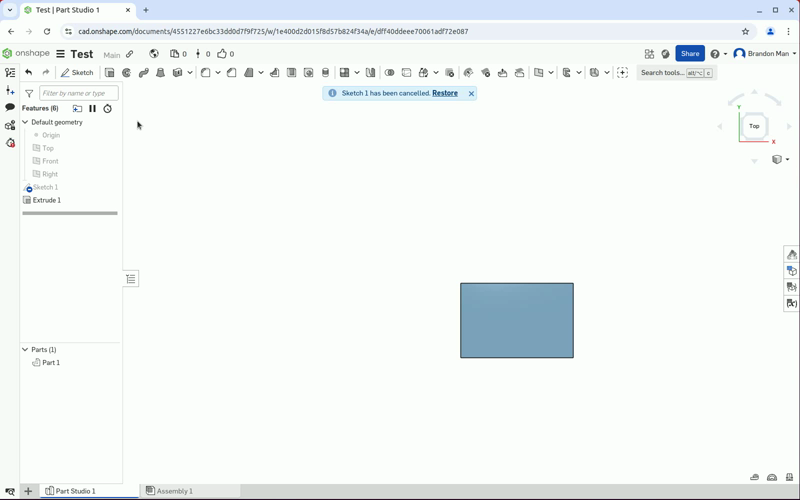
key(shift+h)
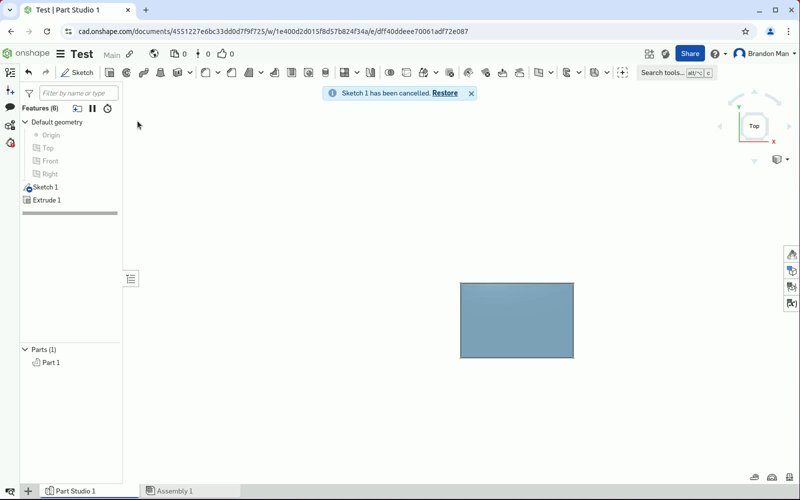
key(shift+h)
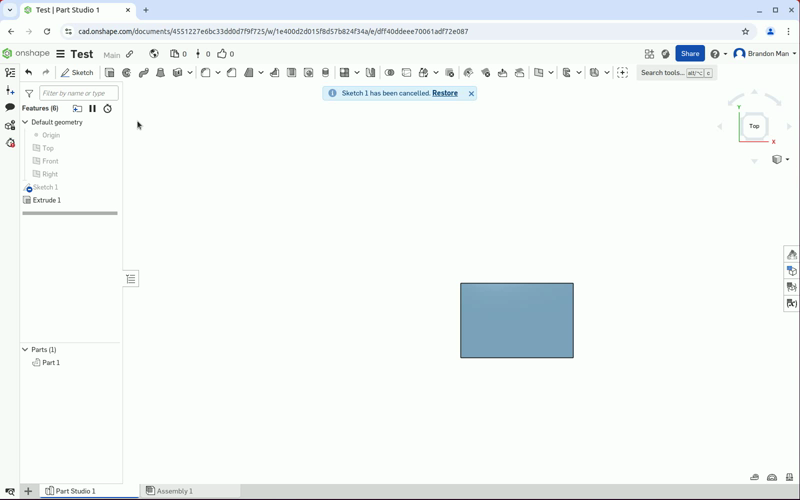
mouse_move(73, 189)
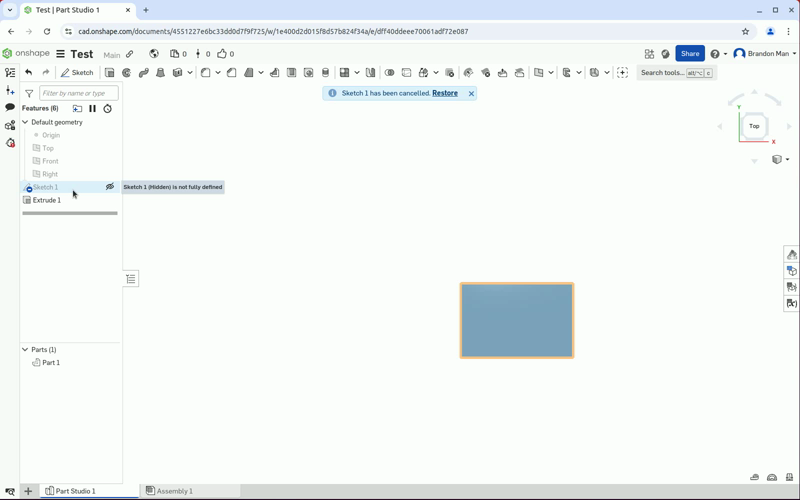
click(73, 189)
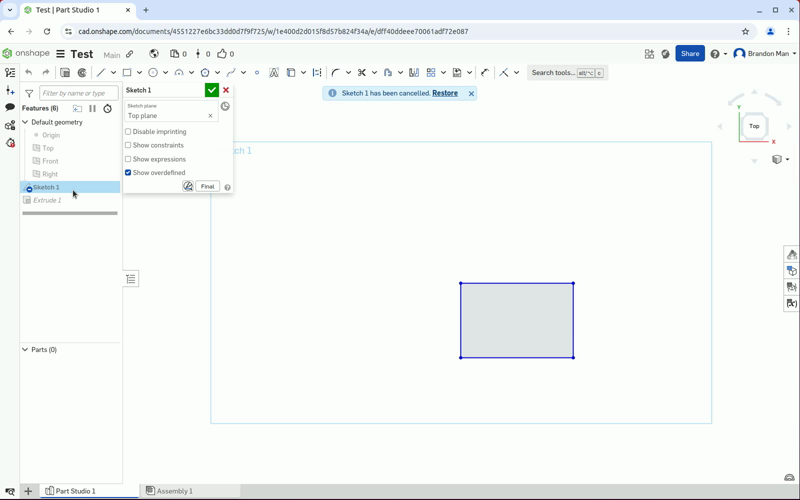
mouse_move(229, 92)
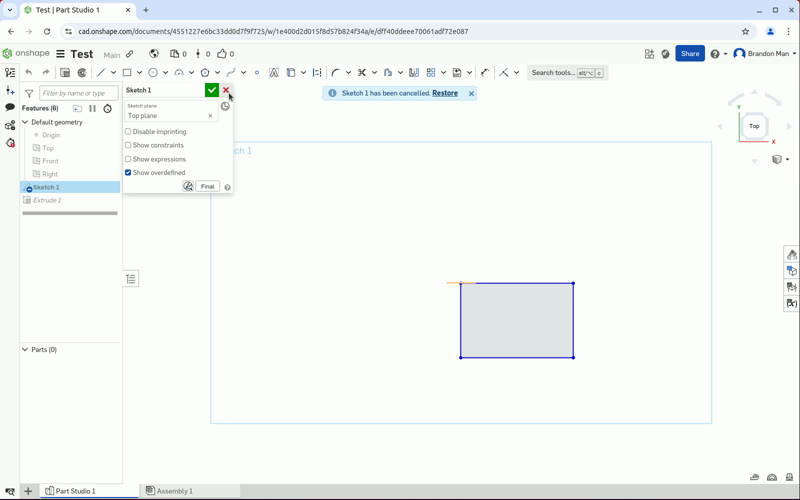
click(229, 92)
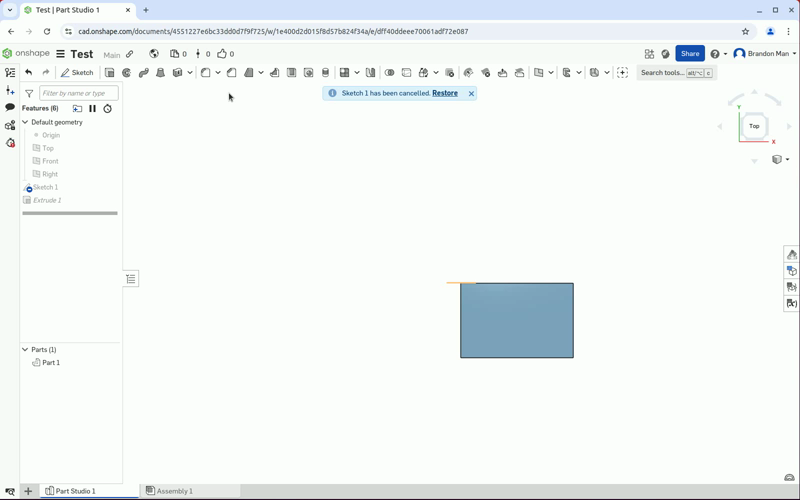
mouse_move(541, 75)
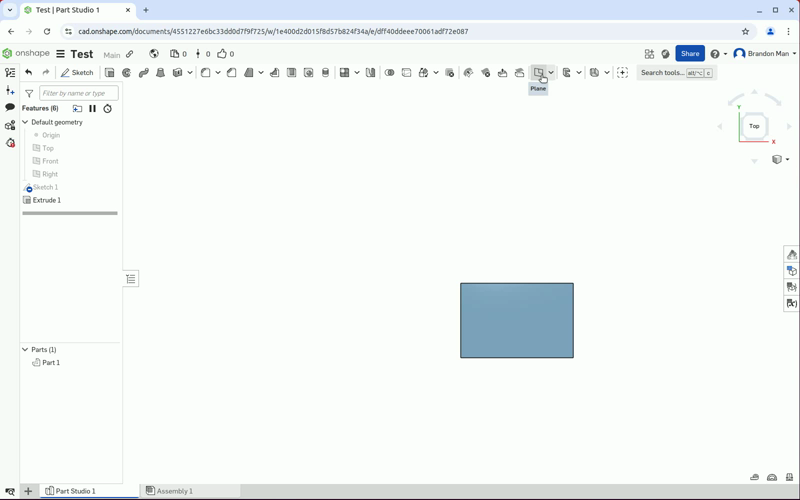
click(541, 75)
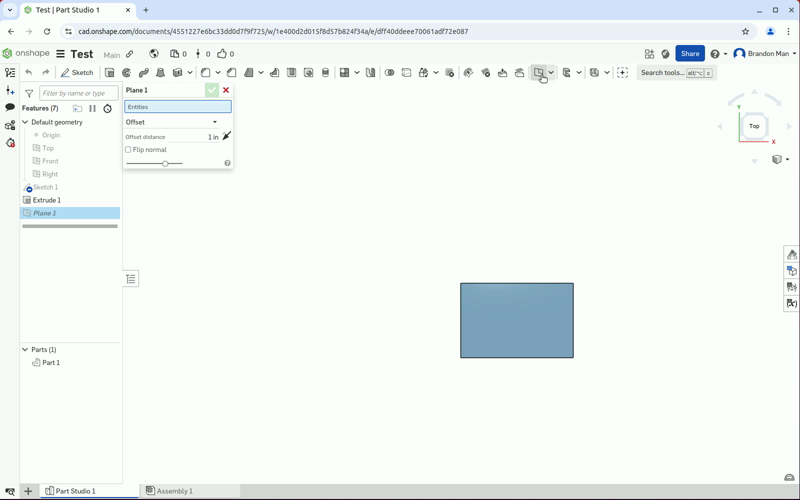
mouse_move(73, 150)
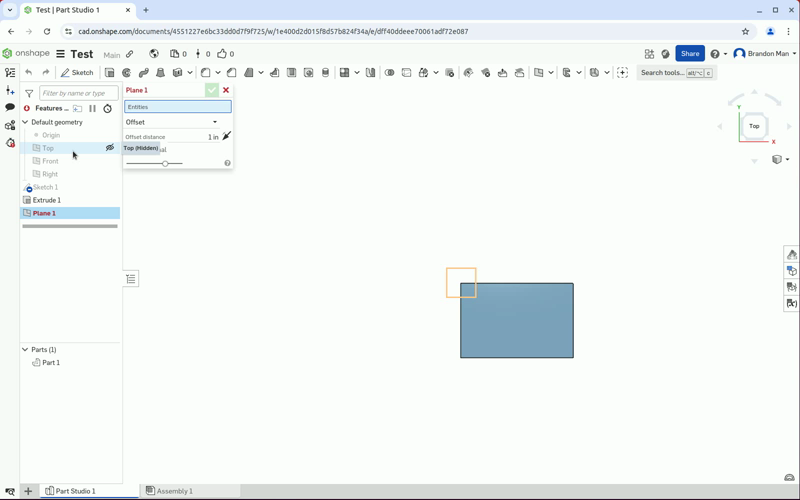
click(73, 150)
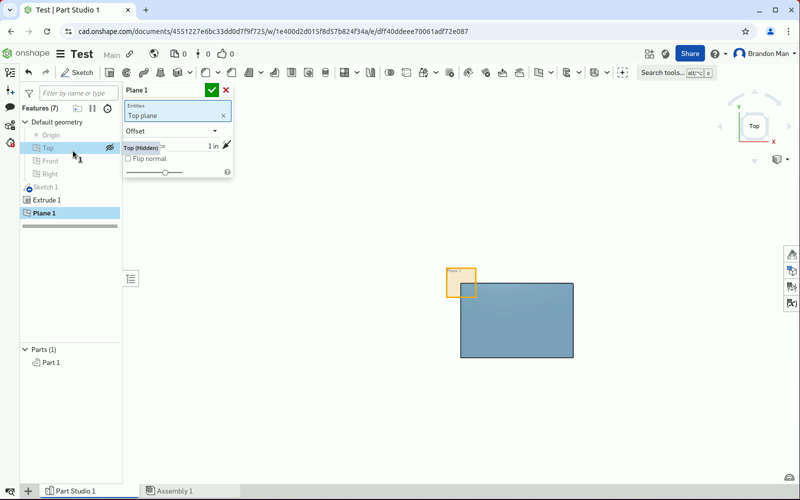
key(tab, 2)
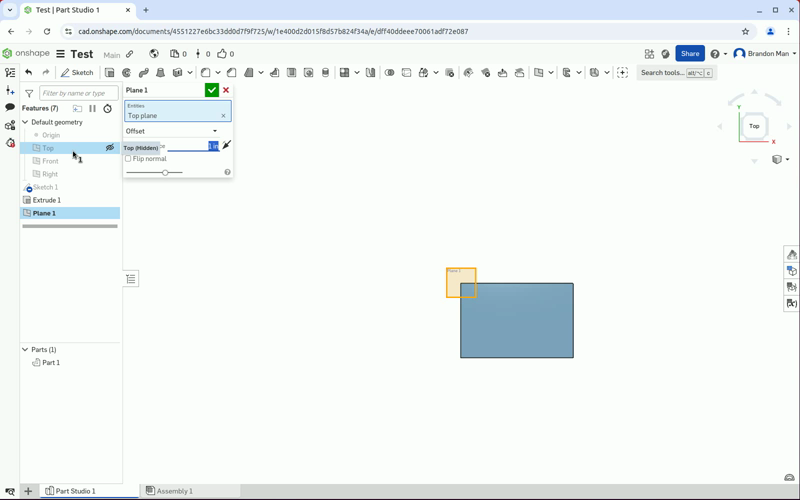
text(7.703)
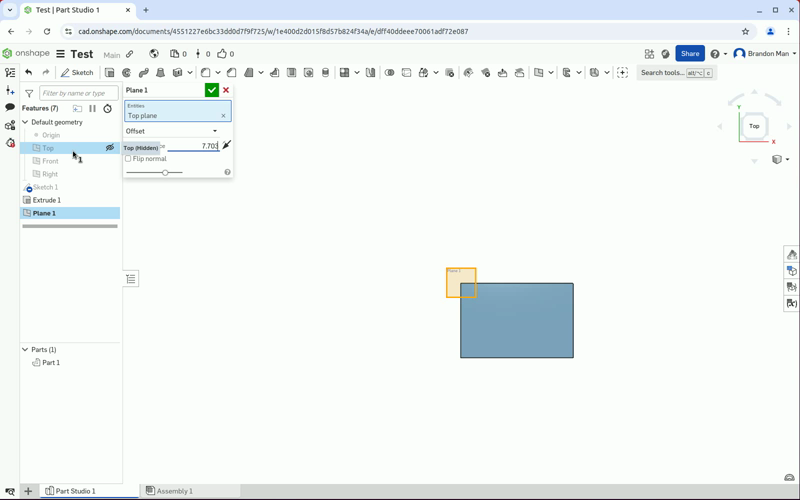
key(enter, 2)
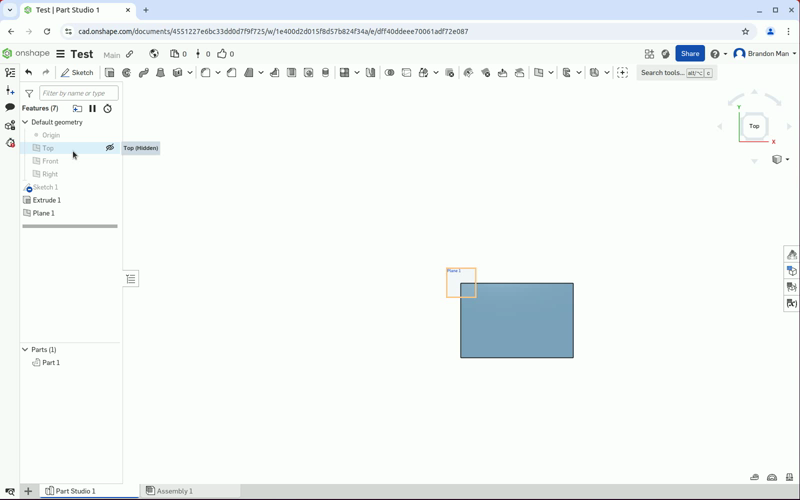
key(shift+s)
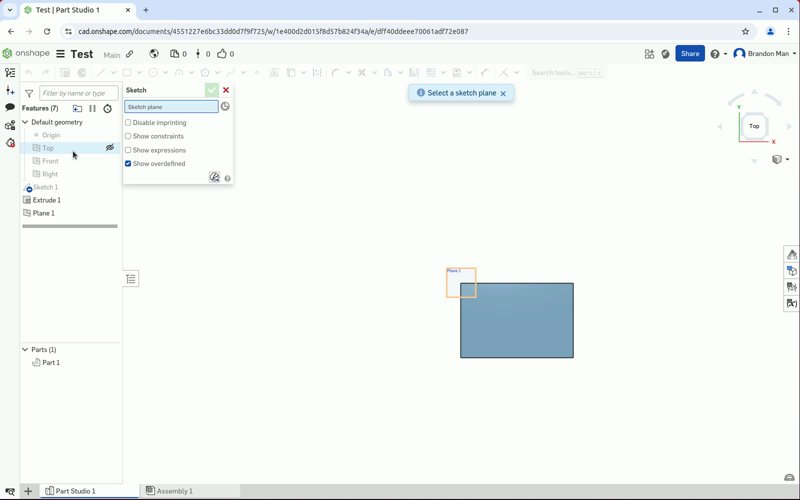
mouse_move(73, 215)
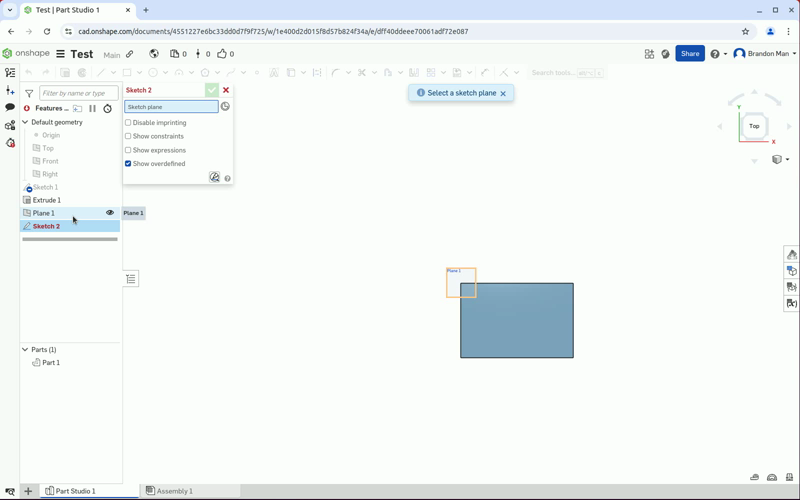
click(73, 215)
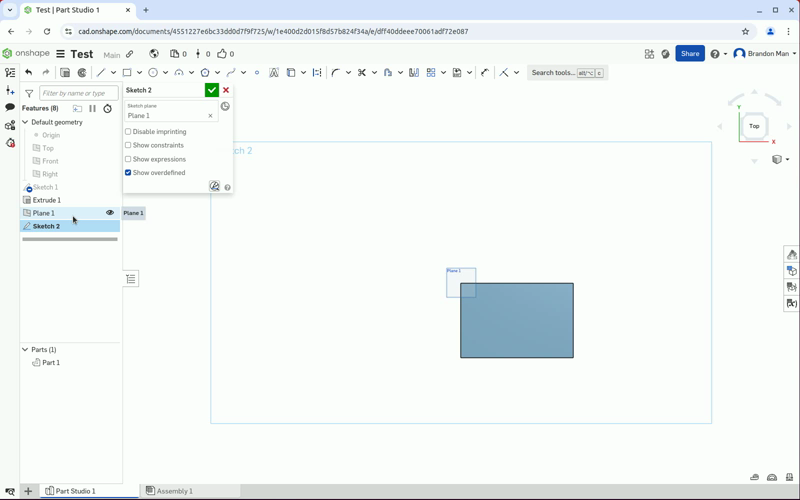
mouse_move(73, 352)
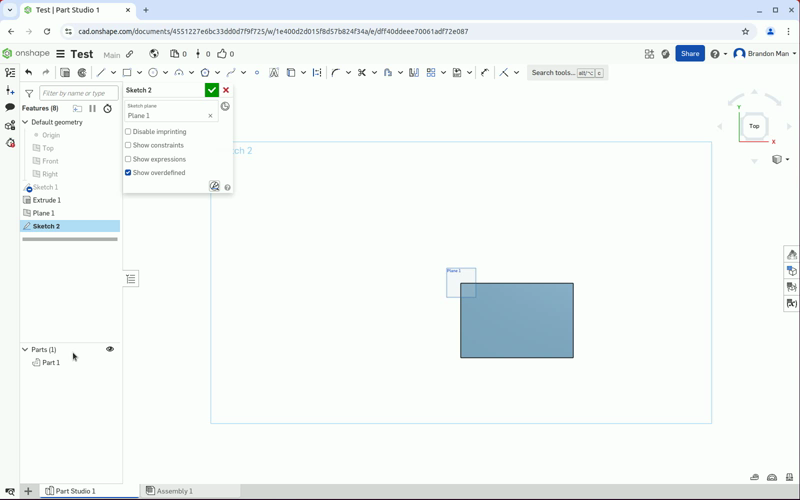
key(y)
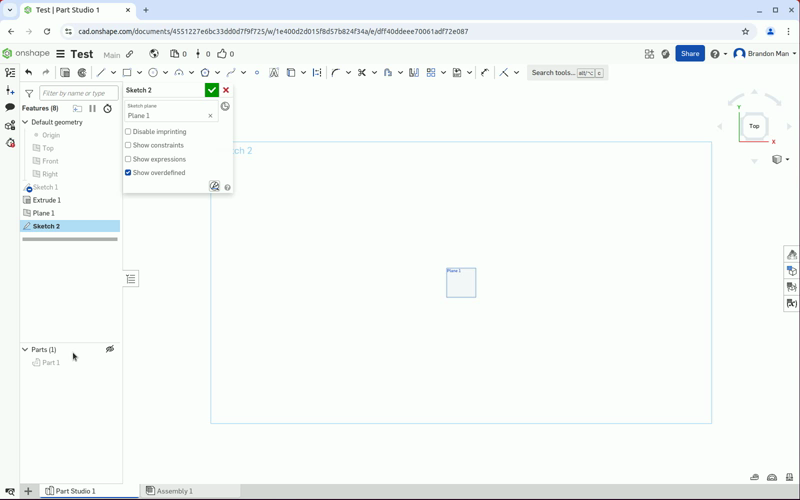
key(l)
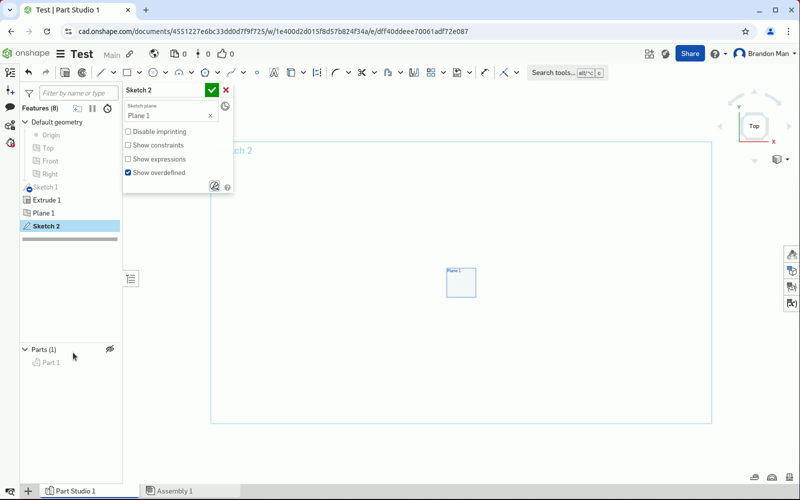
key_down(shift)
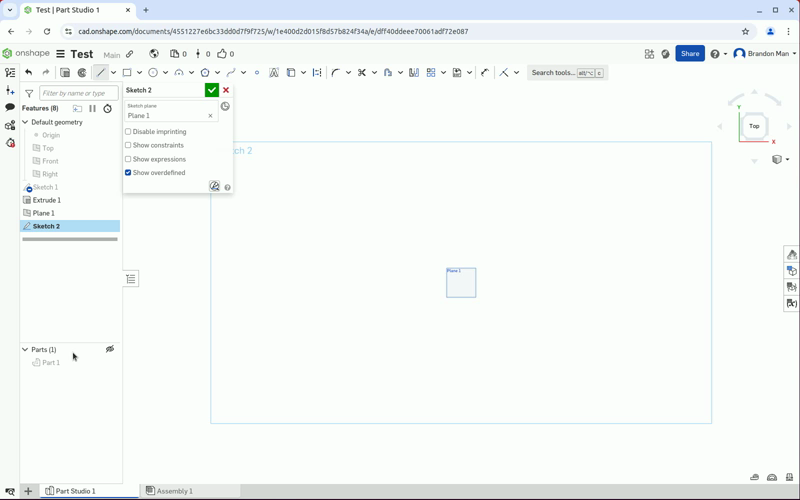
mouse_move(460, 357)
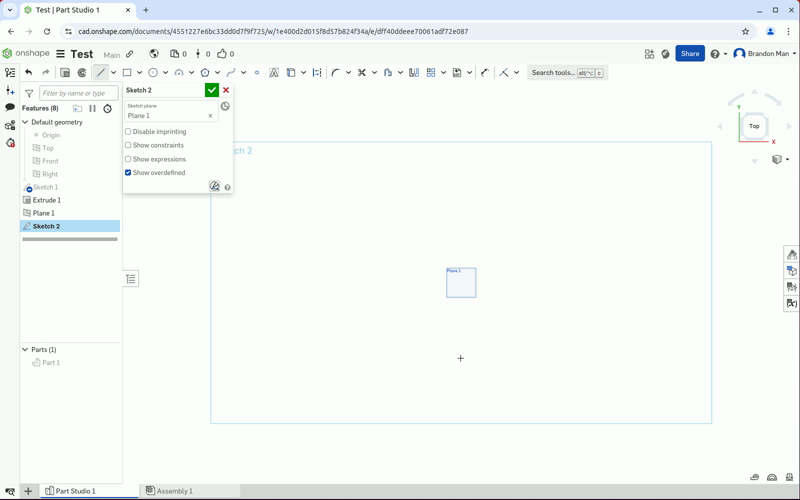
click(460, 357)
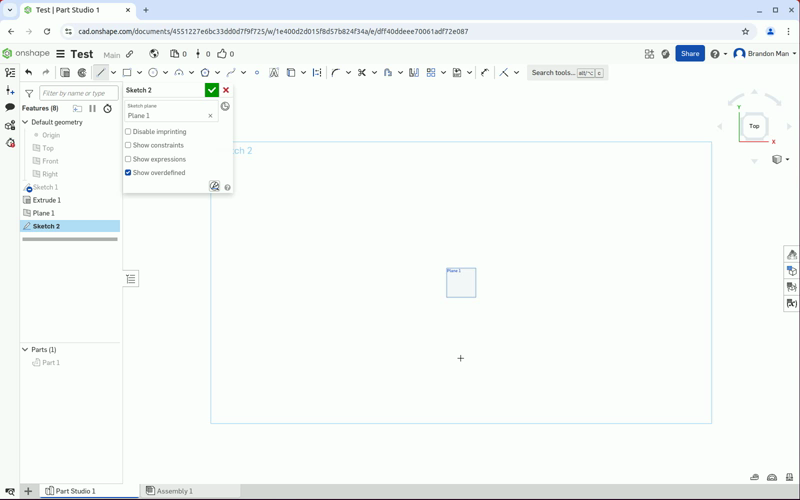
key_up(shift)
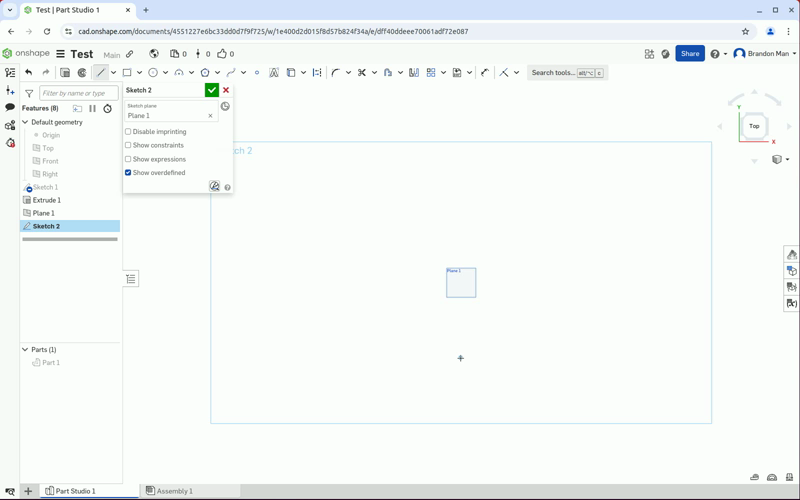
key_down(shift)
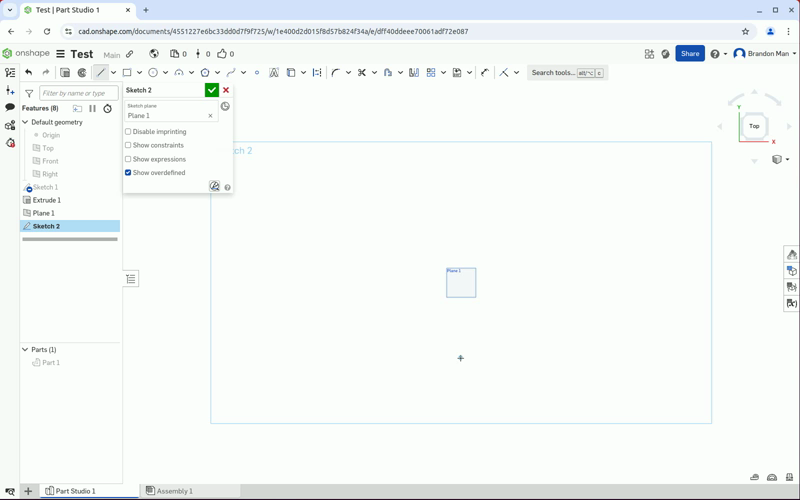
mouse_move(490, 357)
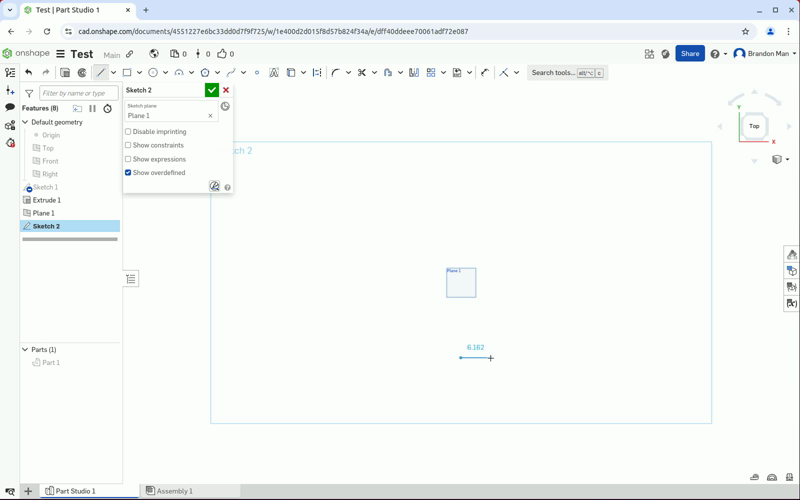
mouse_move(479, 357)
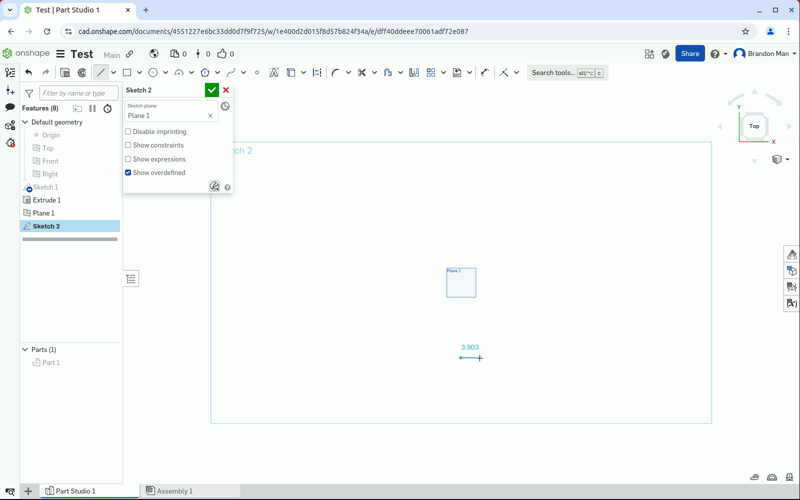
click(479, 357)
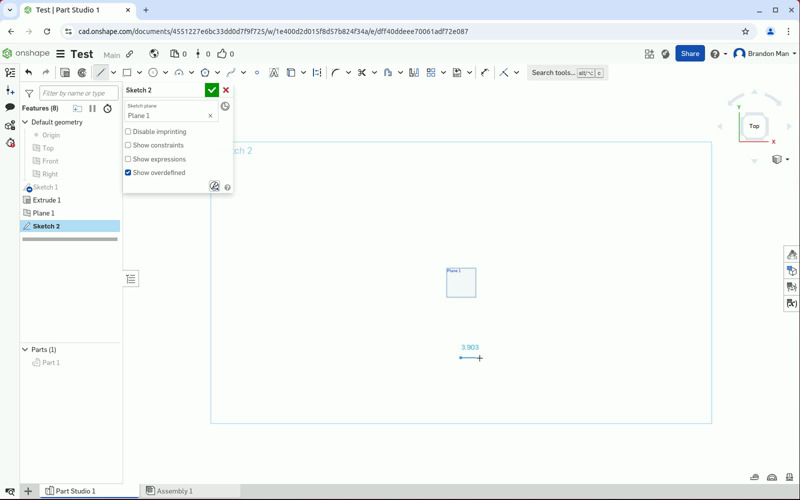
key_up(shift)
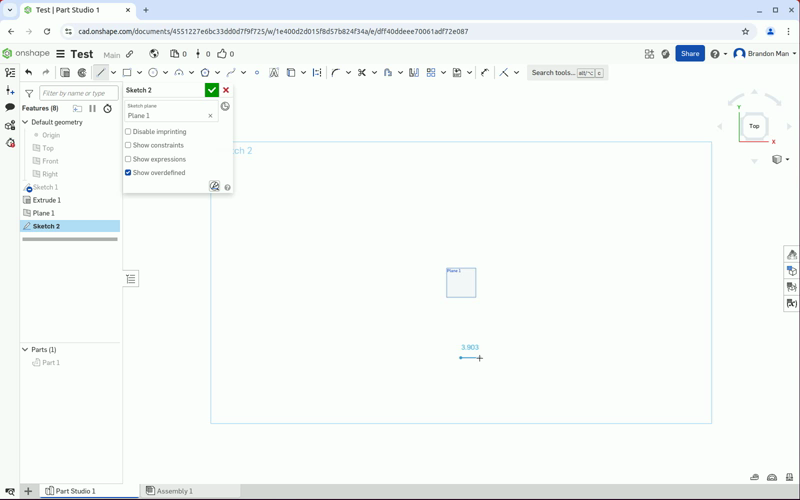
key_down(shift)
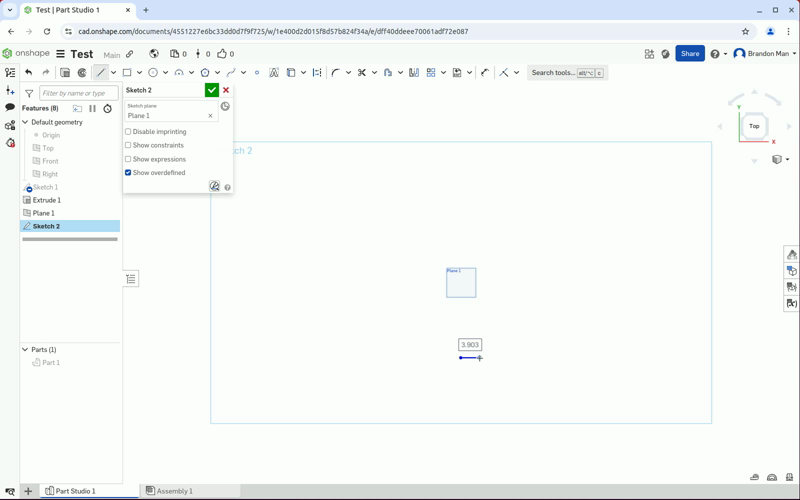
mouse_move(479, 282)
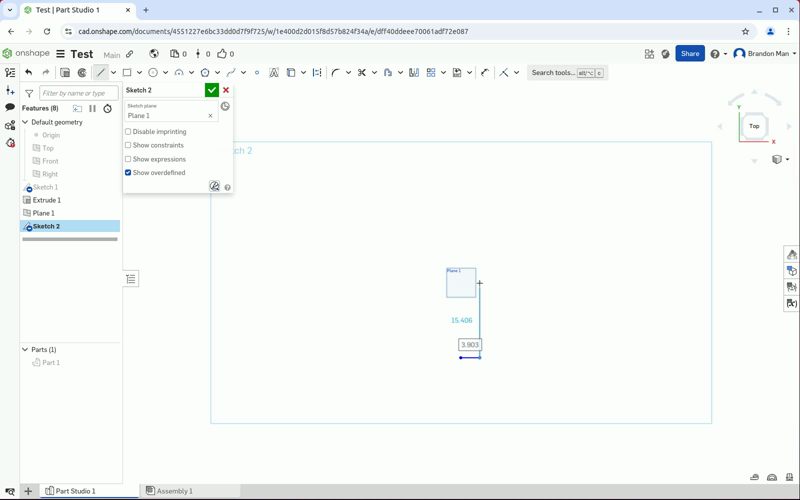
click(479, 282)
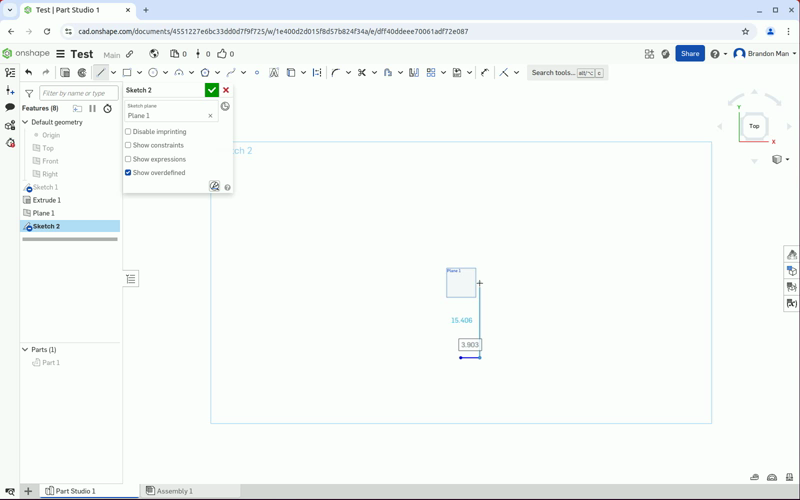
key_up(shift)
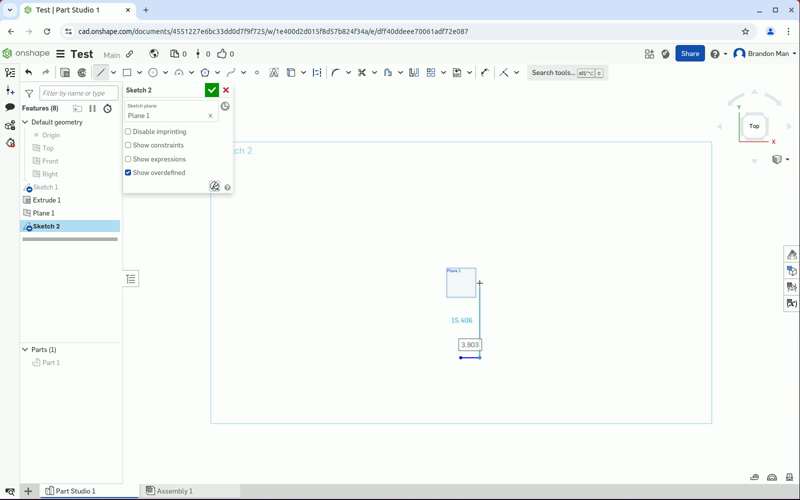
key_down(shift)
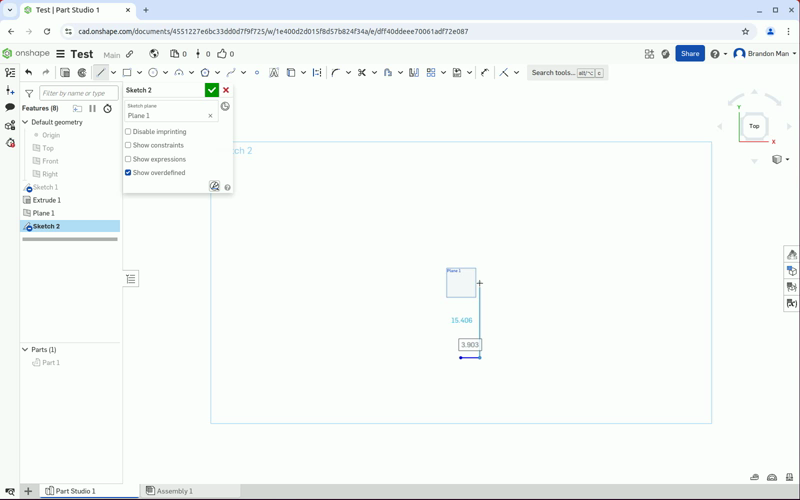
mouse_move(509, 282)
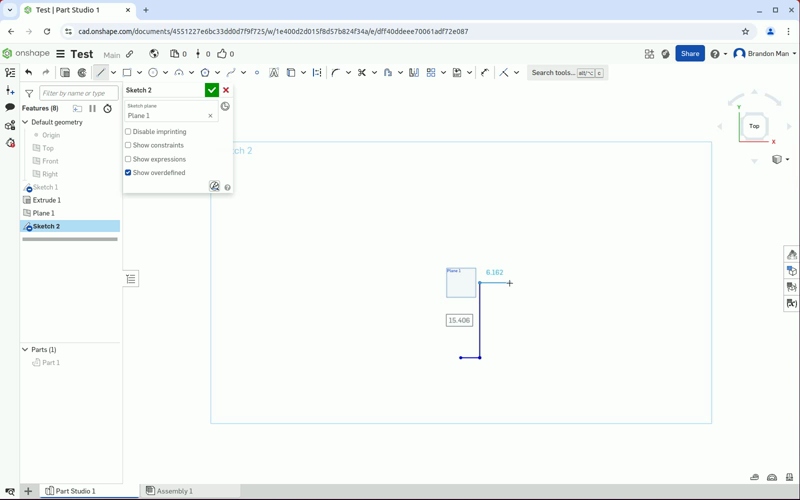
mouse_move(460, 282)
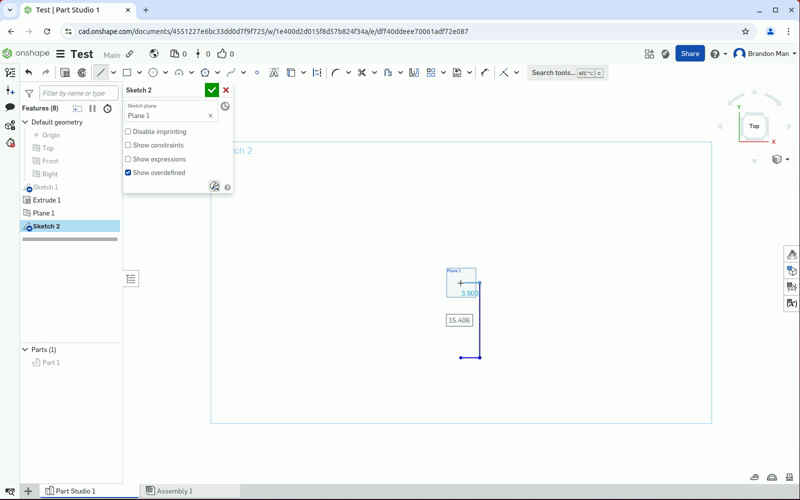
click(460, 282)
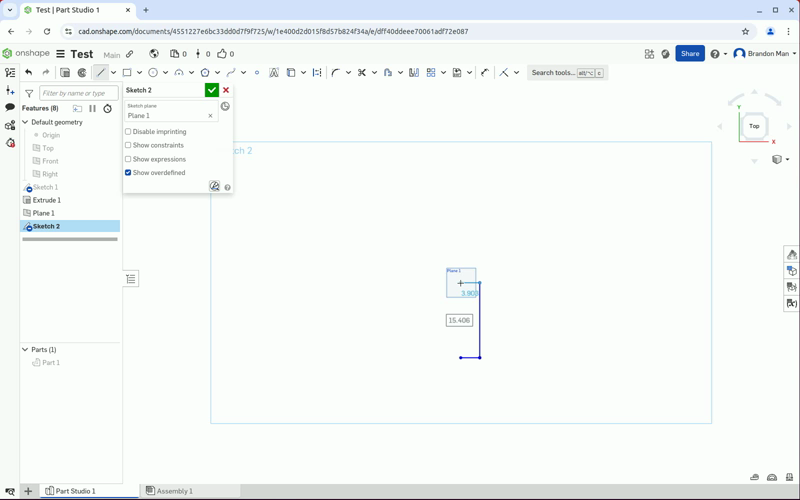
key_up(shift)
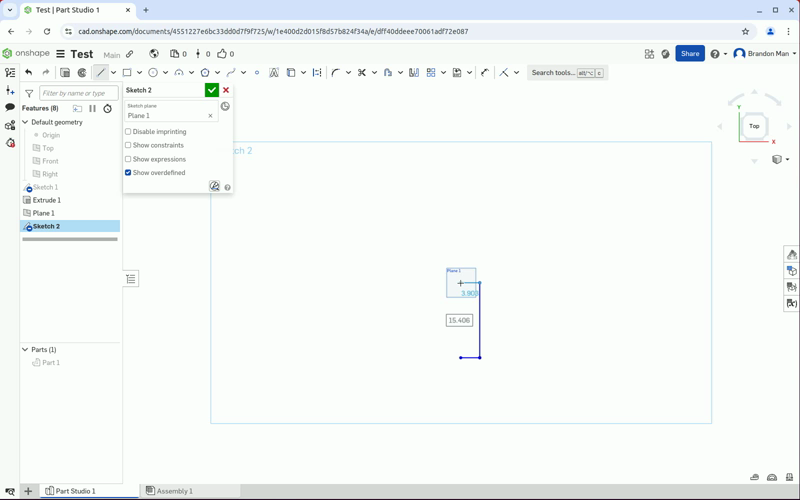
key_down(shift)
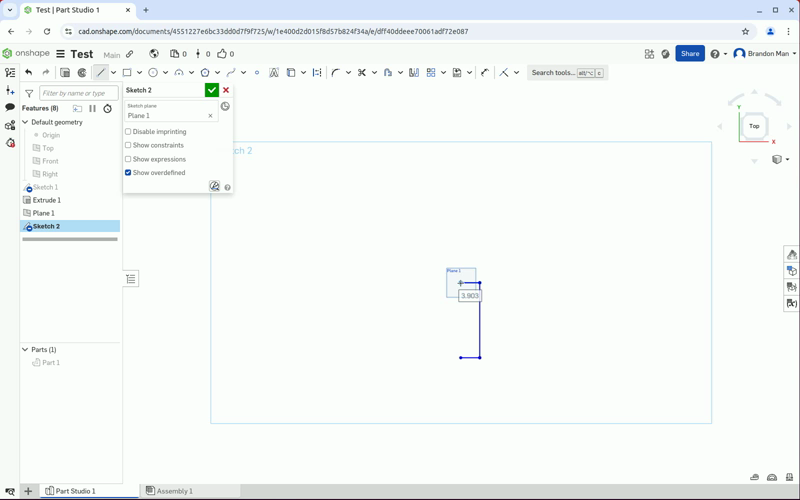
mouse_move(460, 357)
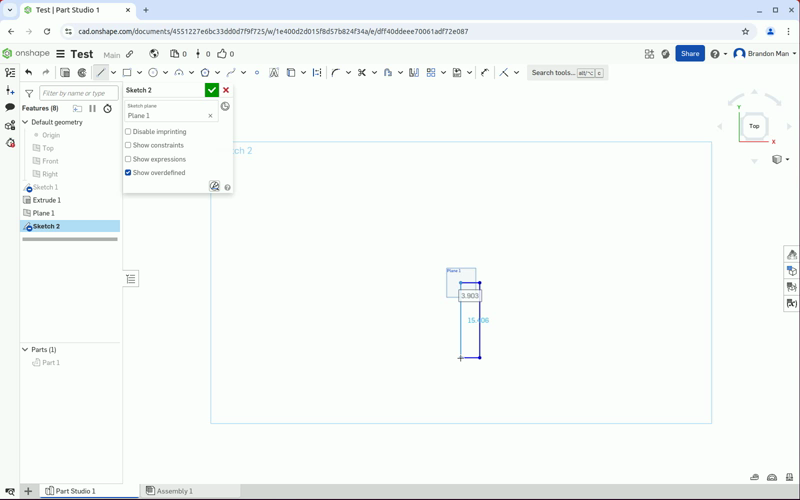
key_up(shift)
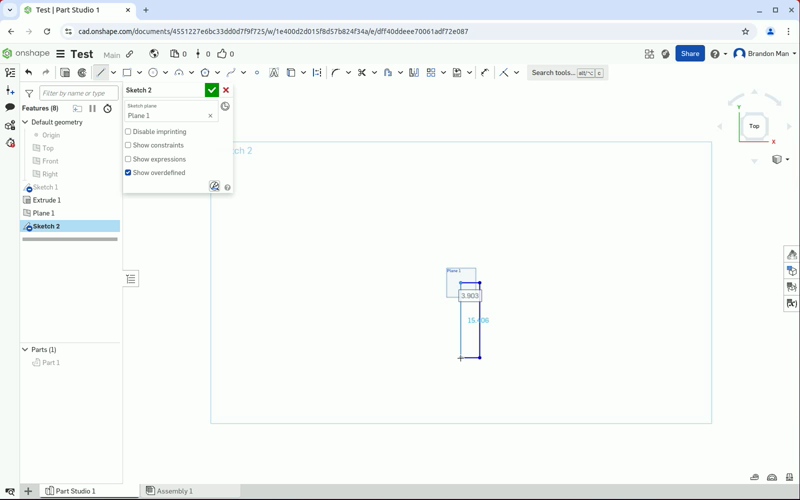
click(460, 357)
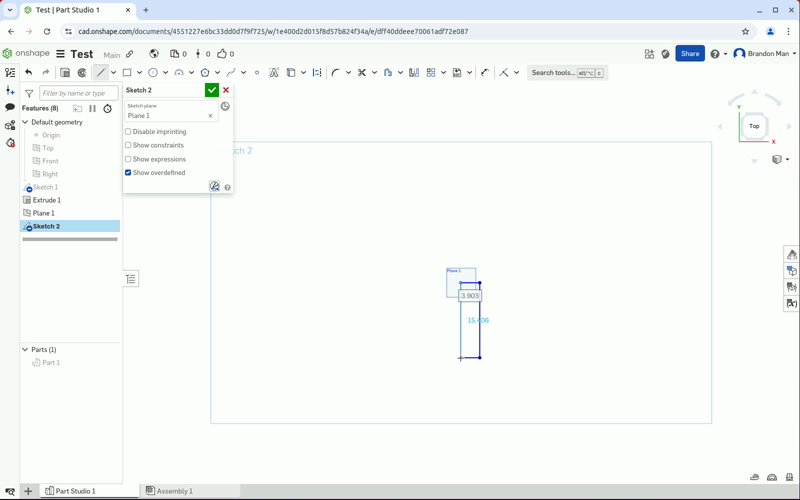
key(esc)
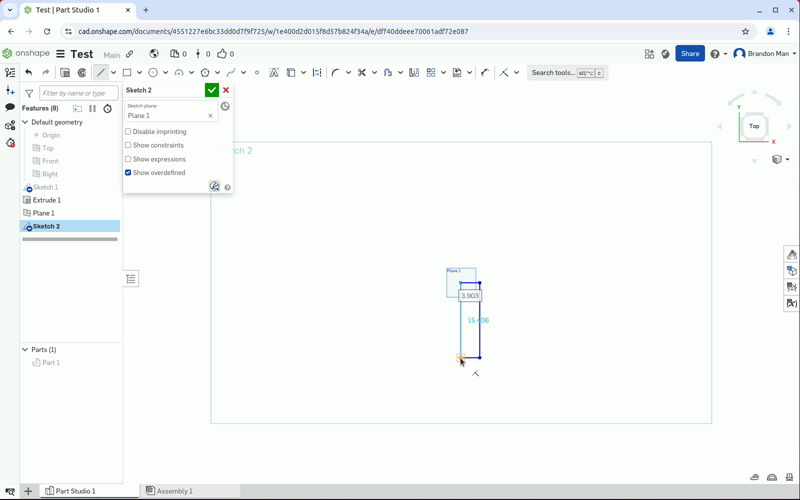
mouse_move(476, 351)
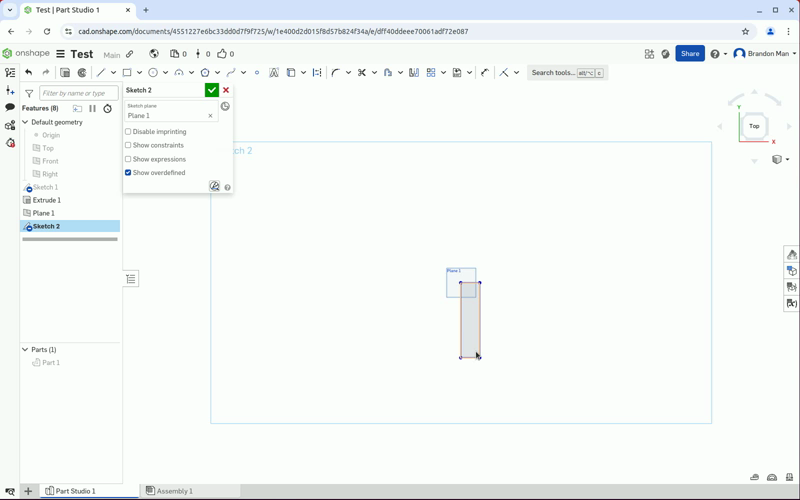
scroll(6)
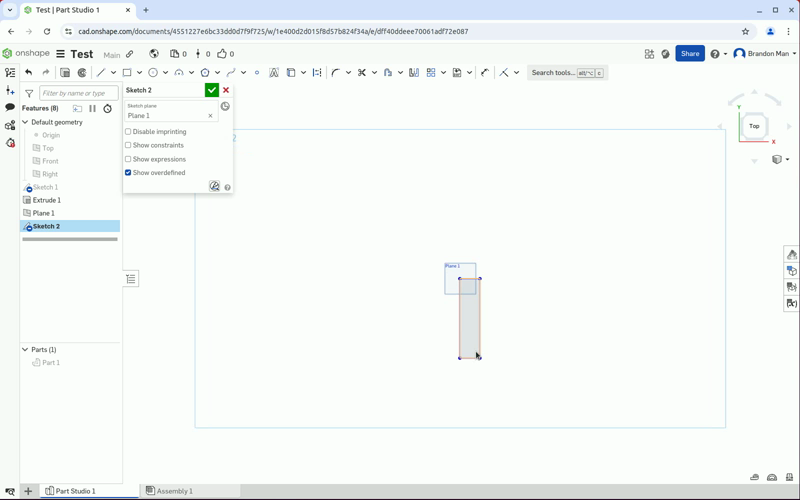
scroll(6)
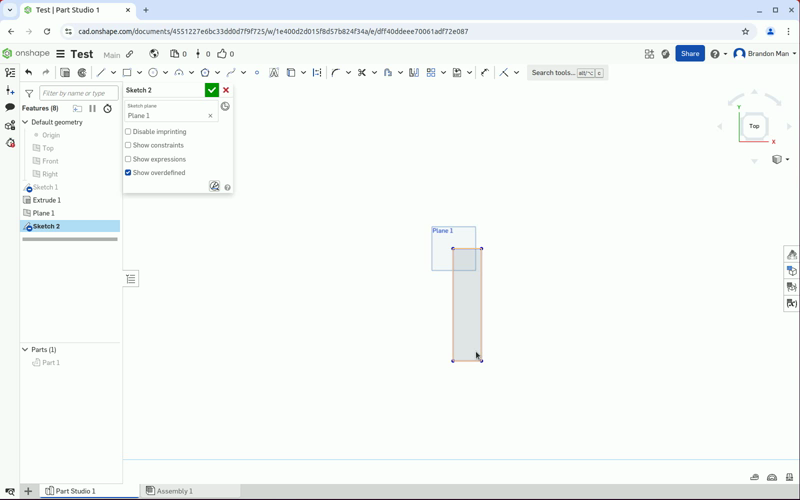
scroll(6)
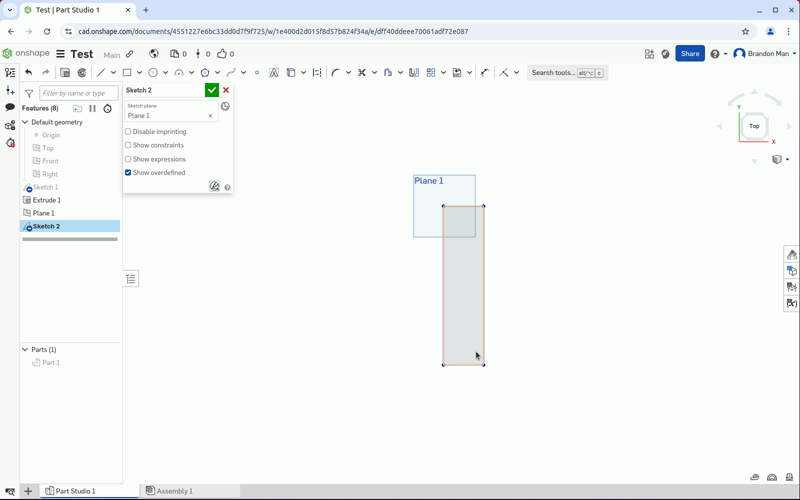
scroll(6)
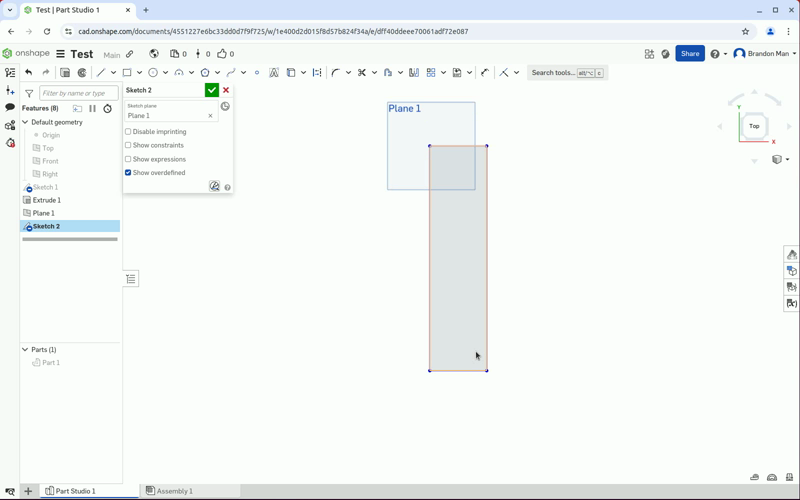
scroll(6)
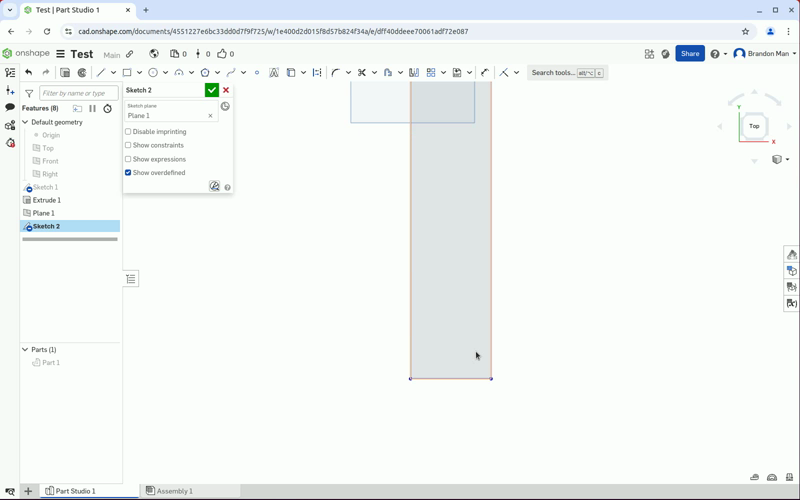
scroll(6)
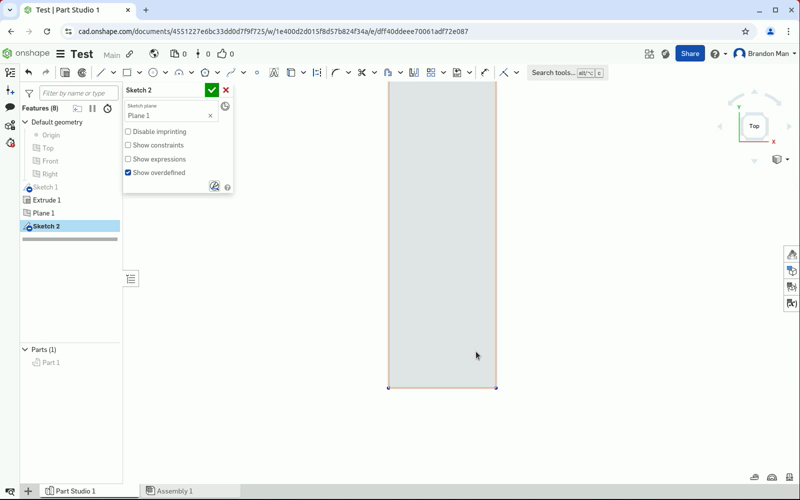
scroll(6)
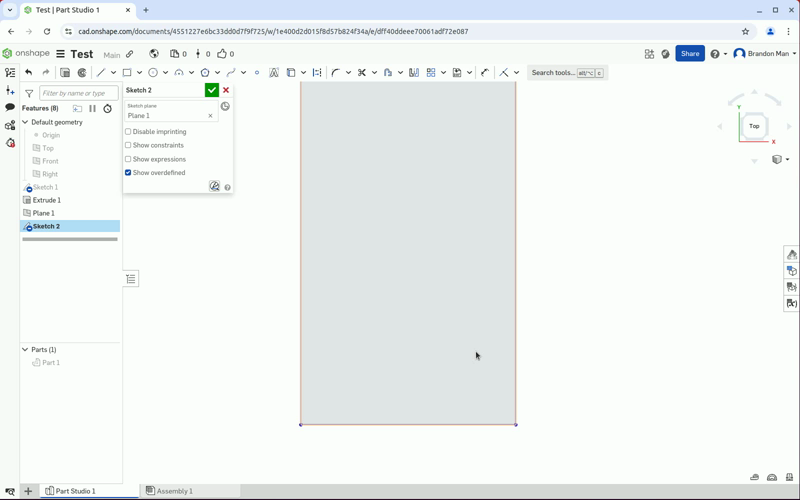
click(476, 351)
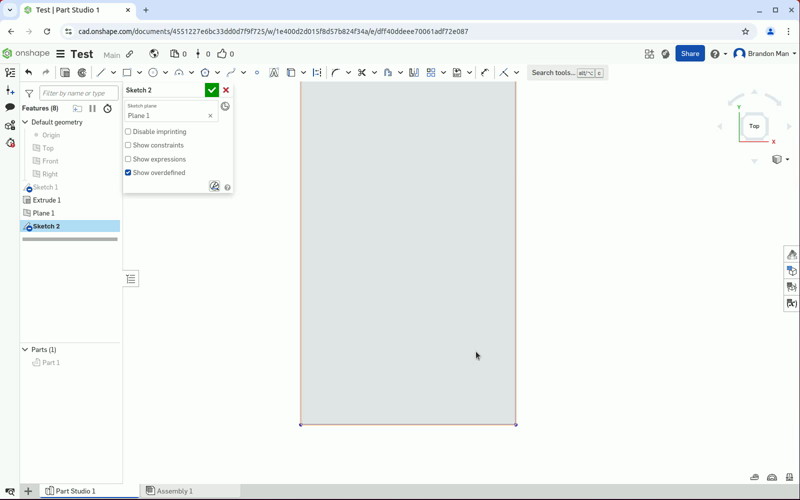
scroll(-6)
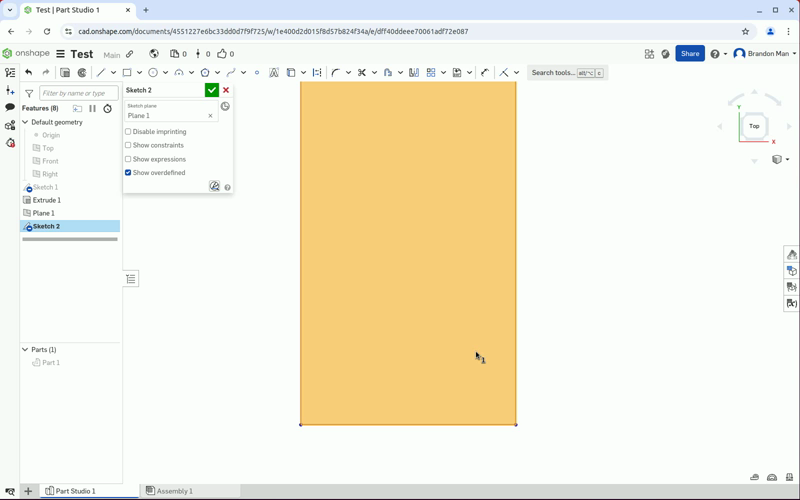
scroll(-6)
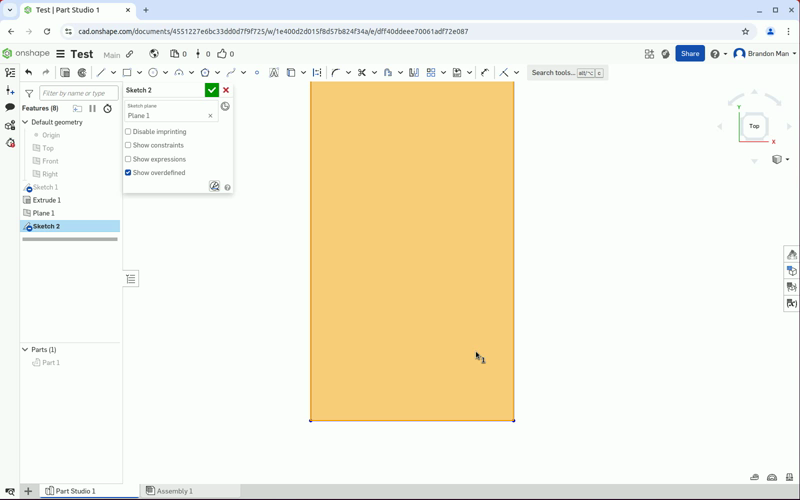
scroll(-6)
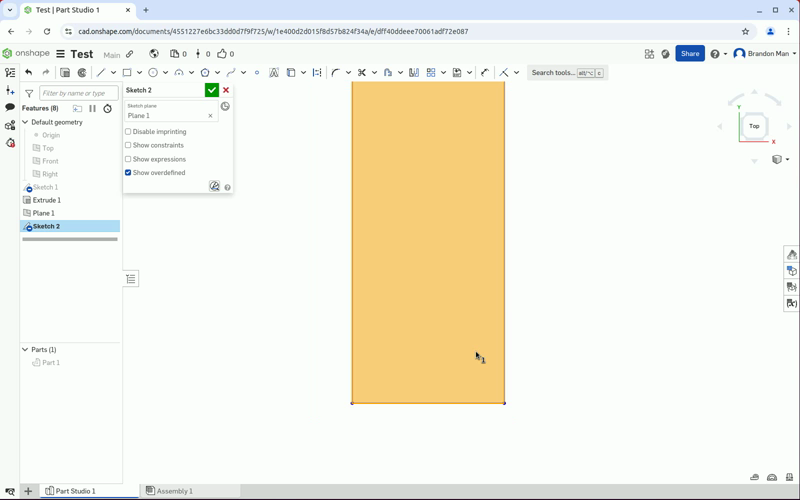
scroll(-6)
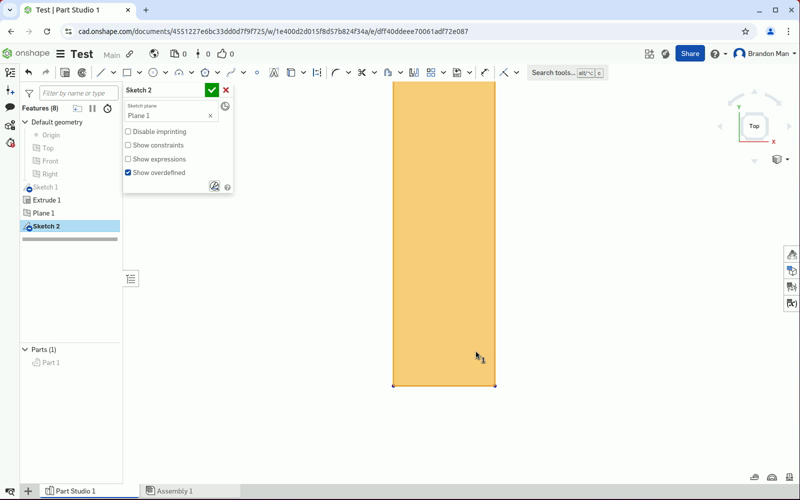
scroll(-6)
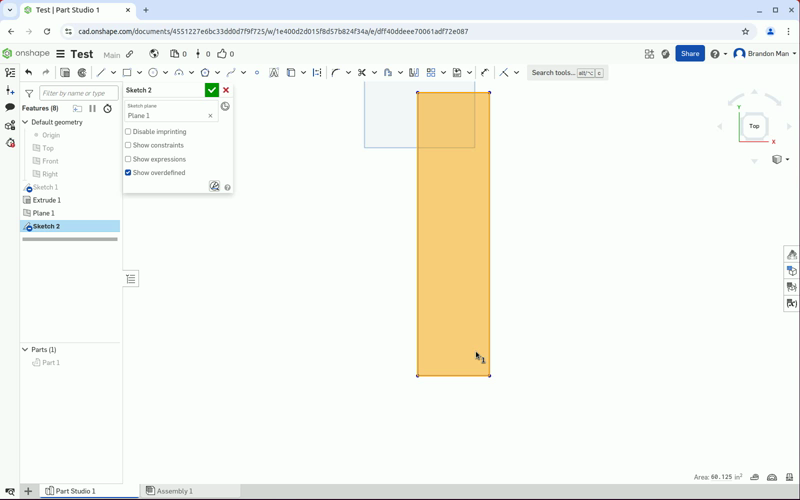
scroll(-6)
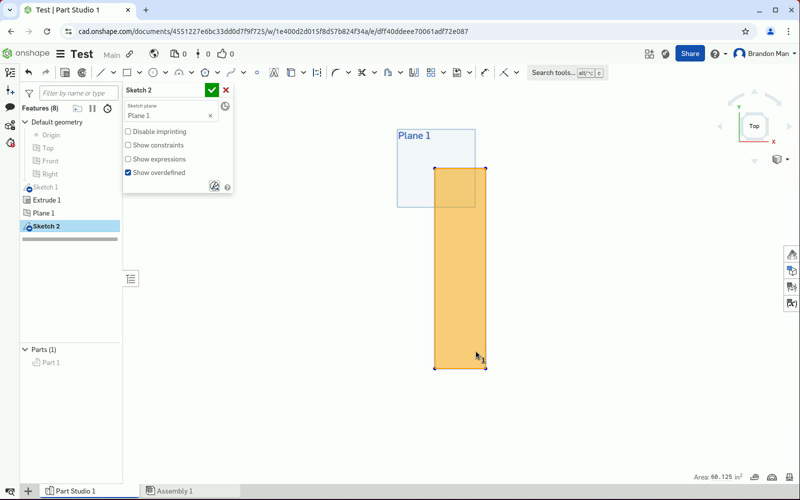
scroll(-6)
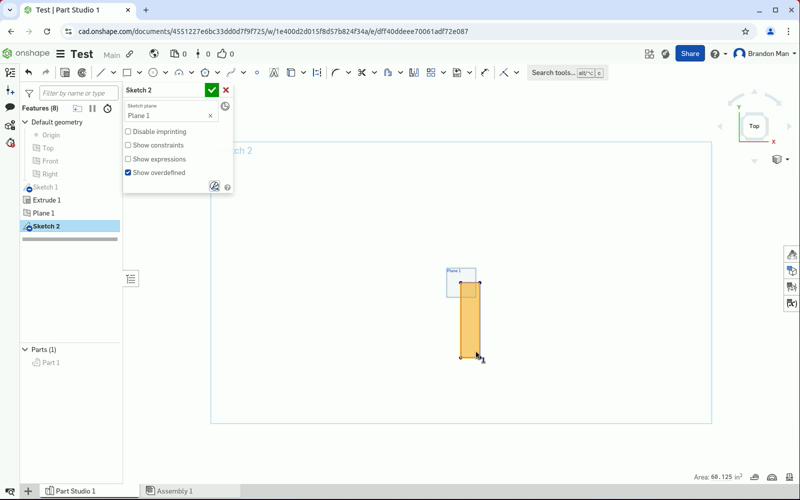
mouse_move(73, 352)
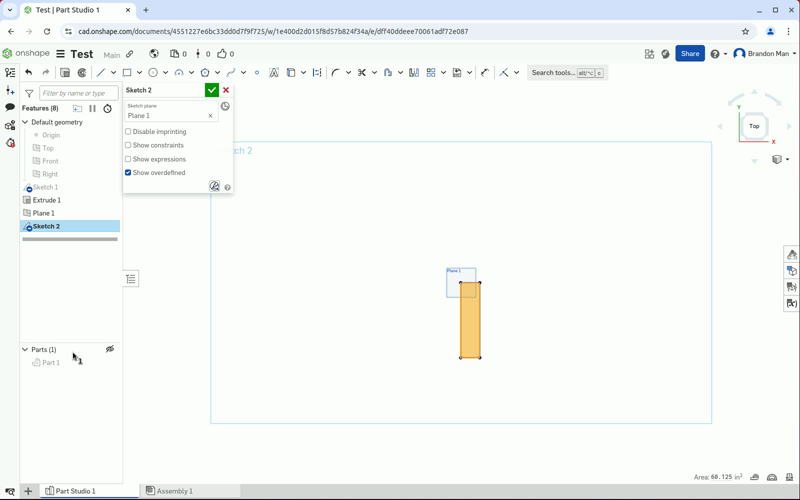
key(shift+y)
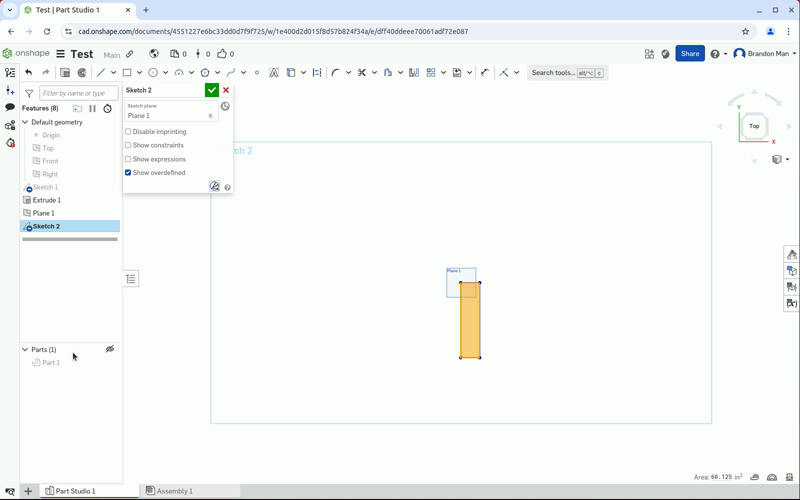
key(shift+e)
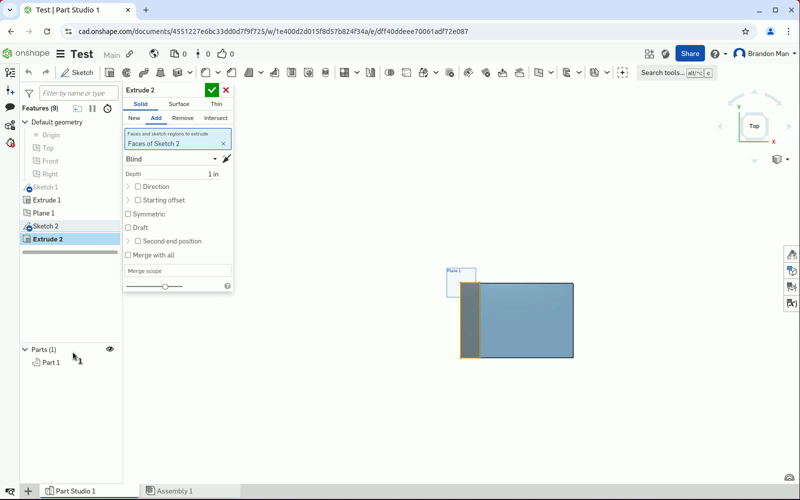
mouse_move(143, 106)
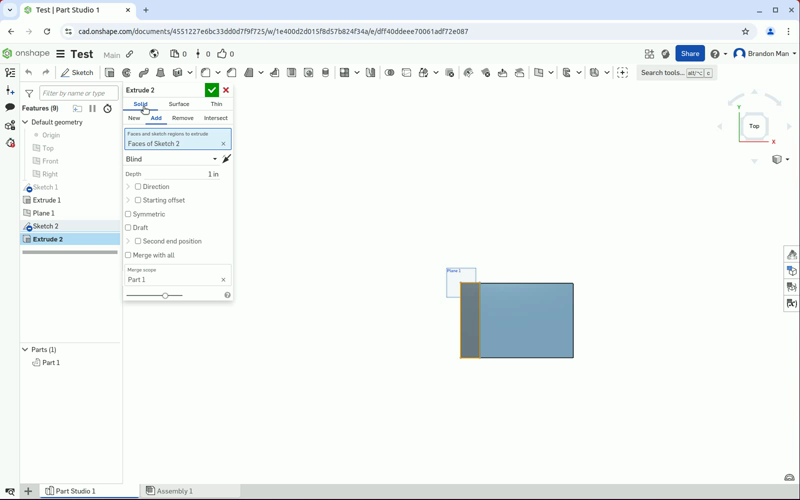
click(143, 106)
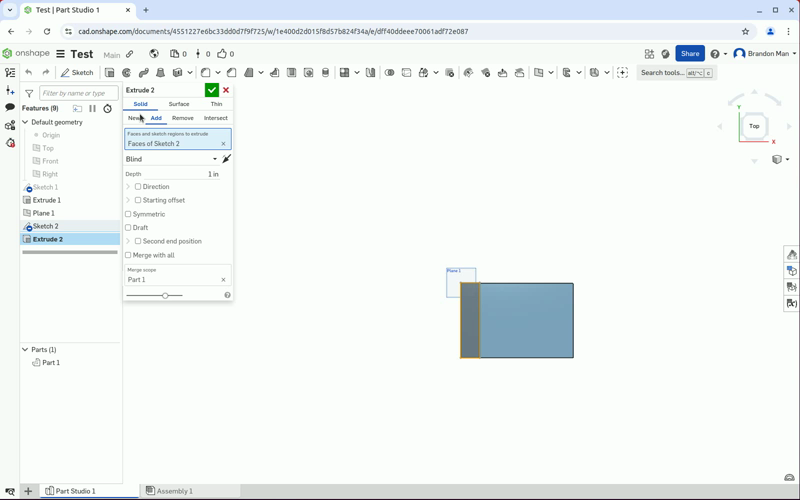
mouse_move(137, 120)
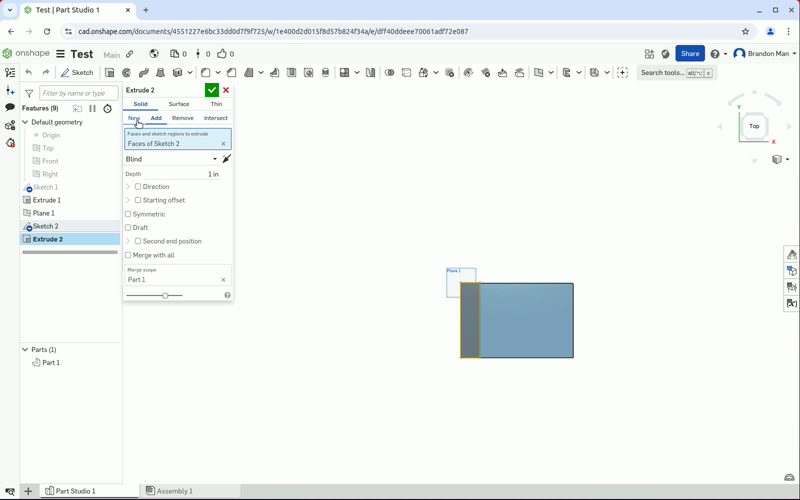
click(137, 120)
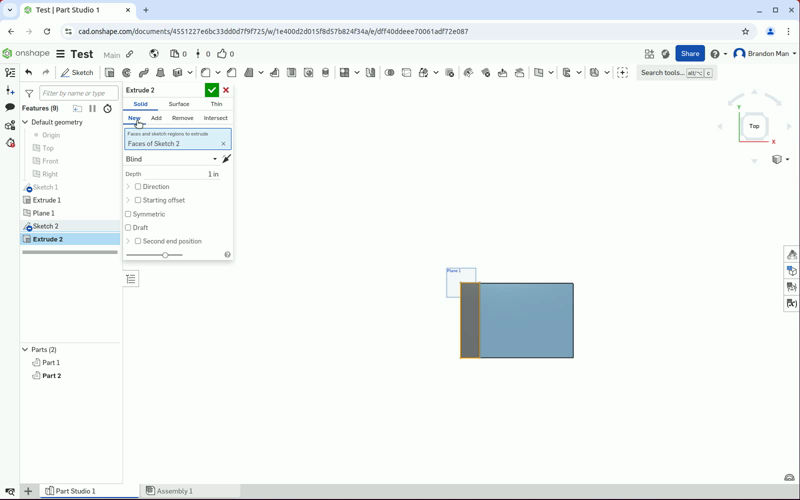
key(tab, 4)
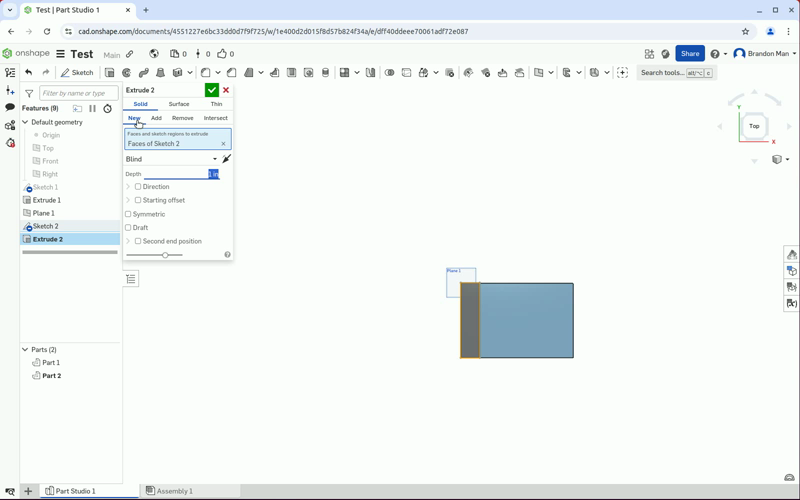
text(7.703)
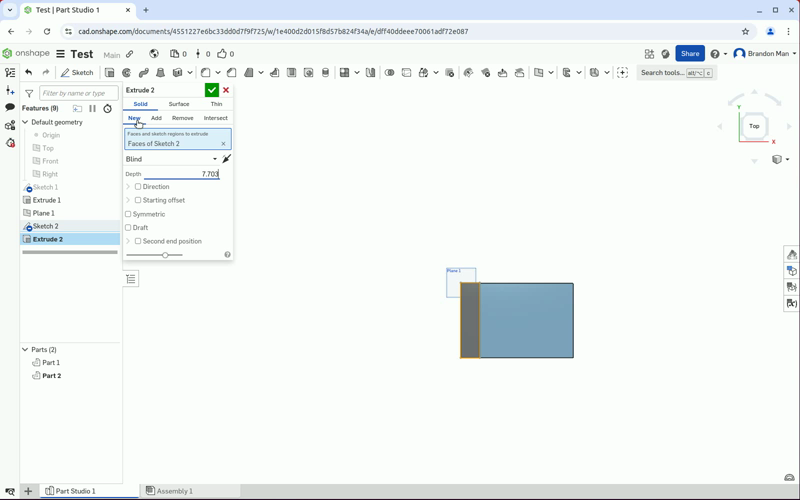
key(enter)
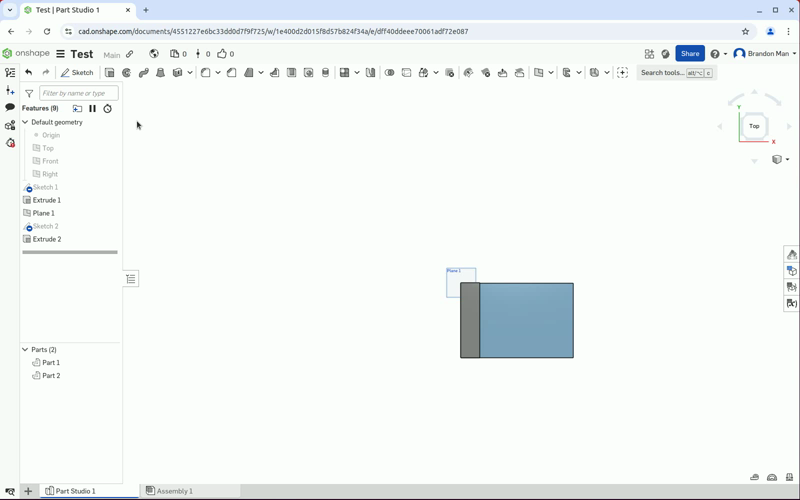
key(shift+h)
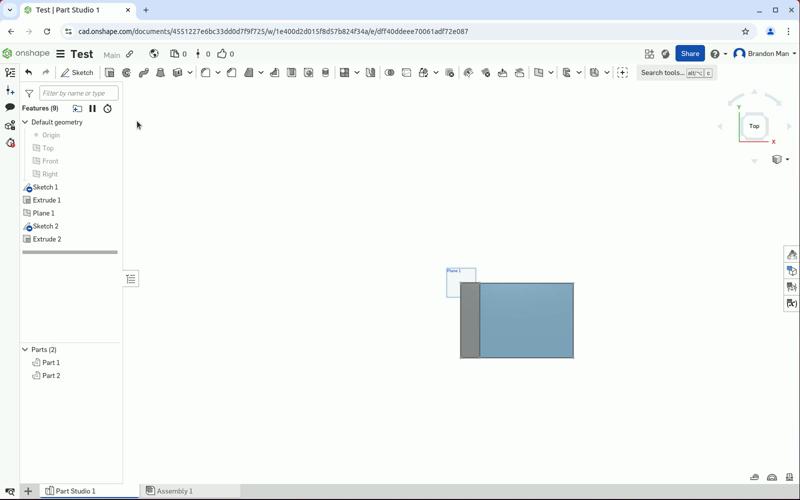
key(shift+h)
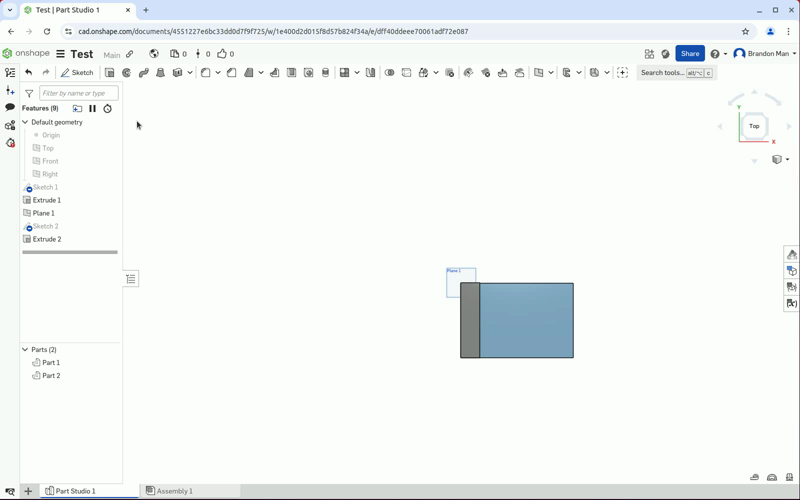
mouse_move(73, 189)
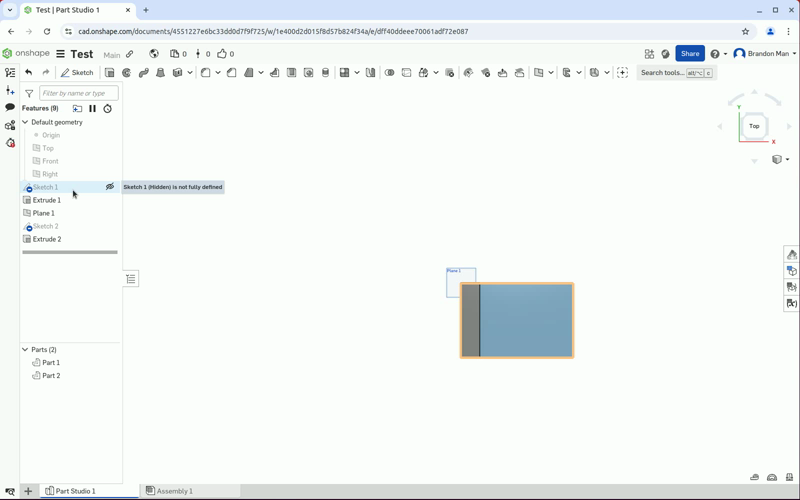
click(73, 189)
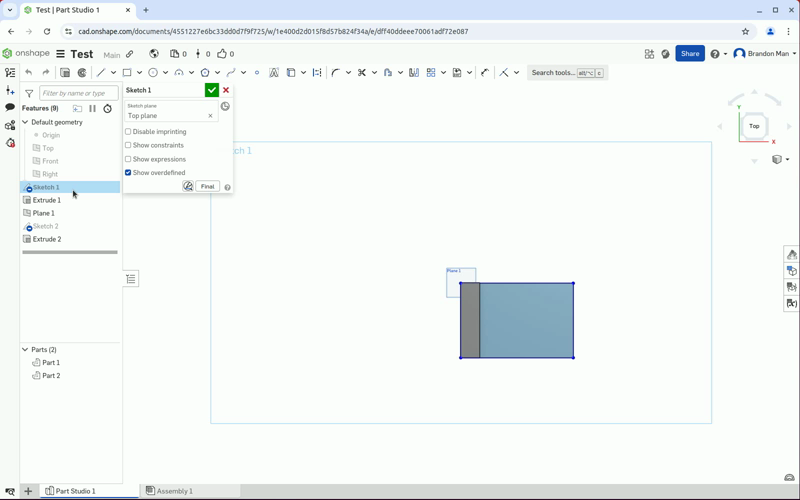
mouse_move(229, 92)
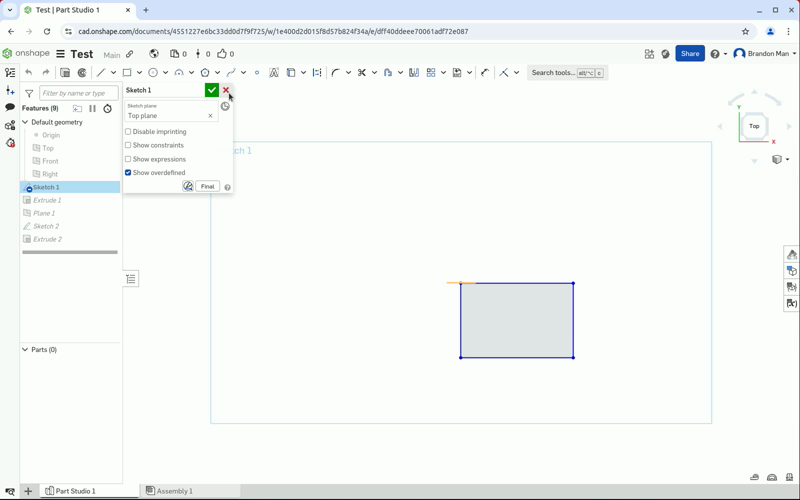
click(229, 92)
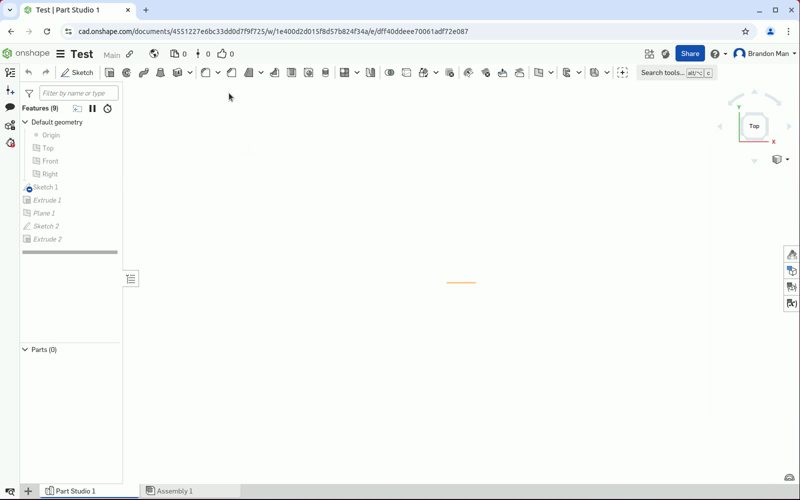
key(shift+s)
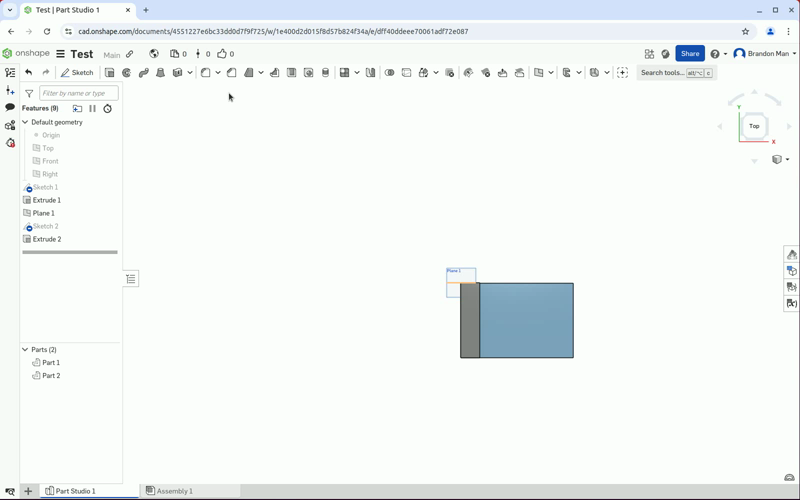
mouse_move(73, 215)
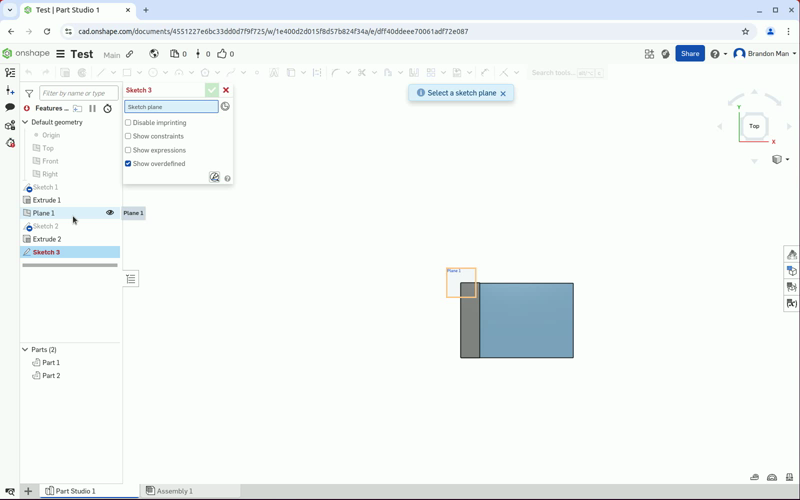
click(73, 215)
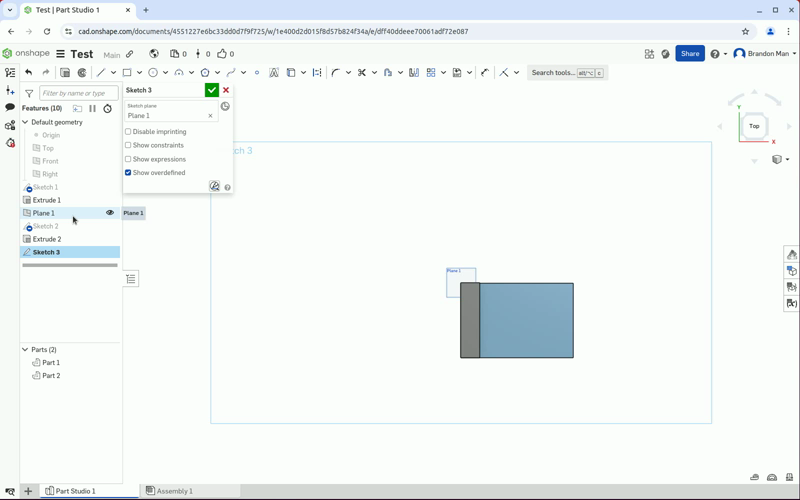
mouse_move(73, 352)
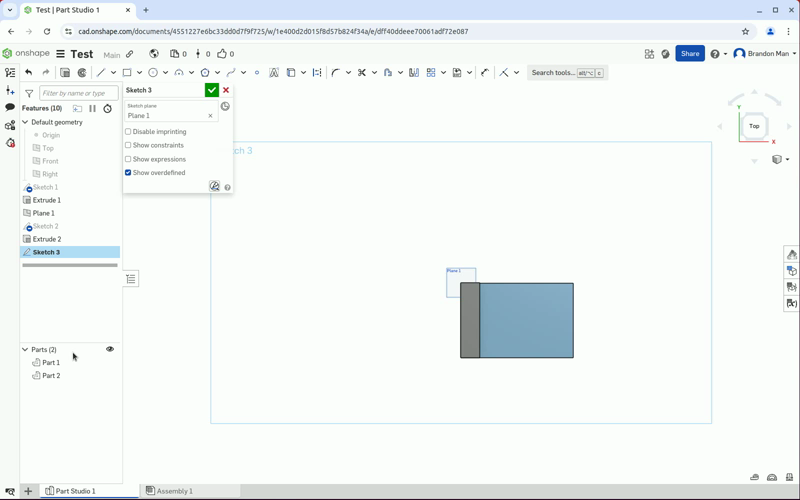
key(y)
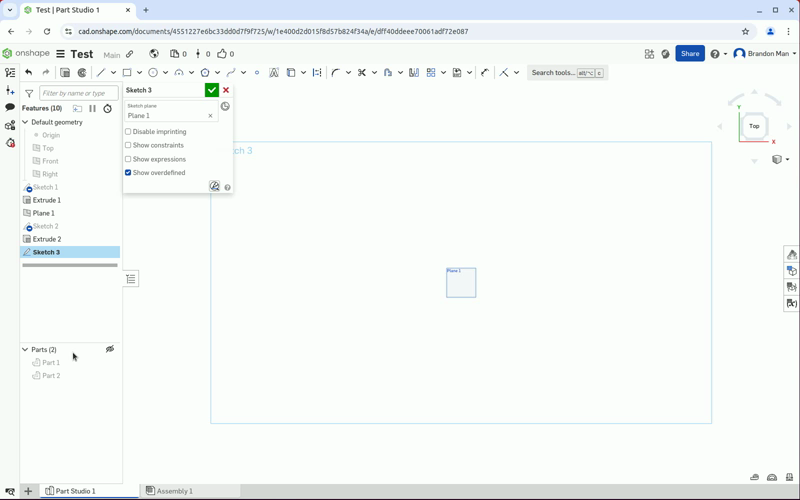
key(l)
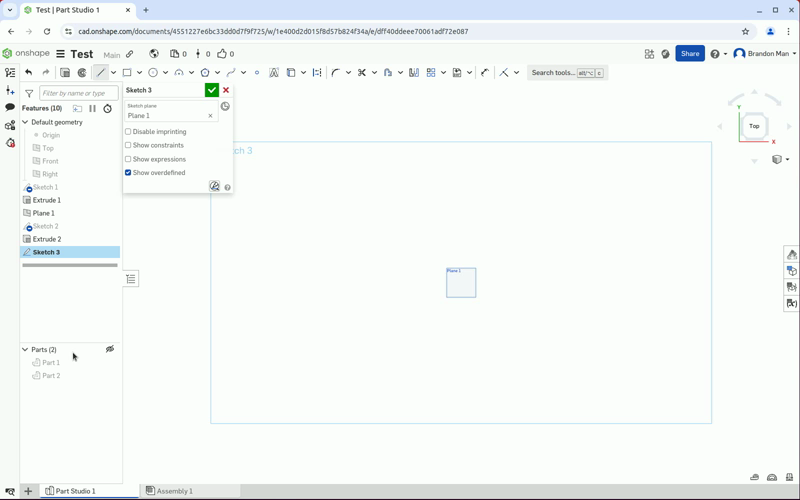
key_down(shift)
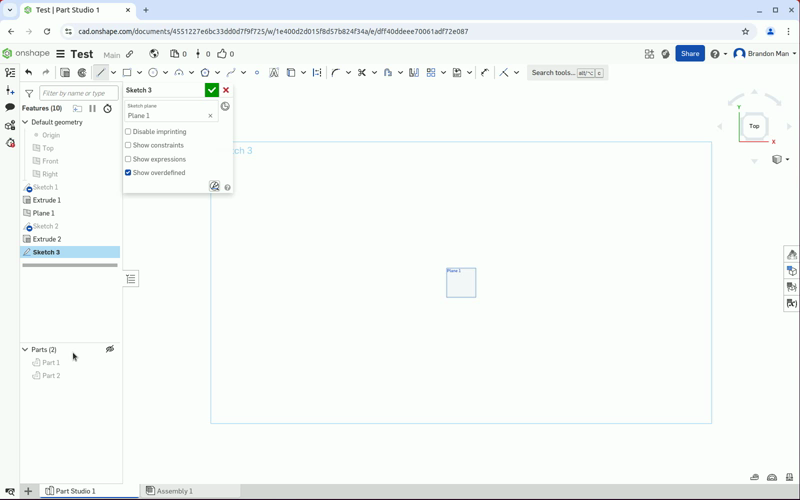
mouse_move(535, 339)
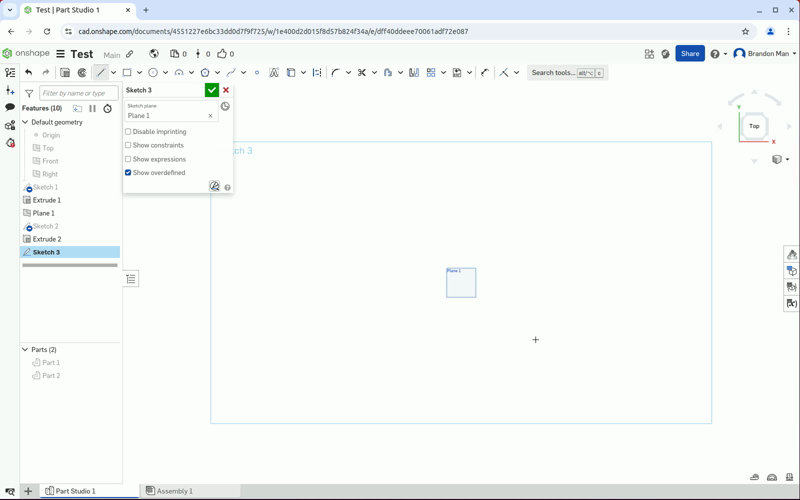
click(535, 339)
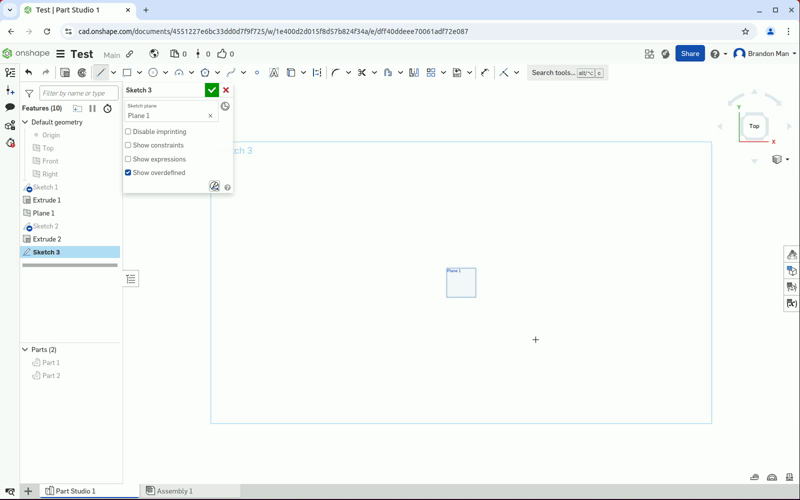
key_up(shift)
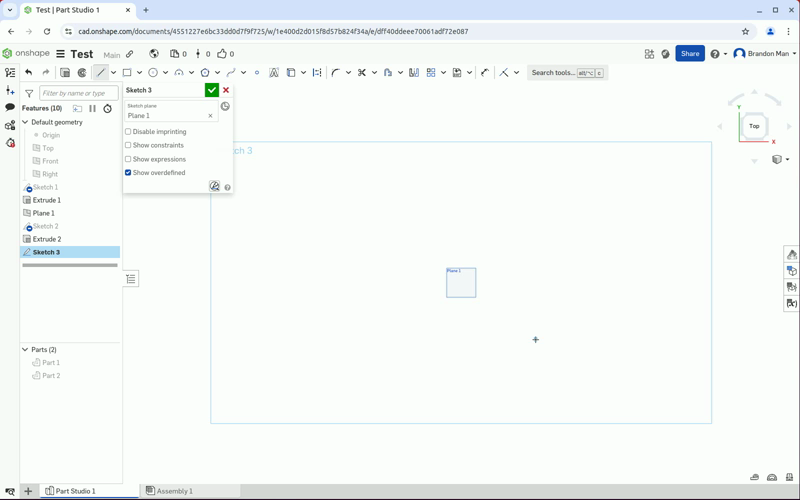
key_down(shift)
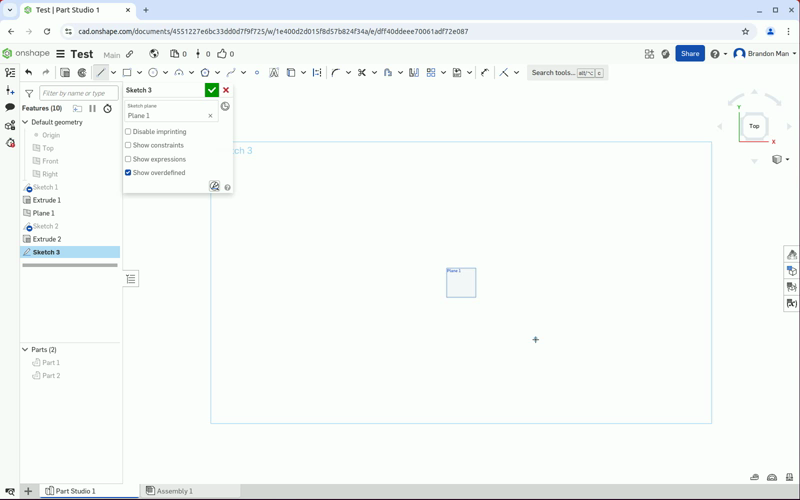
mouse_move(565, 339)
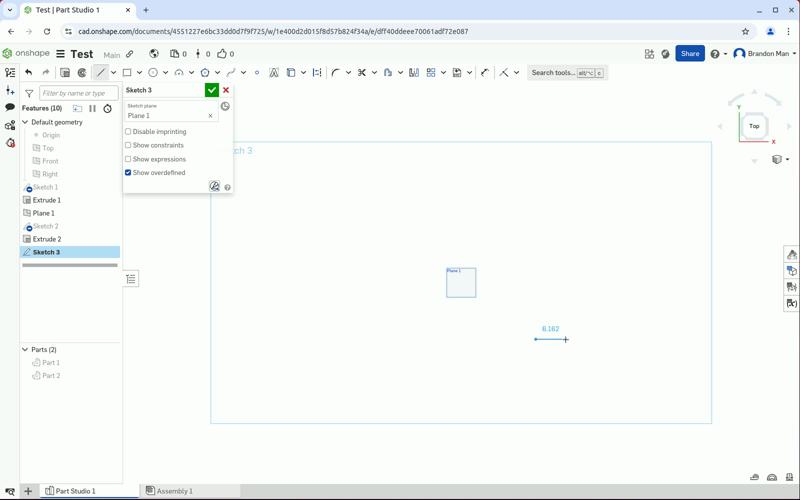
mouse_move(574, 339)
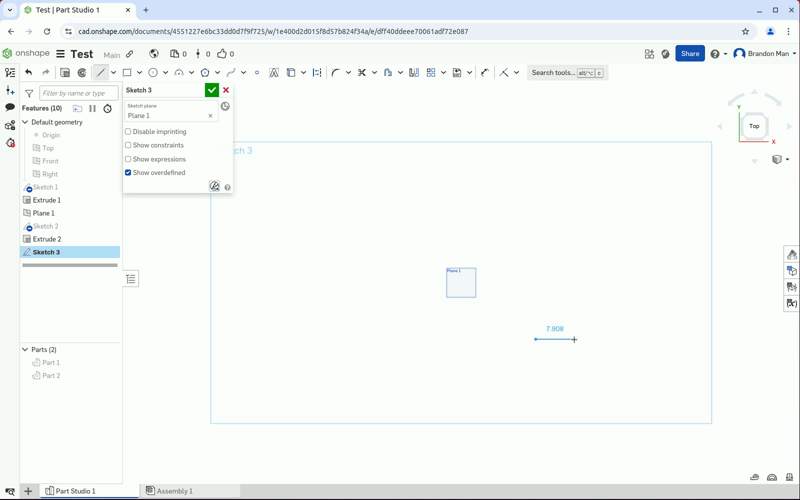
click(574, 339)
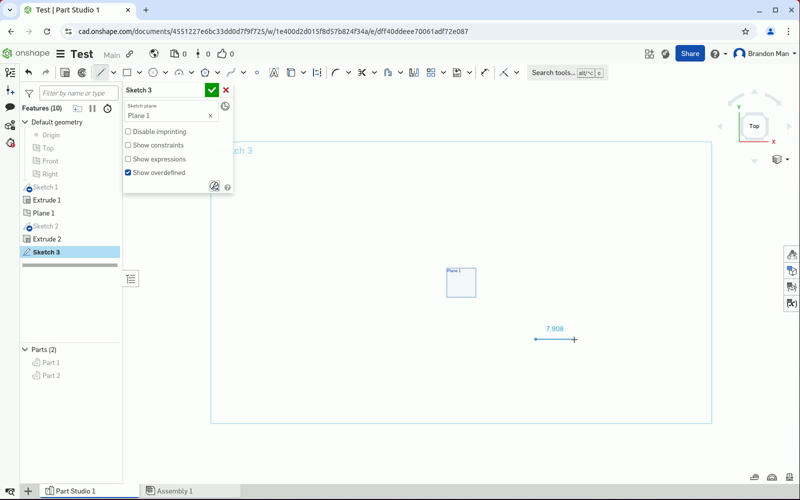
key_up(shift)
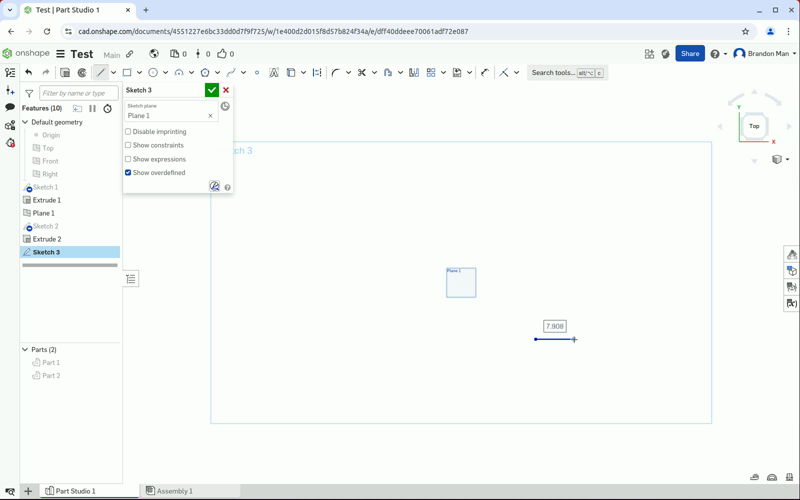
key_down(shift)
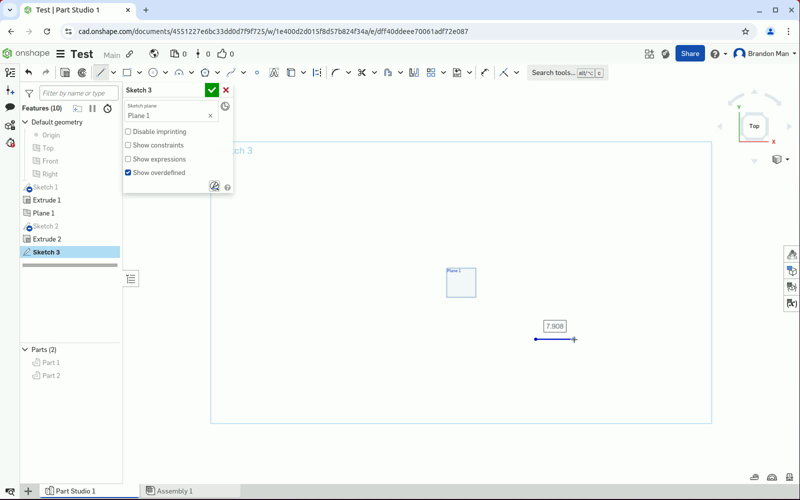
mouse_move(589, 339)
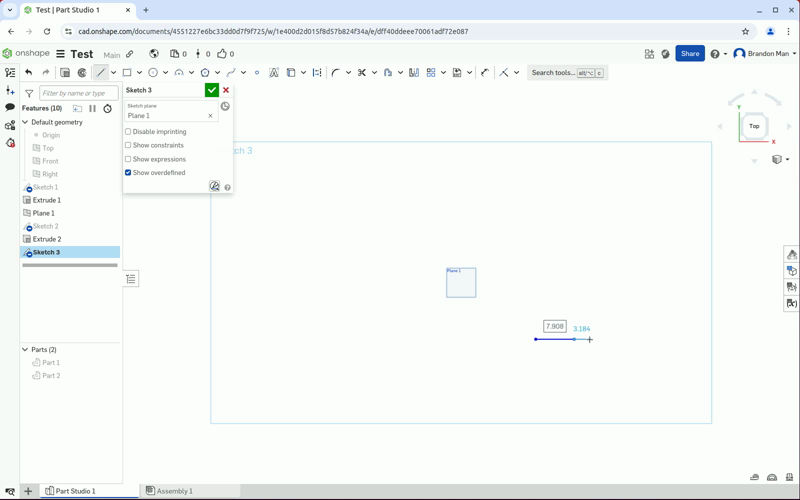
mouse_move(574, 300)
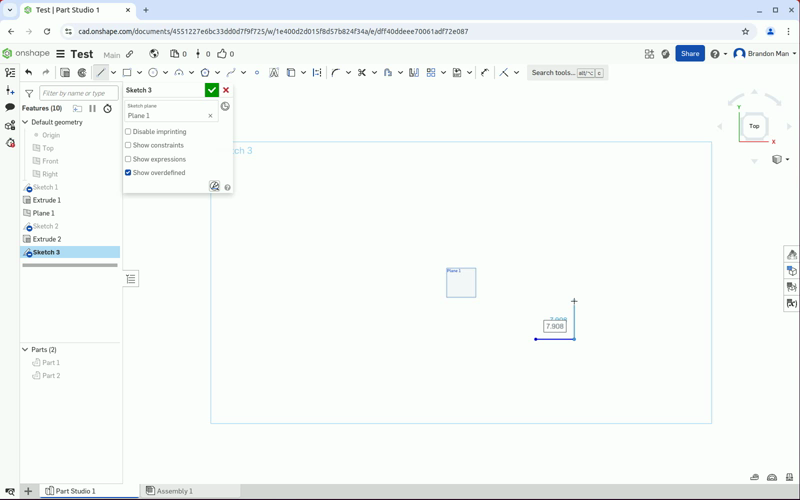
click(574, 300)
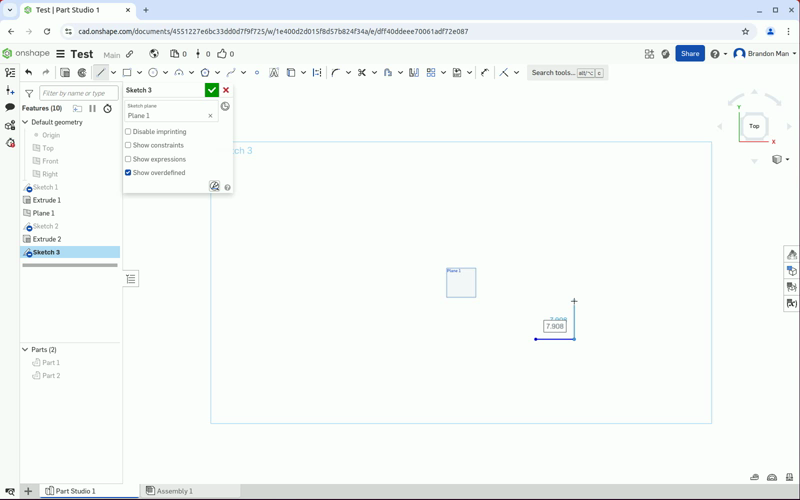
key_up(shift)
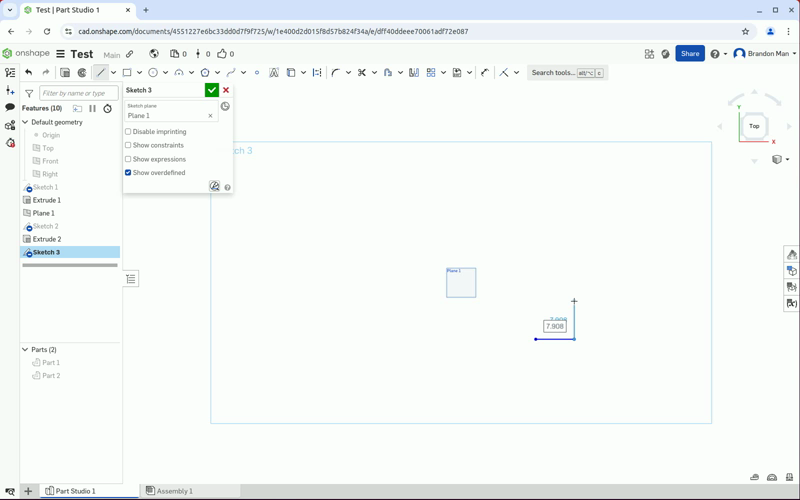
key_down(shift)
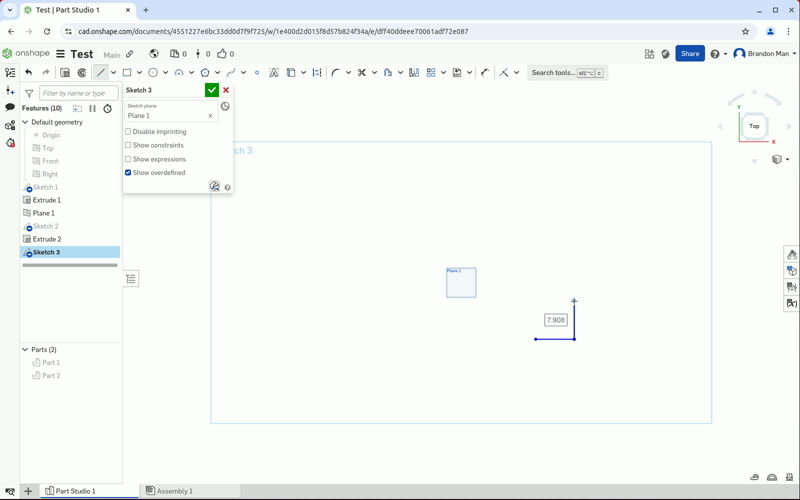
mouse_move(589, 300)
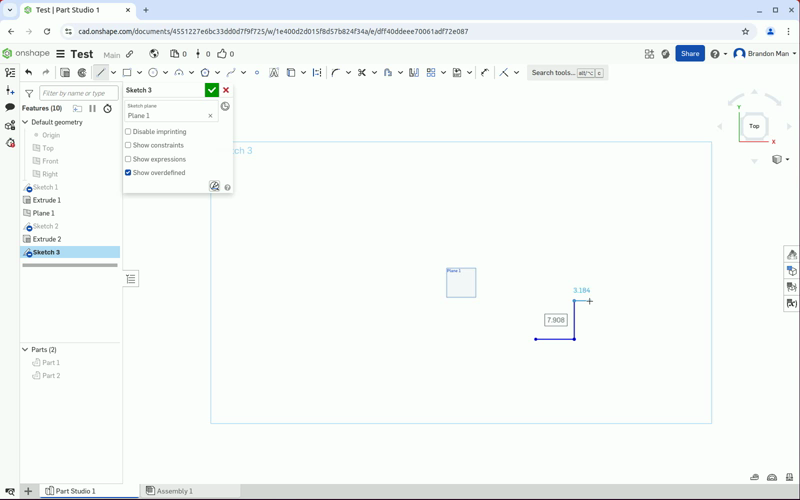
mouse_move(535, 300)
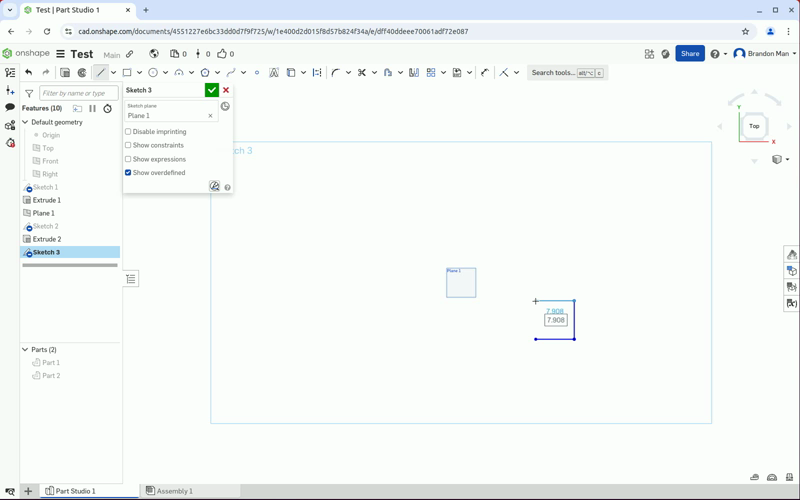
click(535, 300)
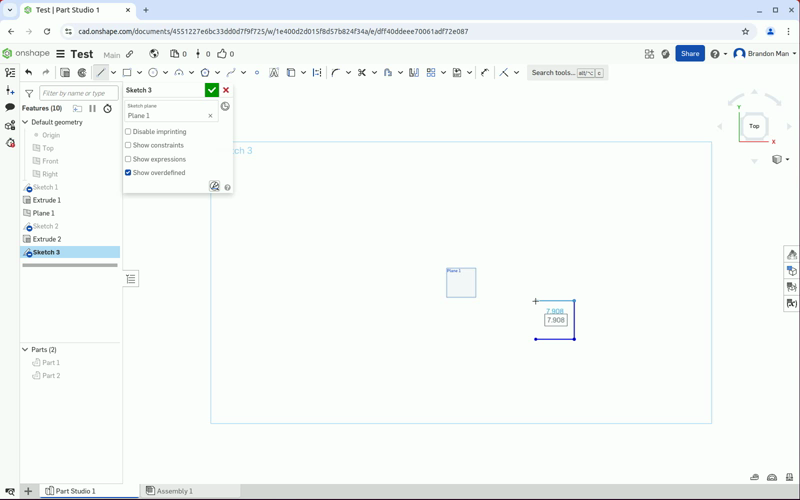
key_up(shift)
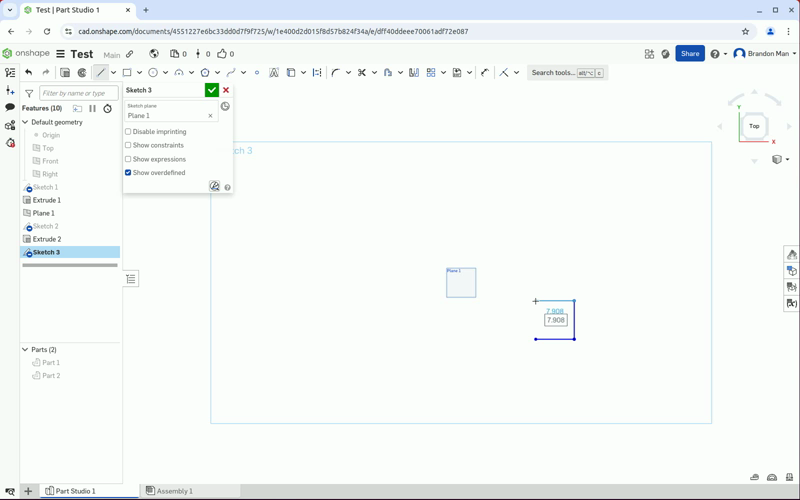
mouse_move(565, 300)
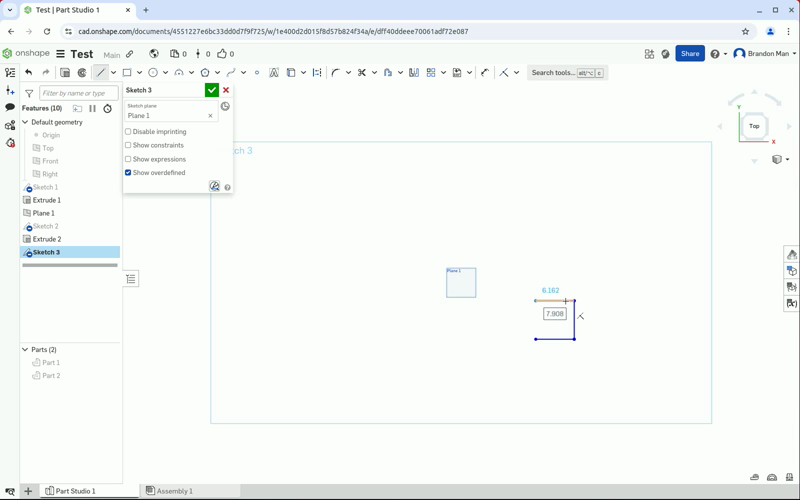
key_down(shift)
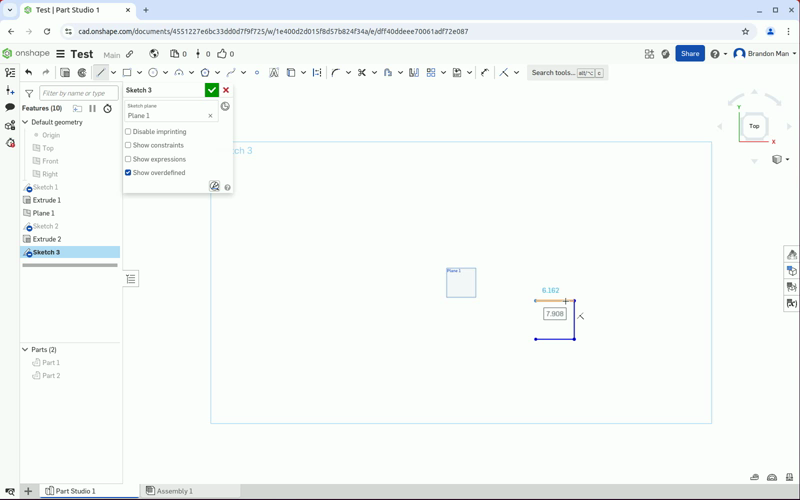
mouse_move(535, 339)
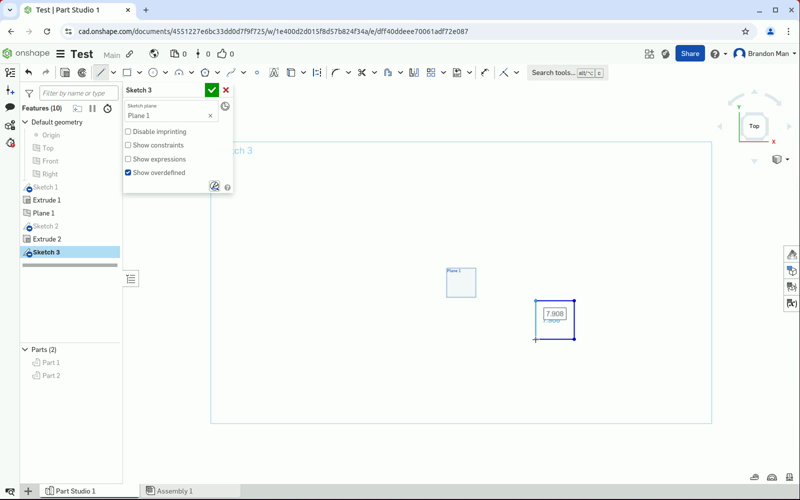
key_up(shift)
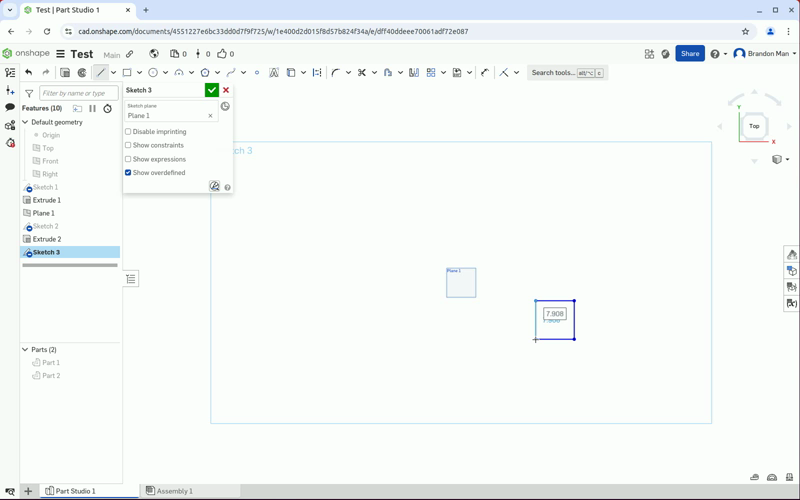
click(535, 339)
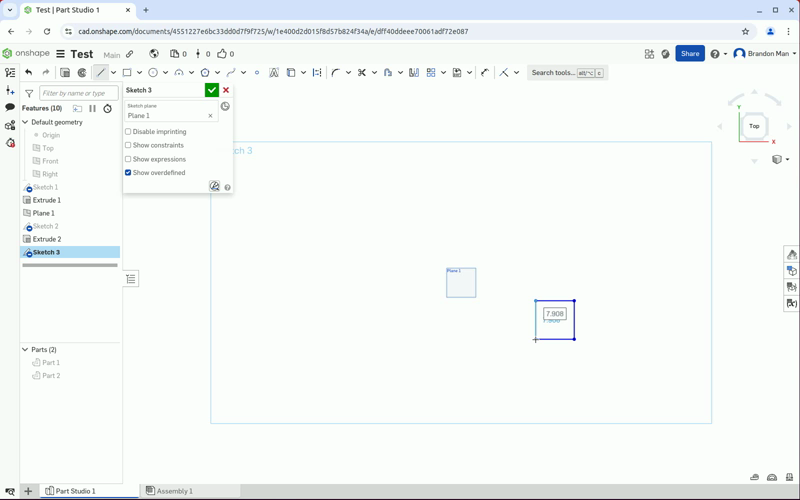
key(esc)
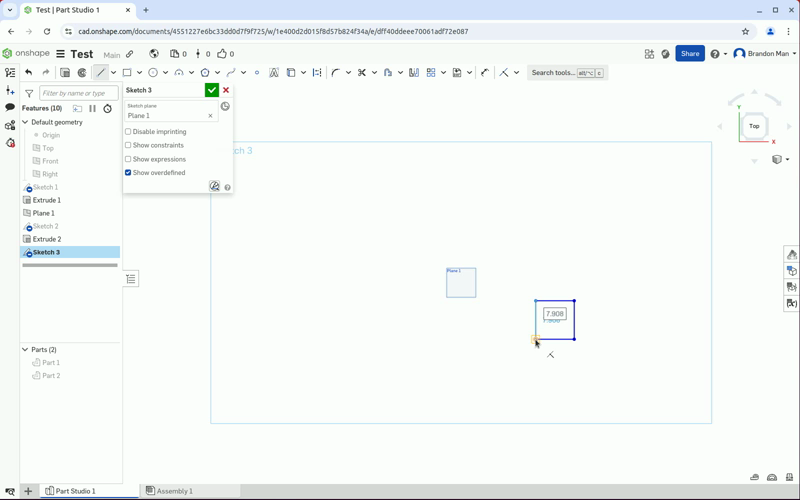
mouse_move(560, 302)
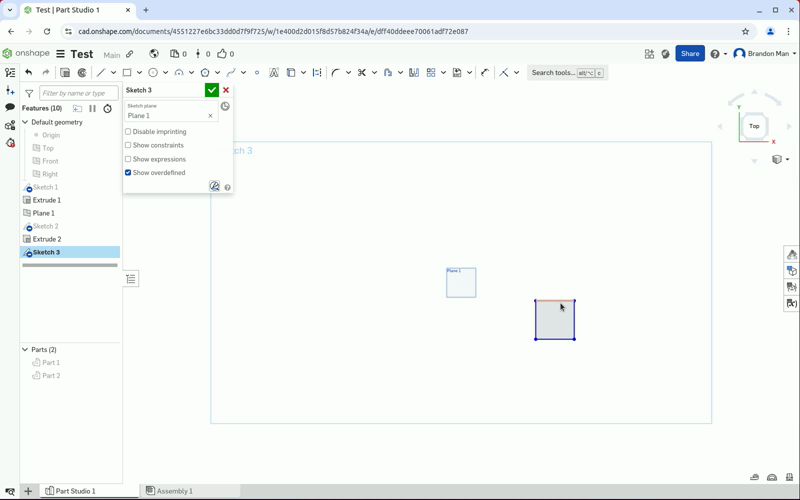
scroll(6)
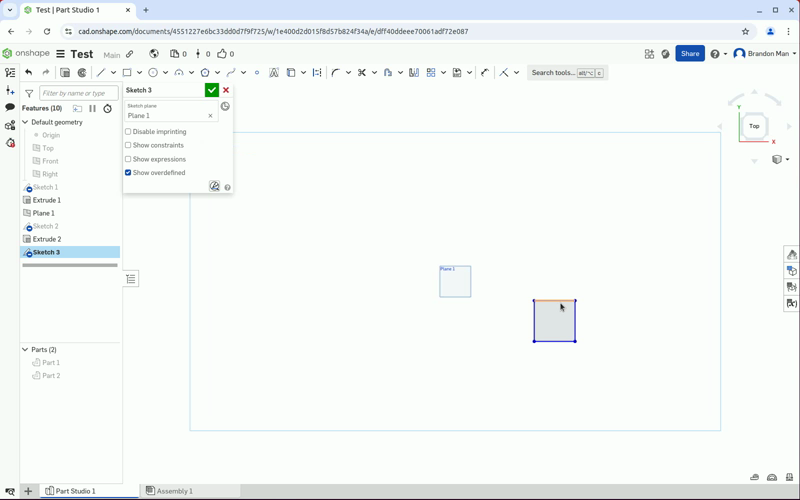
scroll(6)
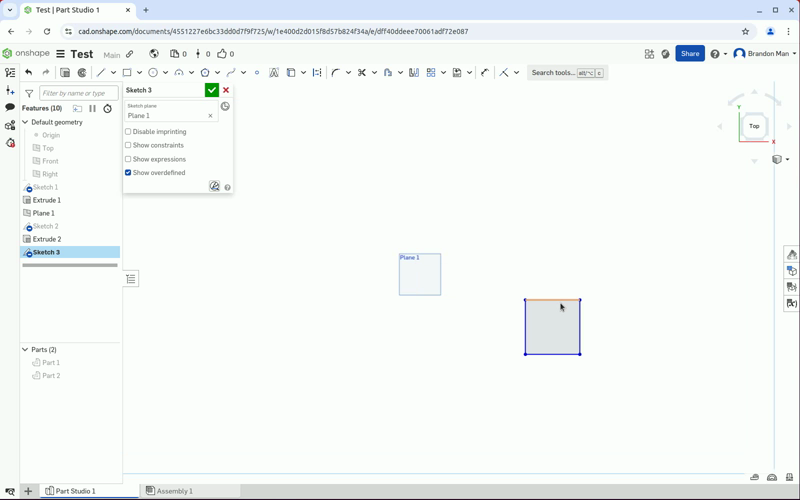
scroll(6)
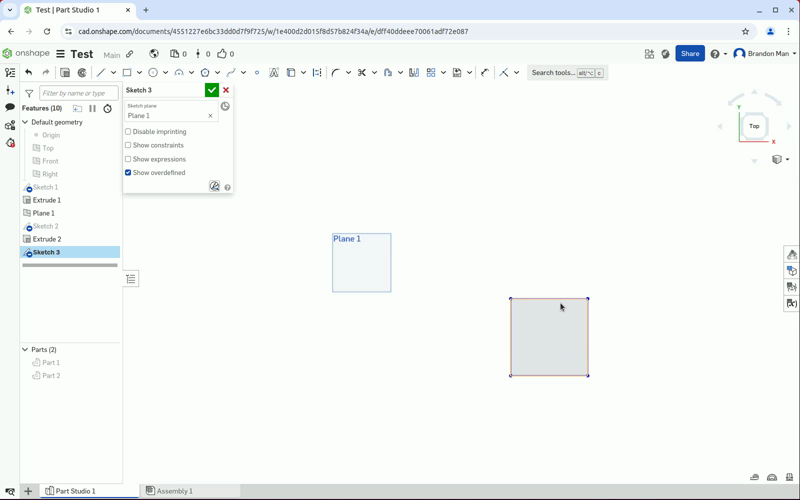
scroll(6)
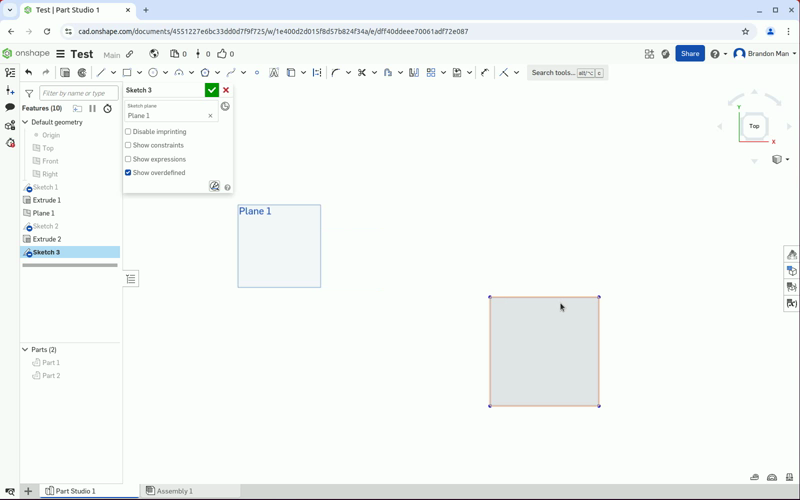
scroll(6)
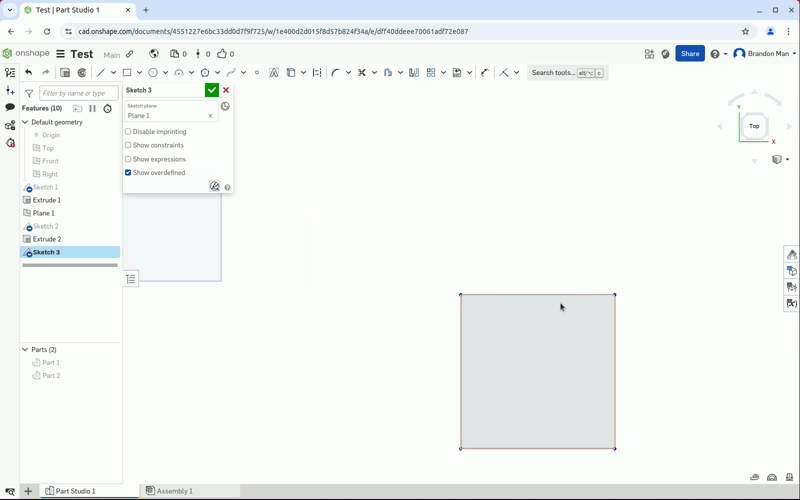
scroll(6)
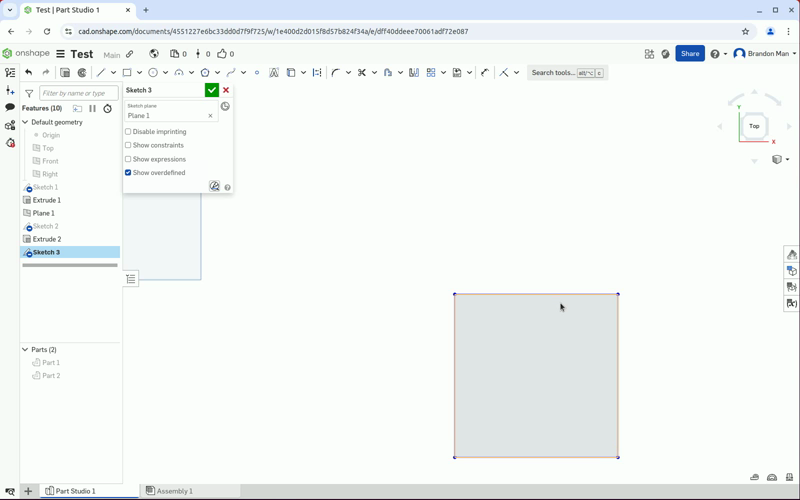
scroll(6)
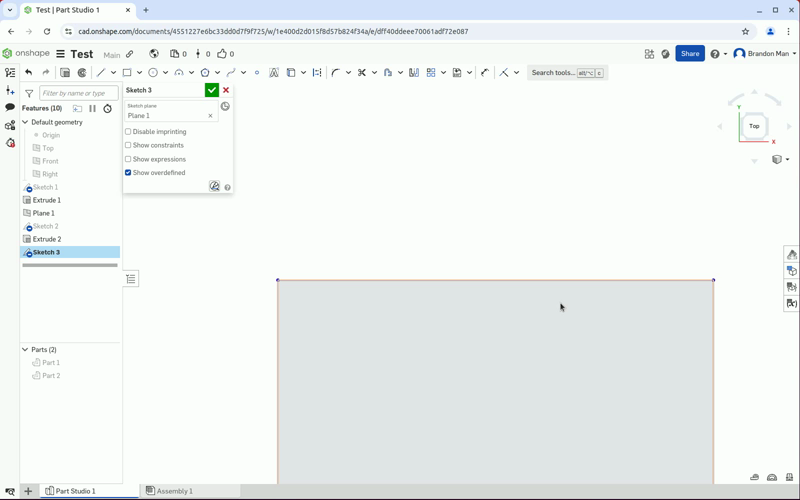
click(560, 302)
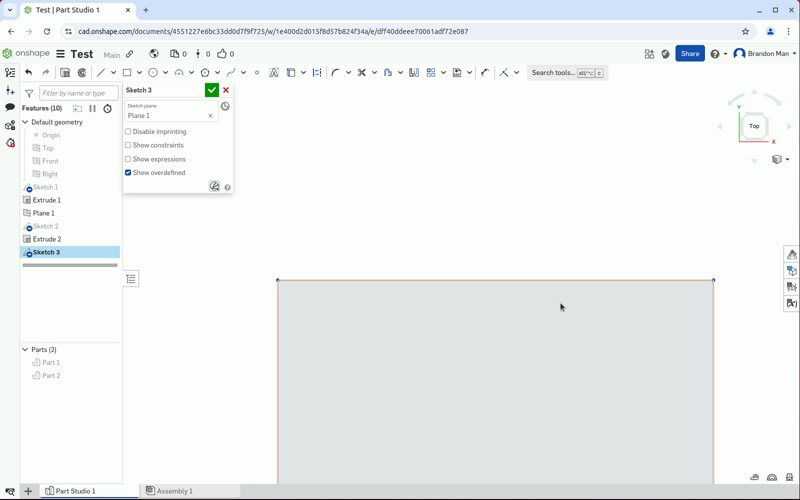
scroll(-6)
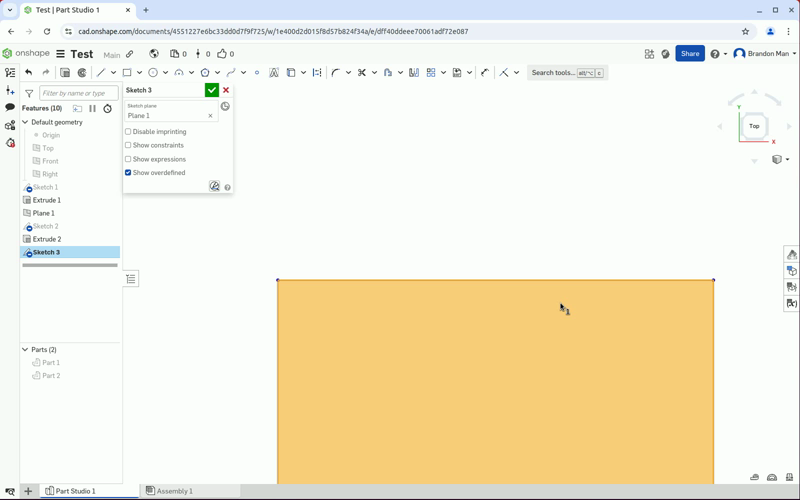
scroll(-6)
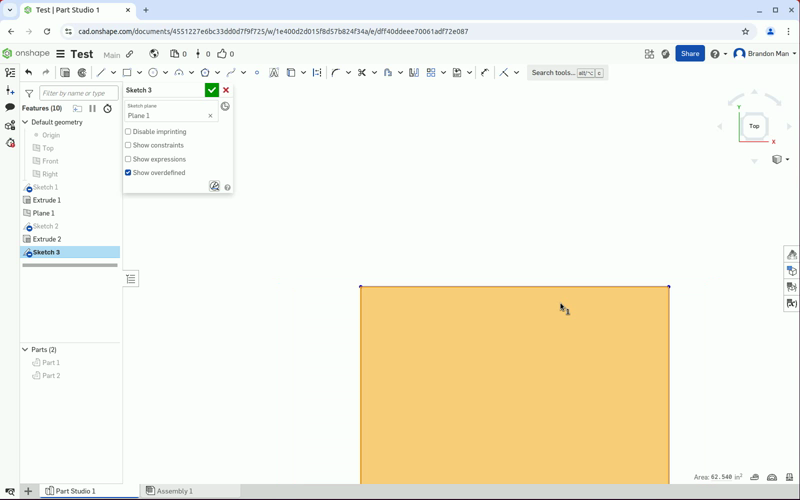
scroll(-6)
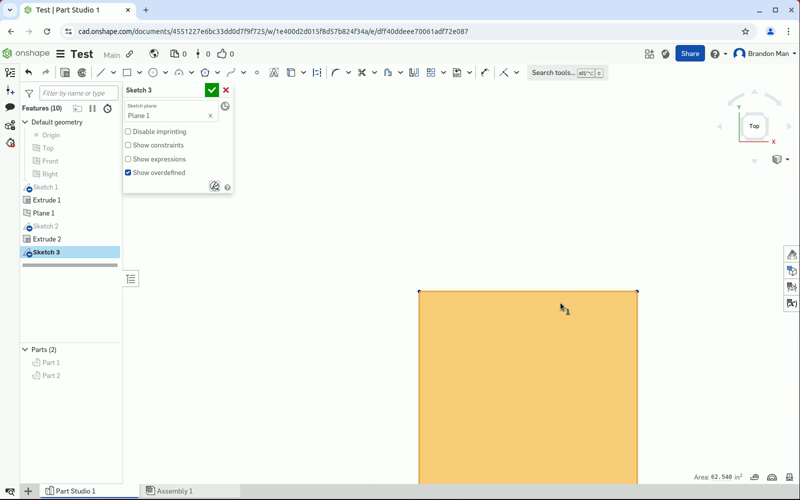
scroll(-6)
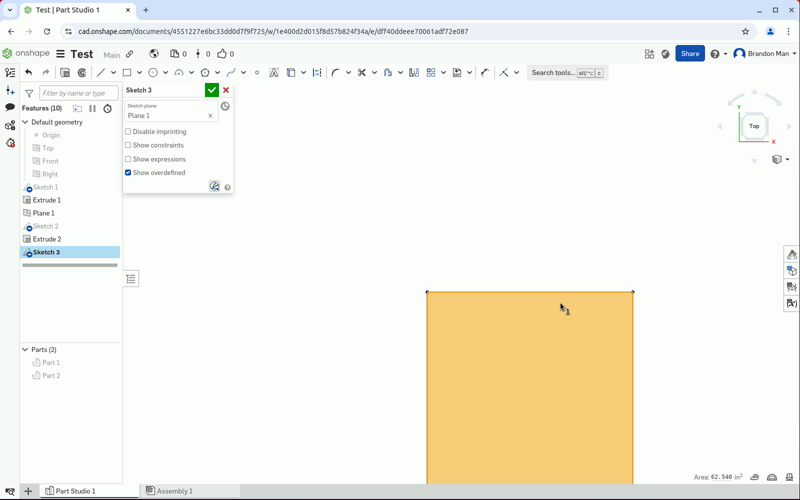
scroll(-6)
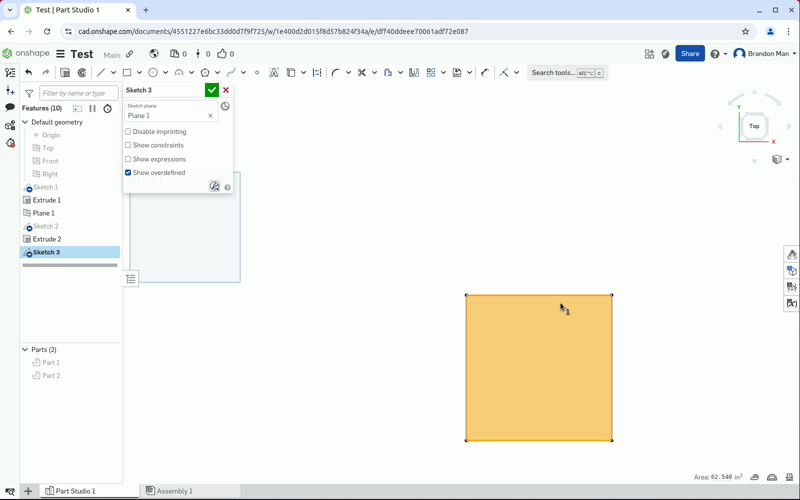
scroll(-6)
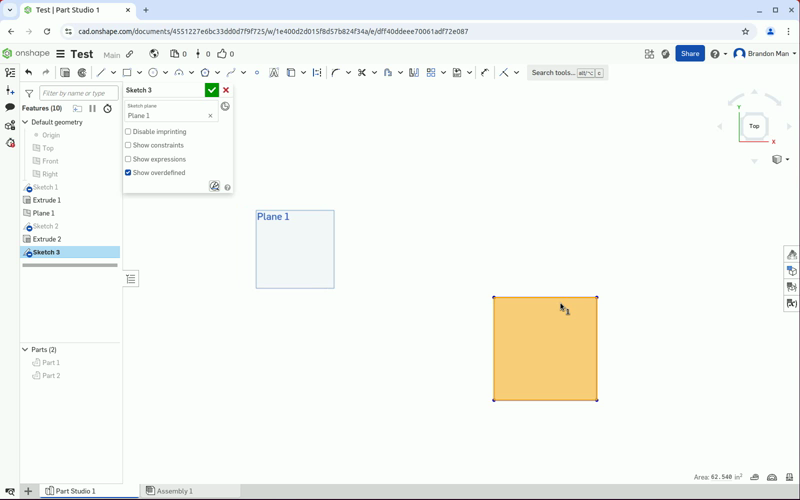
scroll(-6)
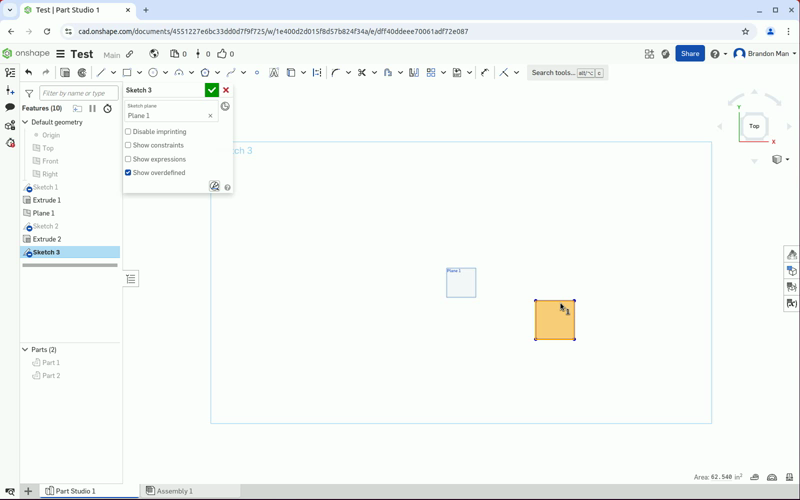
mouse_move(73, 352)
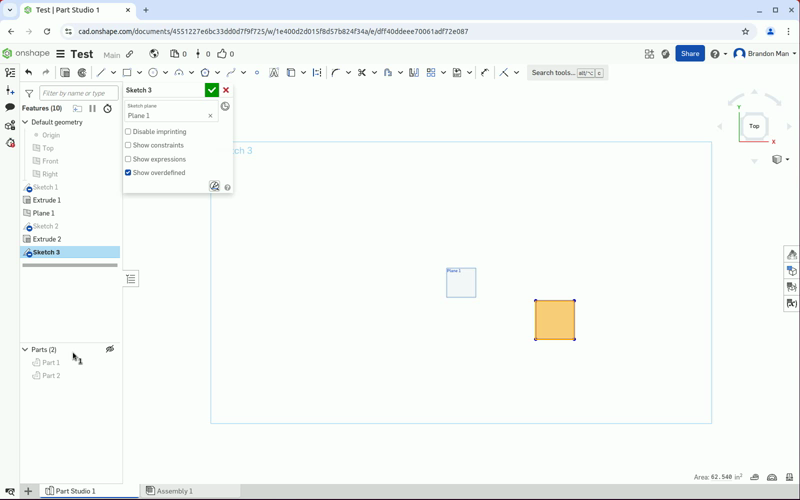
key(shift+y)
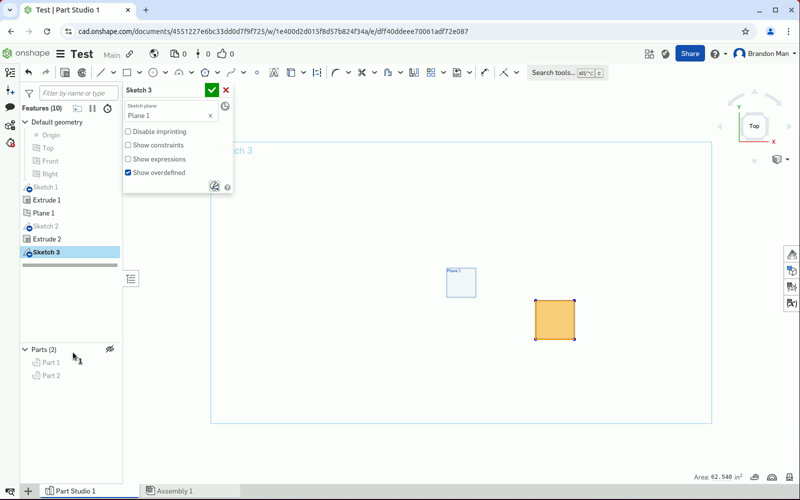
key(shift+e)
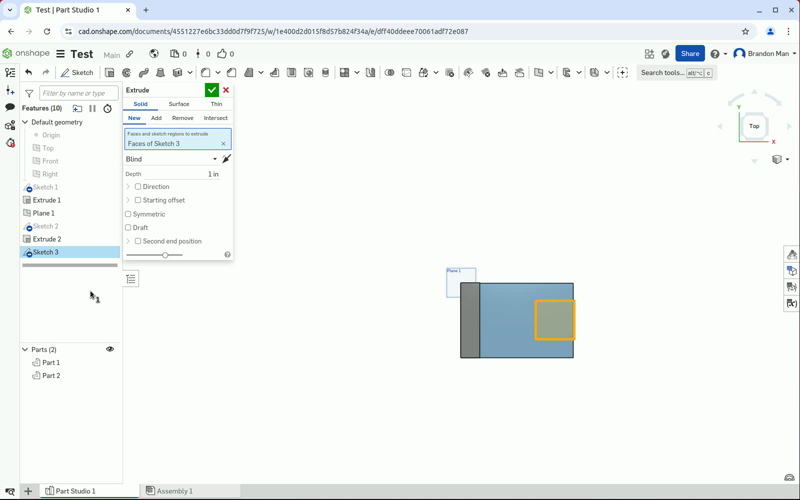
mouse_move(143, 106)
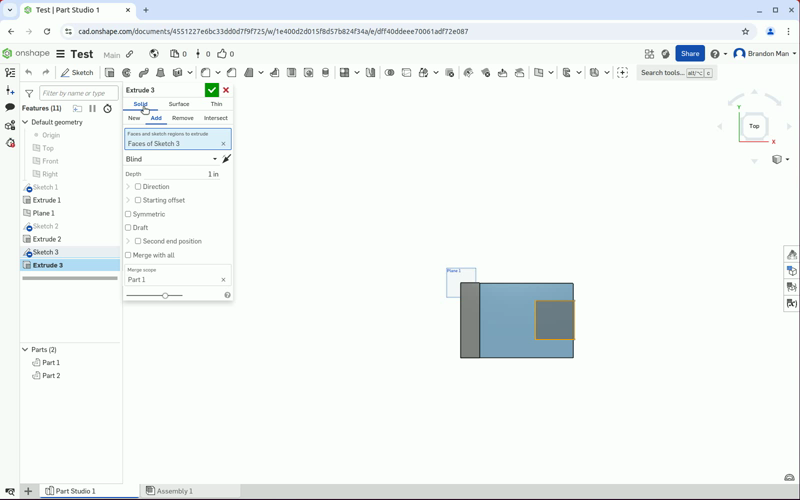
click(143, 106)
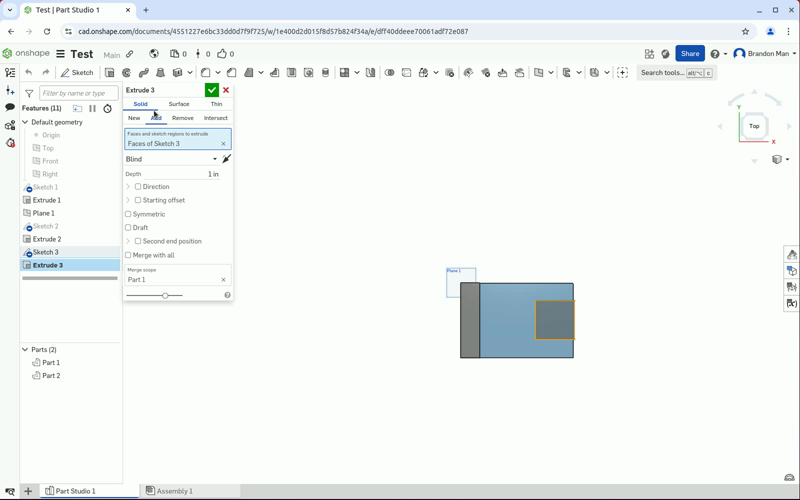
mouse_move(186, 120)
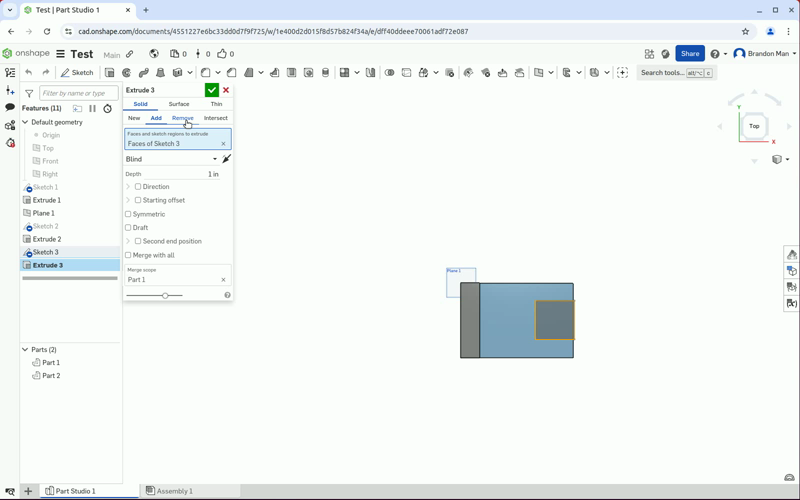
click(186, 120)
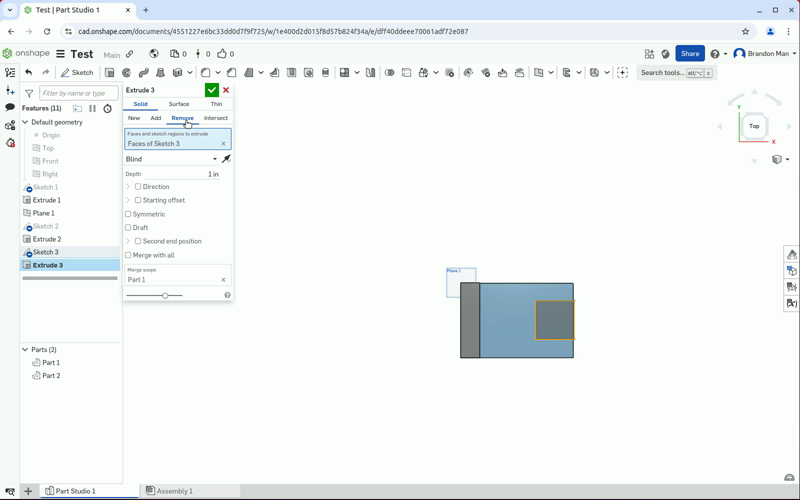
key(tab, 4)
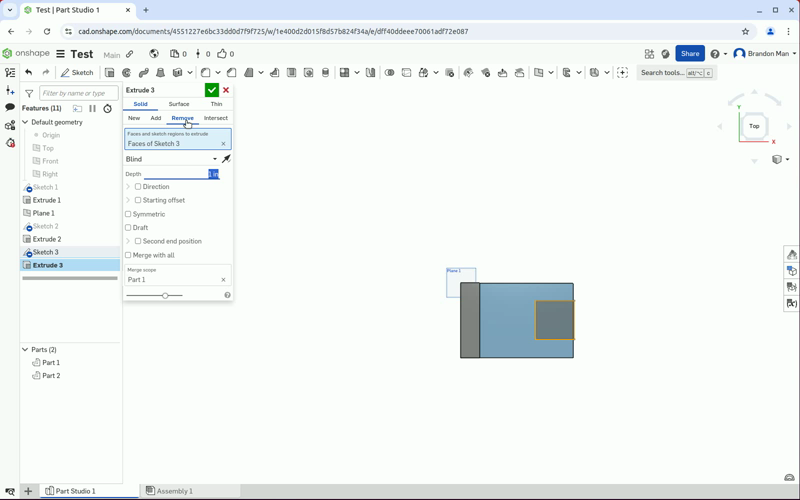
text(7.703)
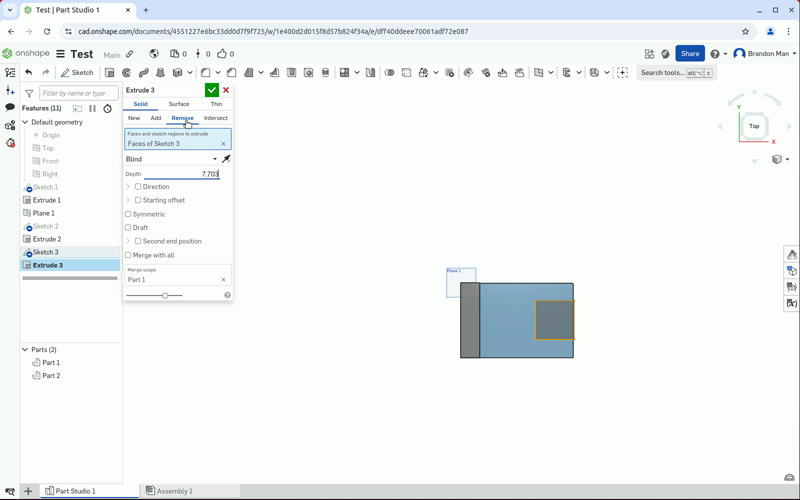
key(tab, 6)
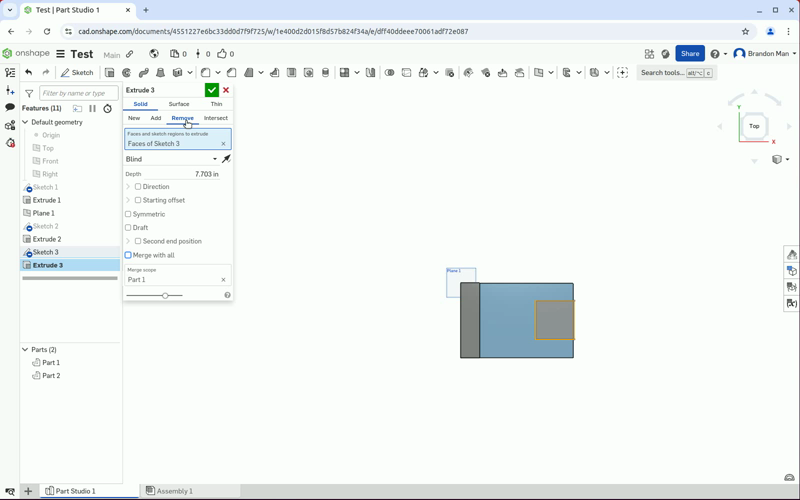
key(space)
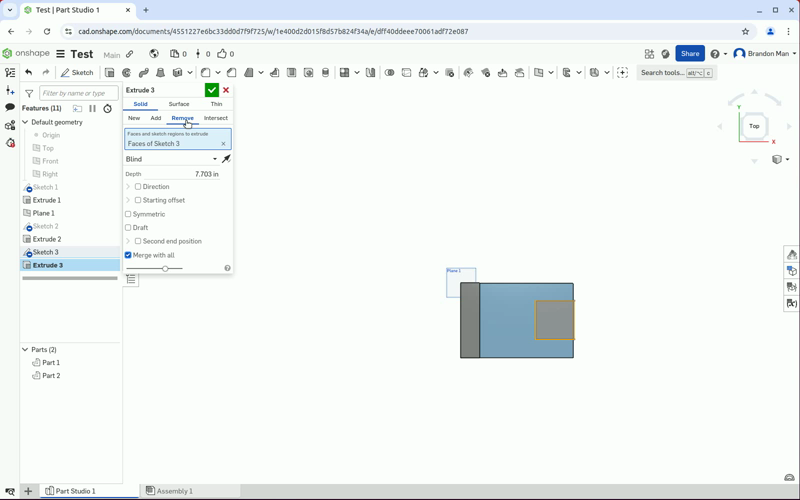
key(enter)
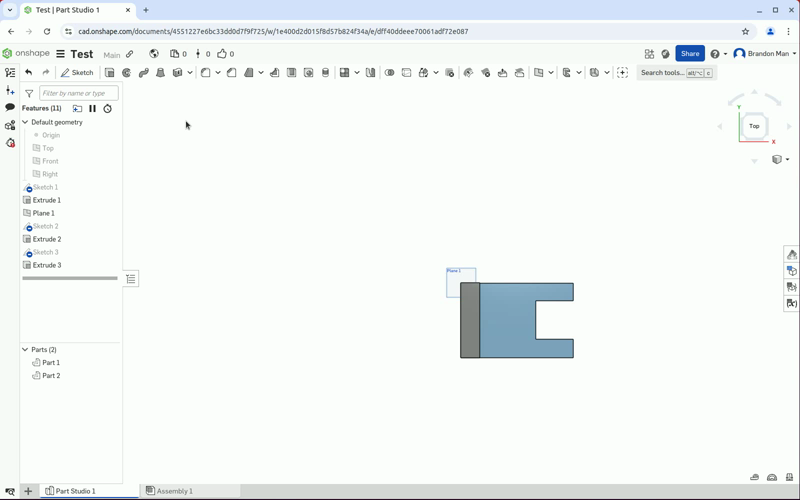
key(shift+h)
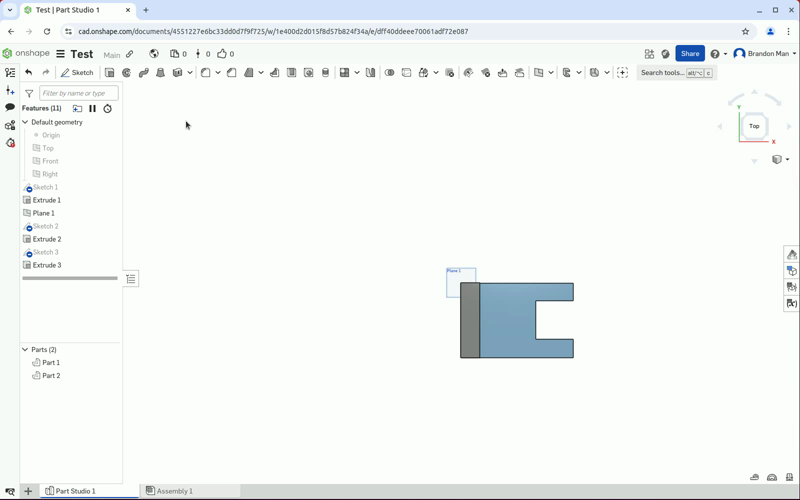
key(shift+h)
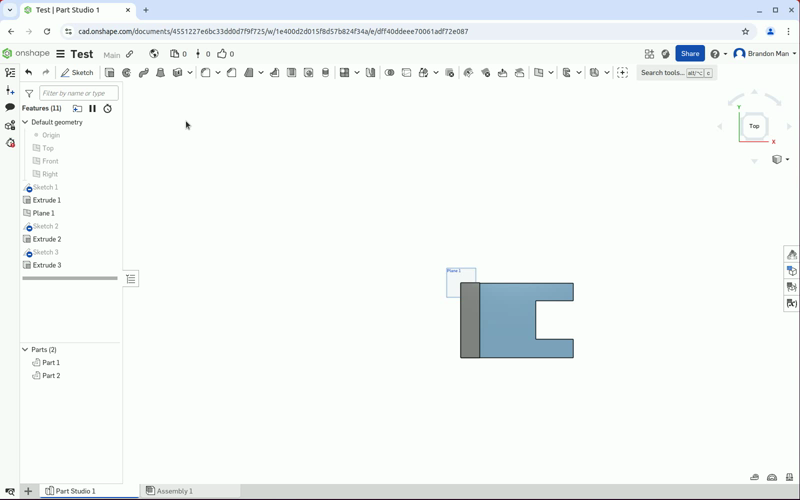
mouse_move(73, 189)
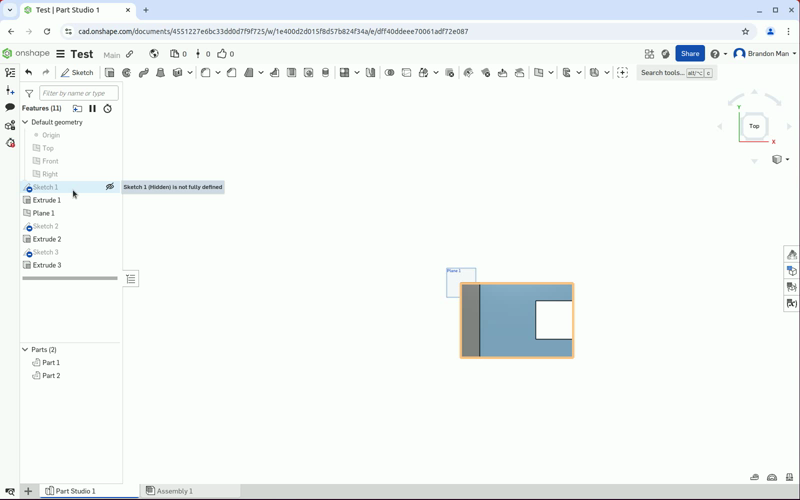
click(73, 189)
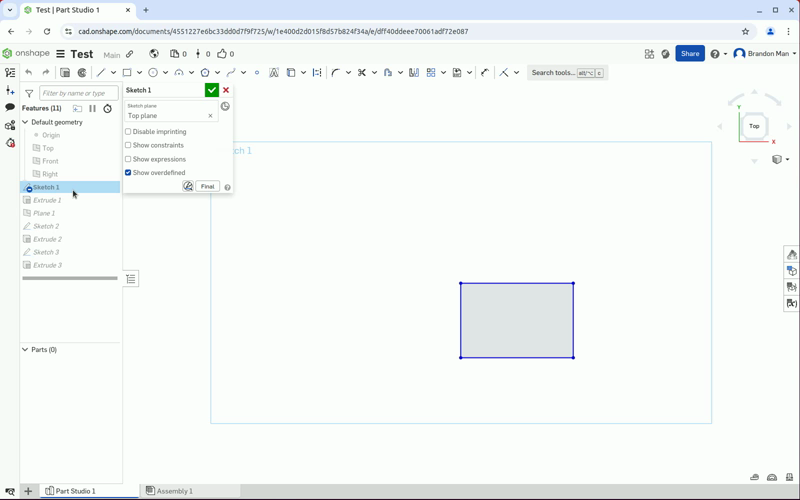
mouse_move(229, 92)
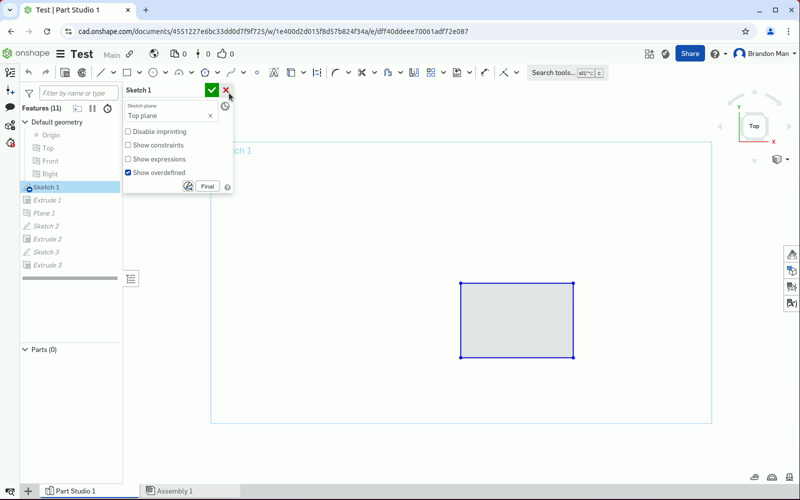
click(229, 92)
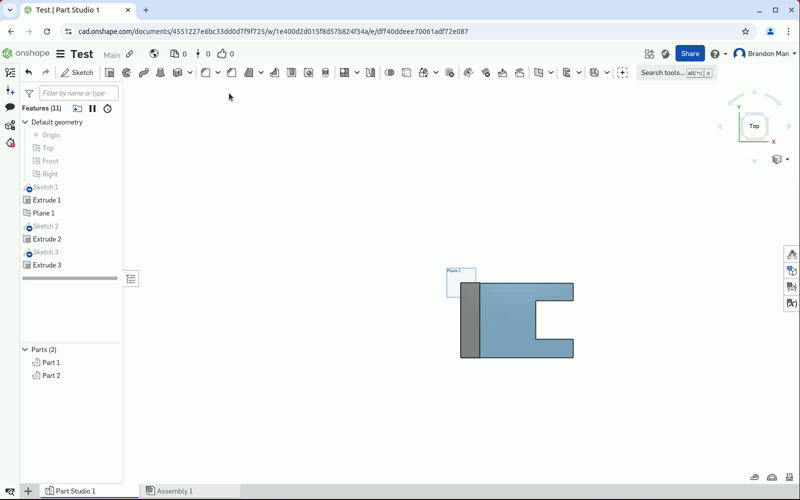
mouse_move(541, 75)
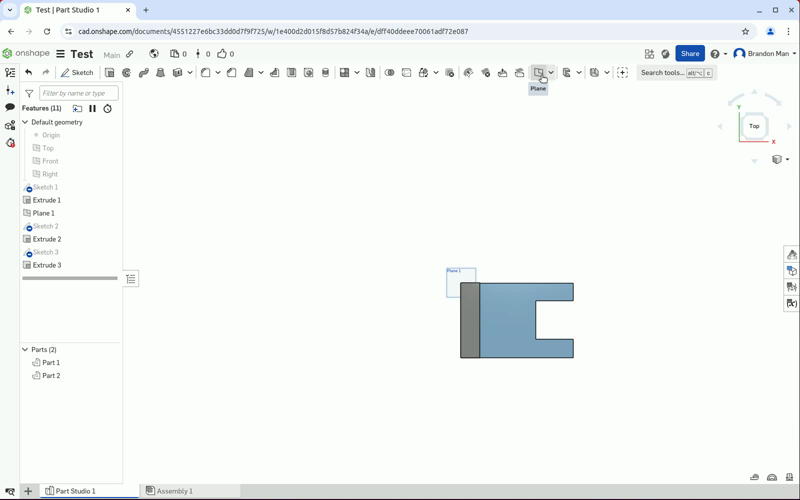
click(541, 75)
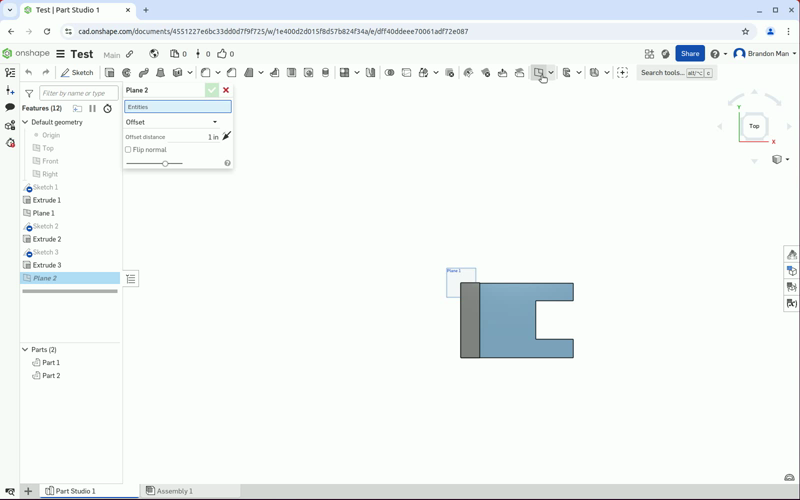
mouse_move(73, 150)
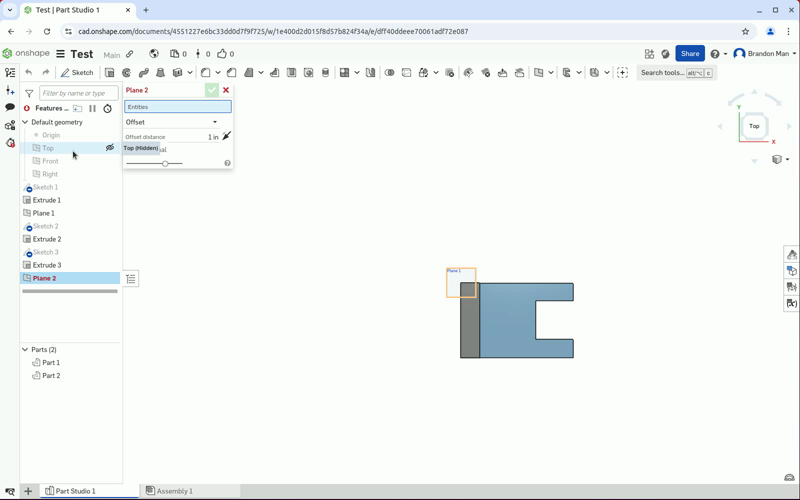
click(73, 150)
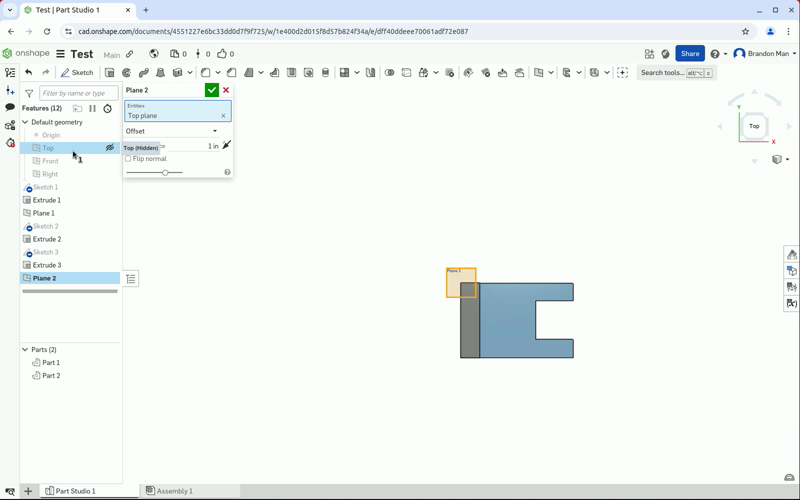
key(tab, 2)
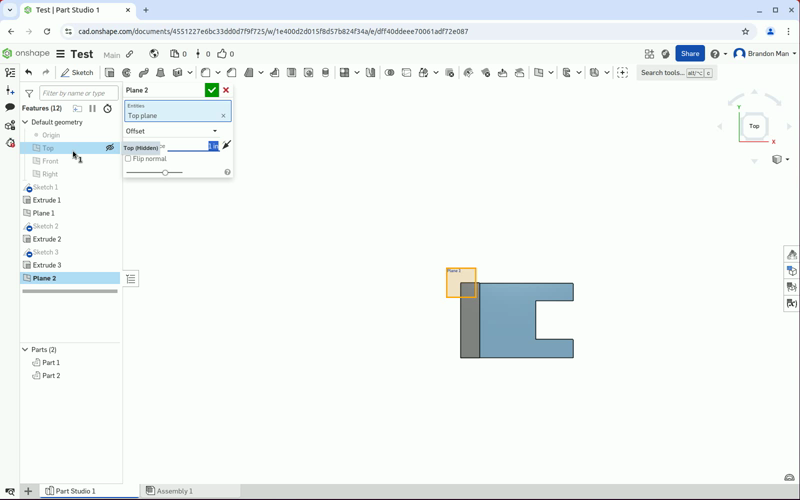
text(15.405)
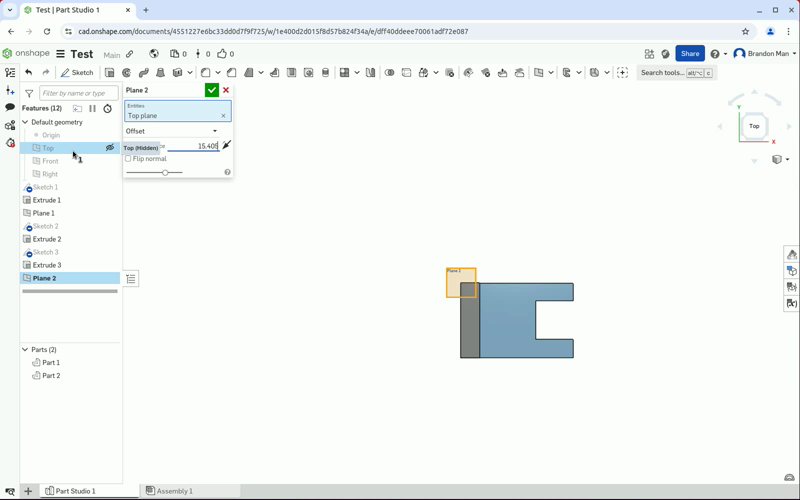
key(enter, 2)
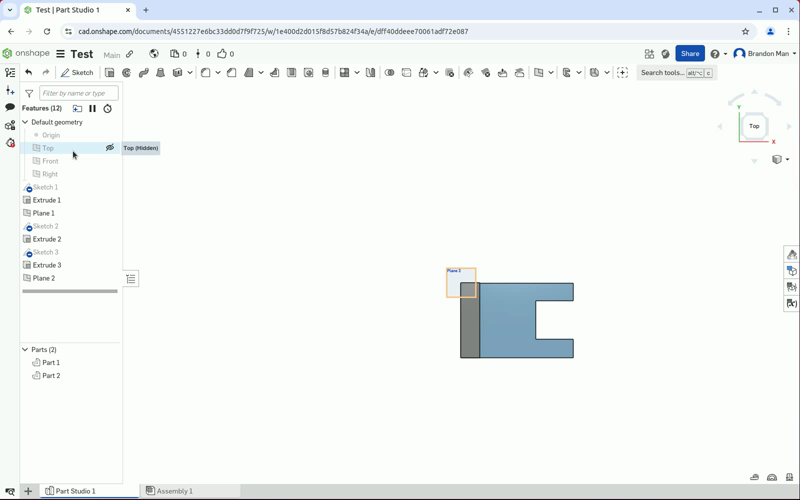
key(shift+s)
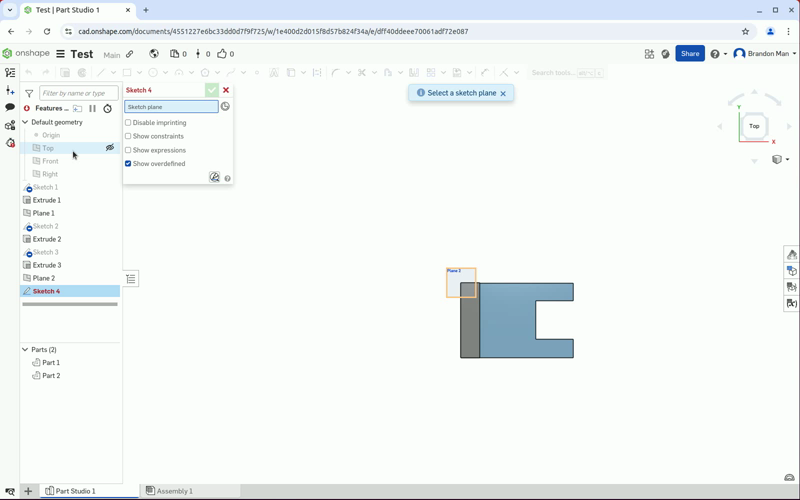
mouse_move(73, 280)
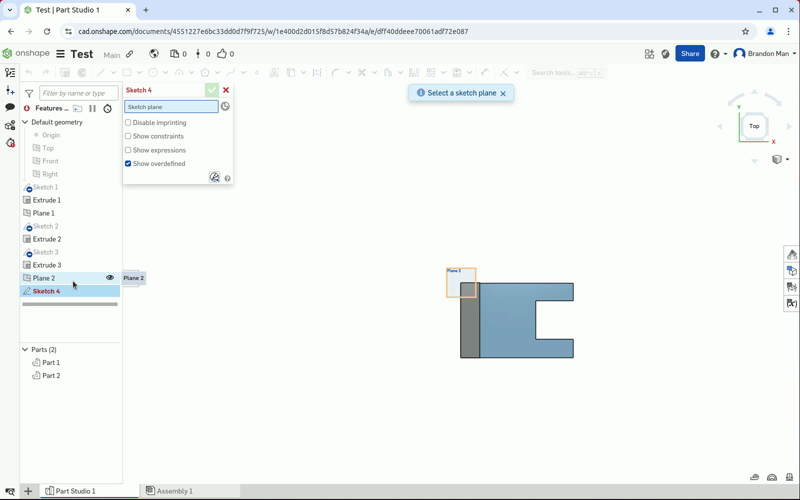
click(73, 280)
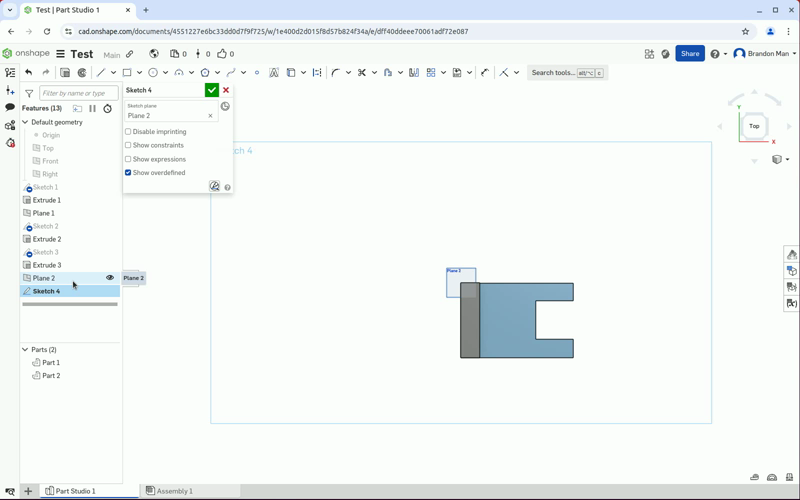
mouse_move(73, 352)
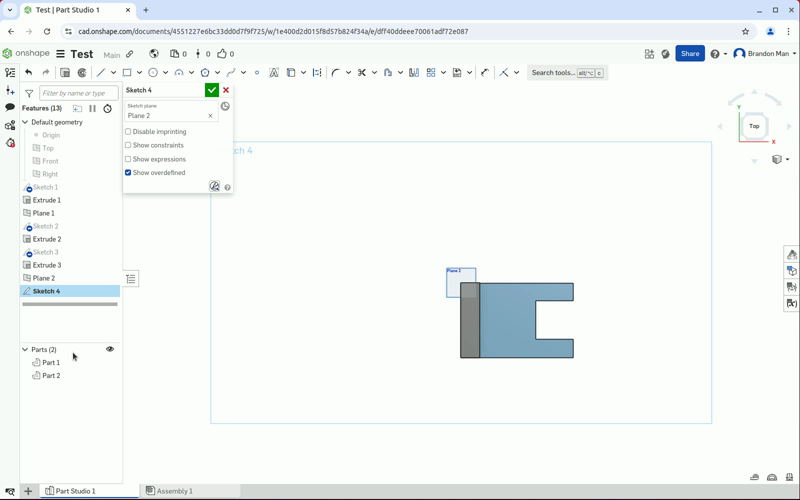
key(y)
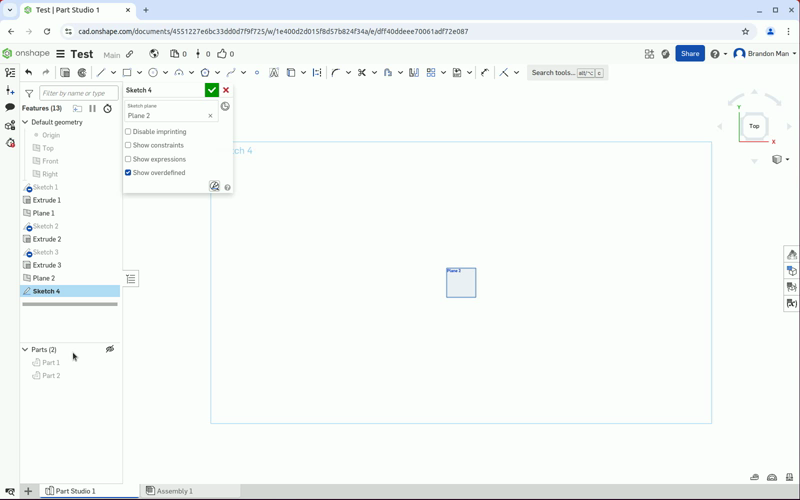
key(l)
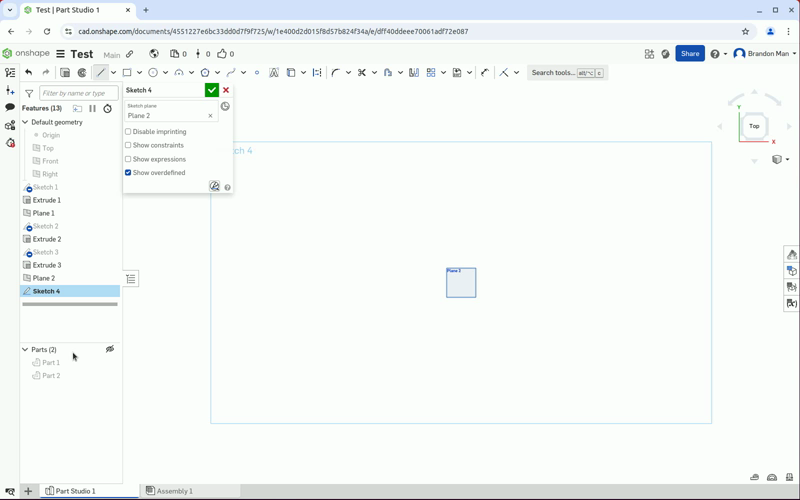
key_down(shift)
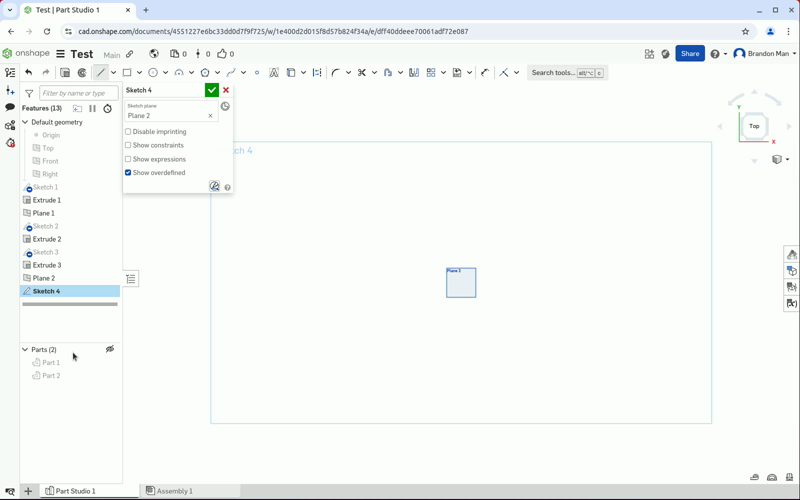
mouse_move(460, 339)
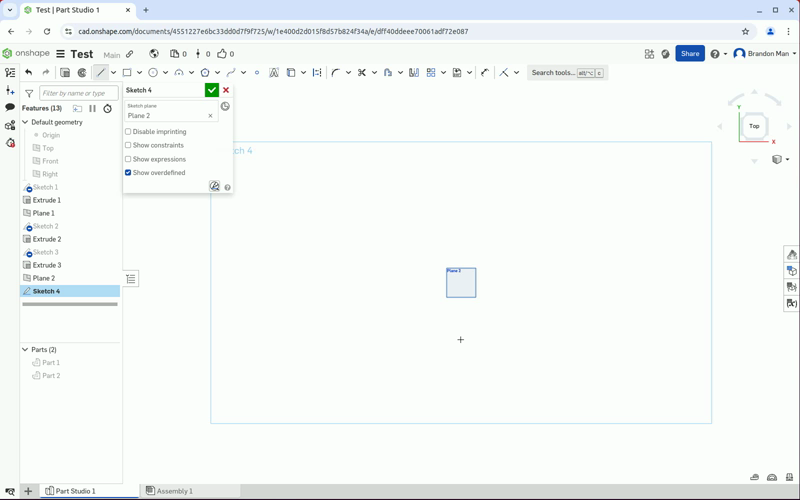
click(460, 339)
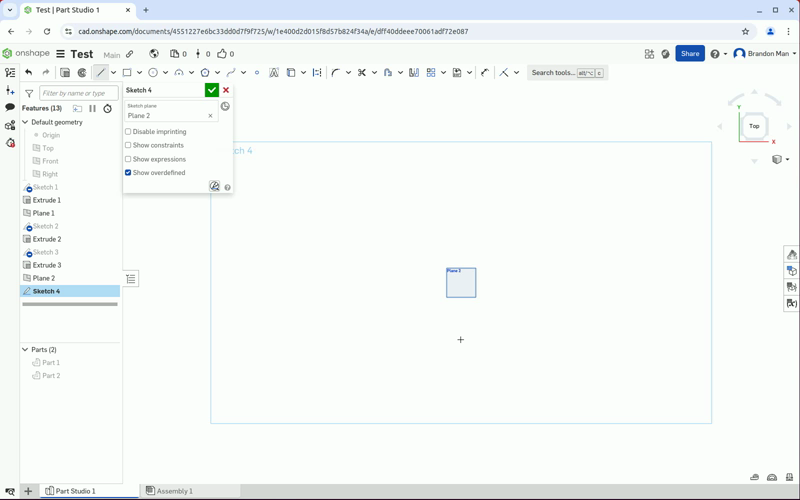
key_up(shift)
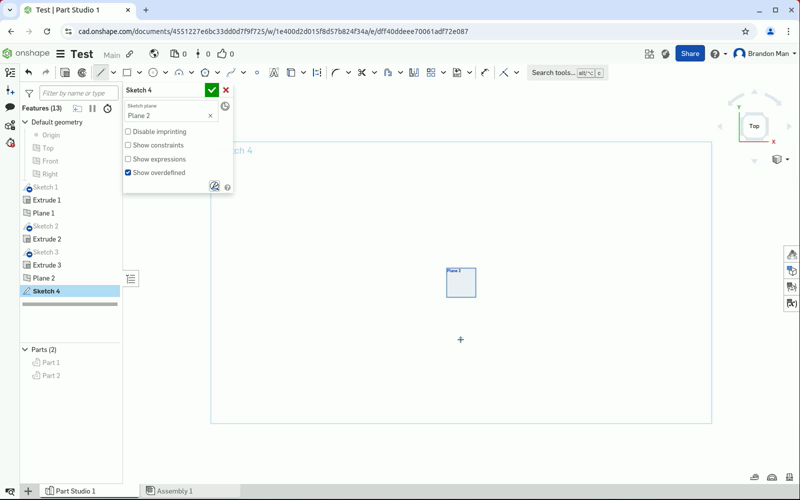
key_down(shift)
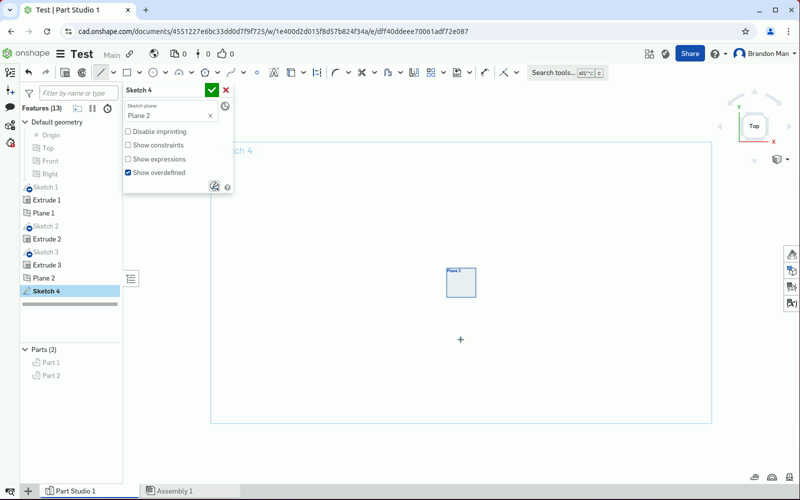
mouse_move(490, 339)
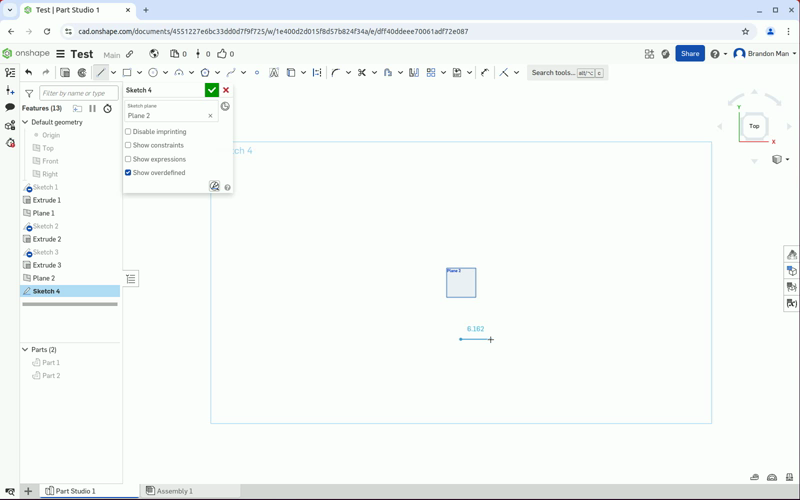
mouse_move(480, 339)
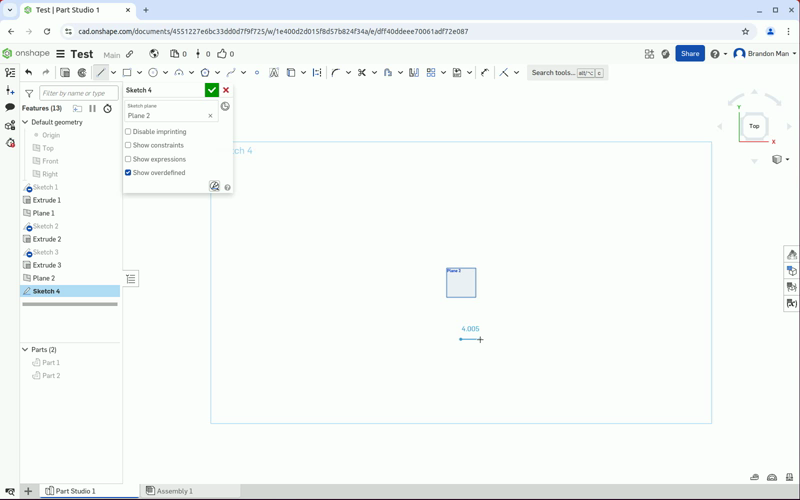
click(480, 339)
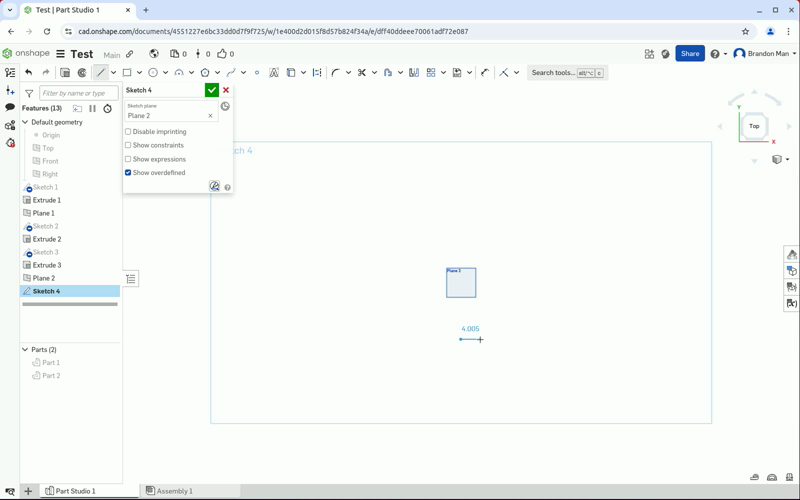
key_up(shift)
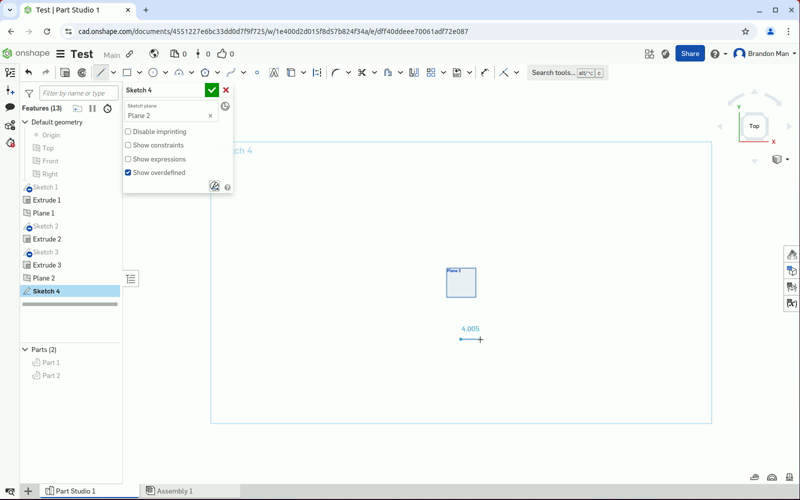
key_down(shift)
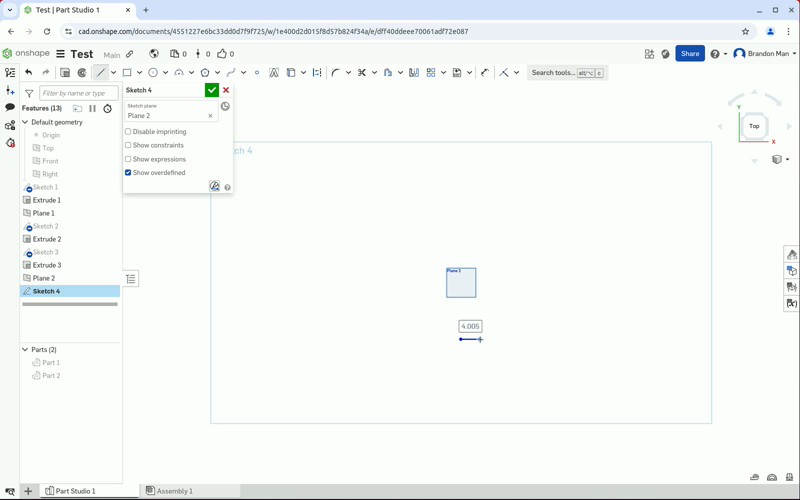
mouse_move(510, 339)
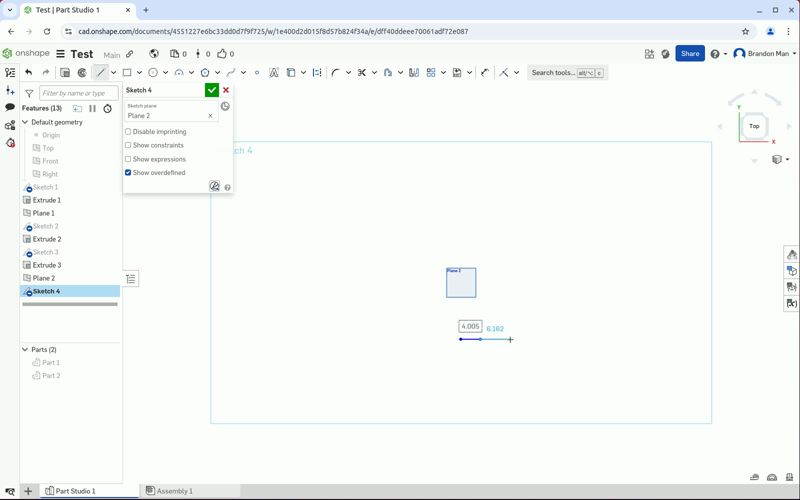
mouse_move(480, 300)
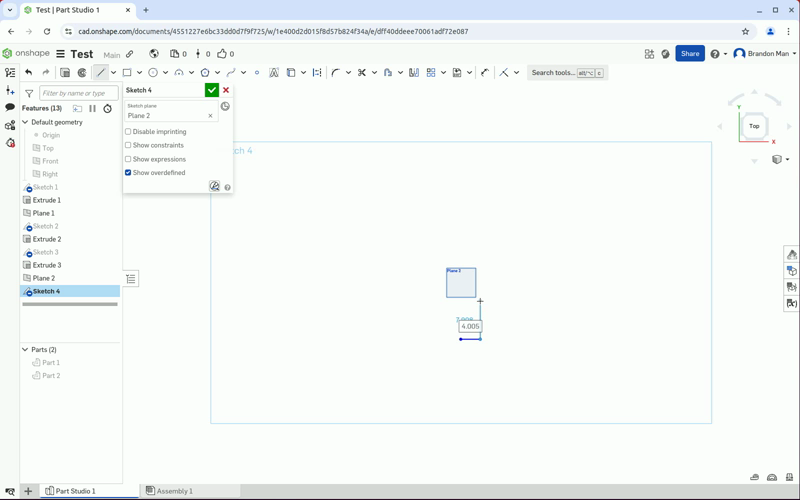
click(480, 300)
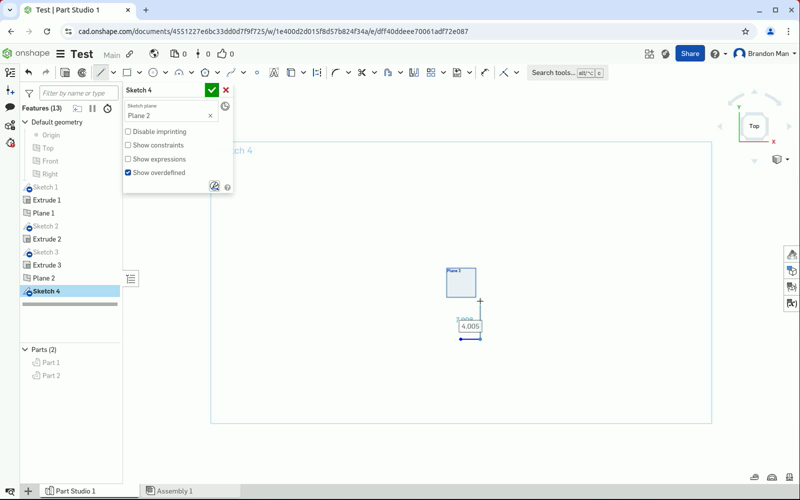
key_up(shift)
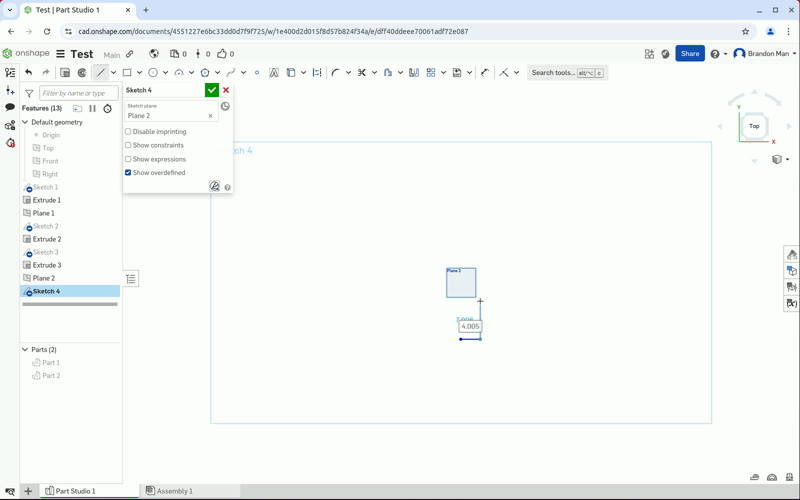
key_down(shift)
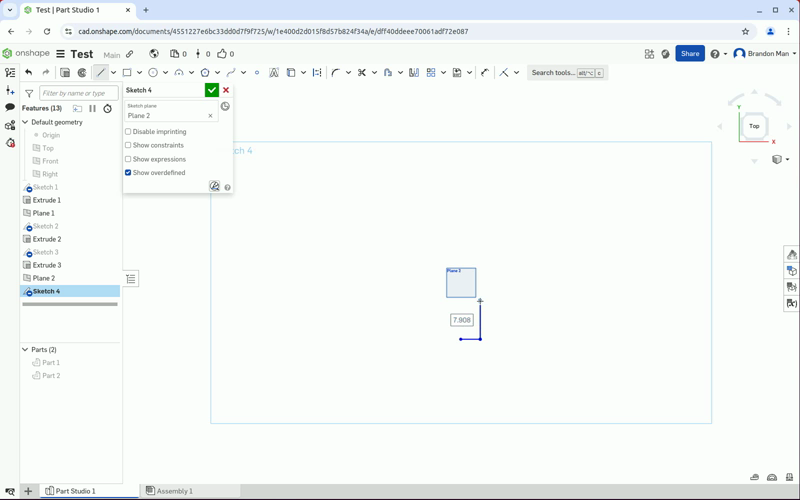
mouse_move(510, 300)
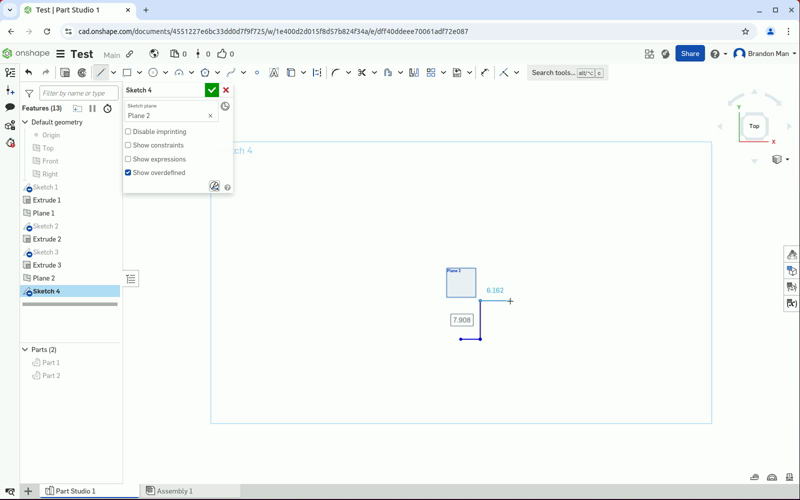
mouse_move(460, 300)
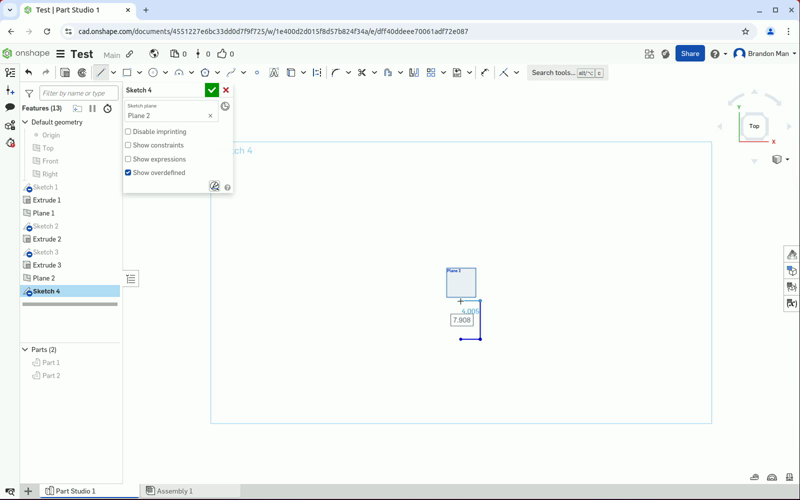
click(460, 300)
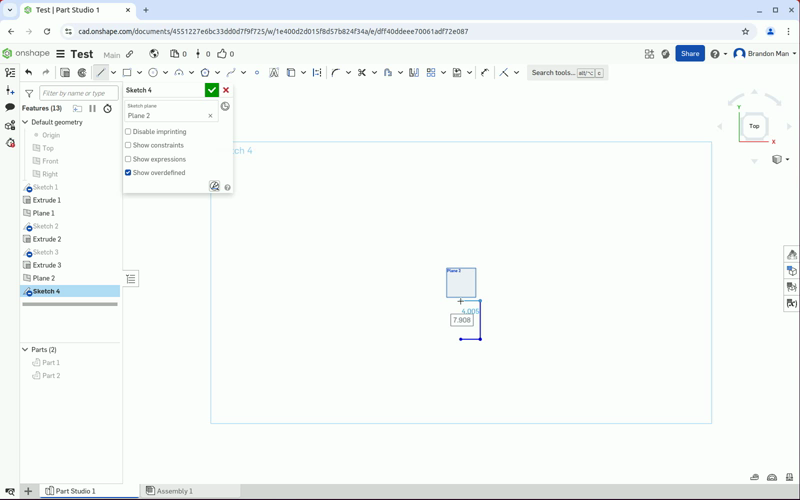
key_up(shift)
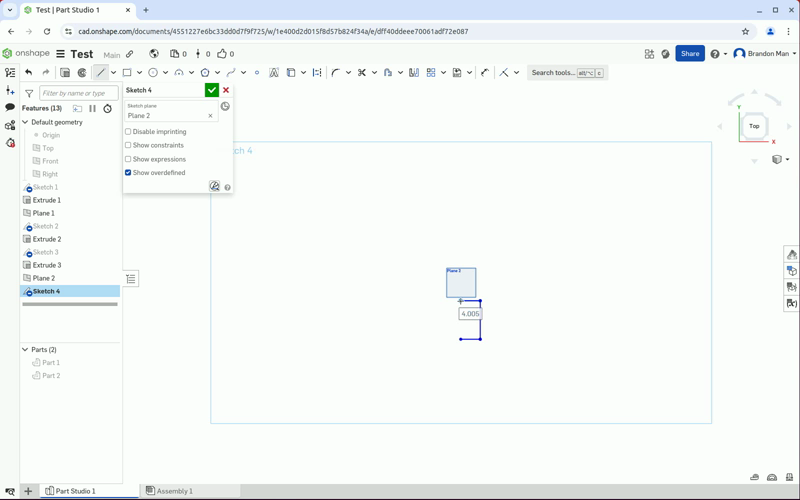
mouse_move(490, 300)
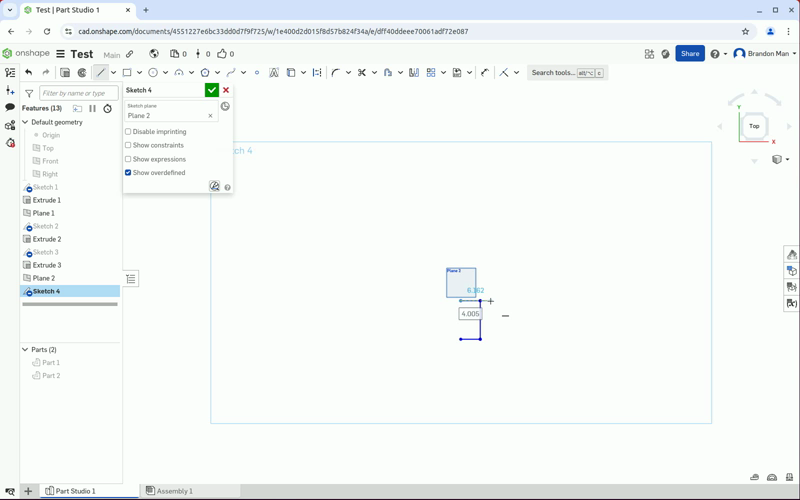
key_down(shift)
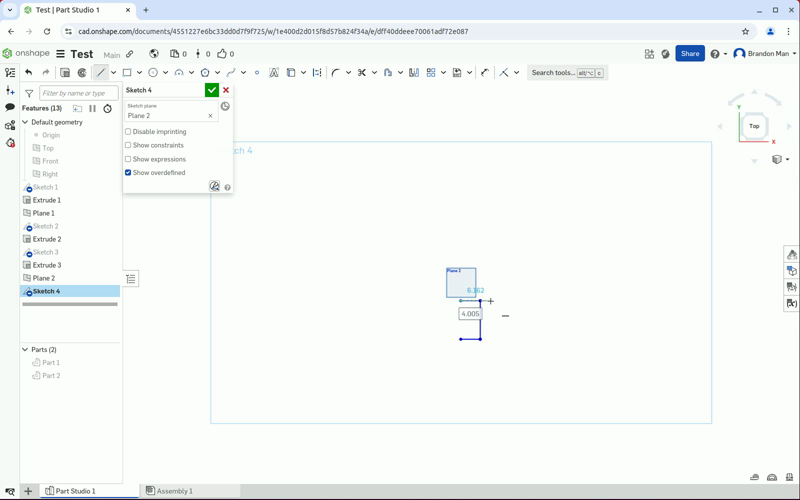
mouse_move(460, 339)
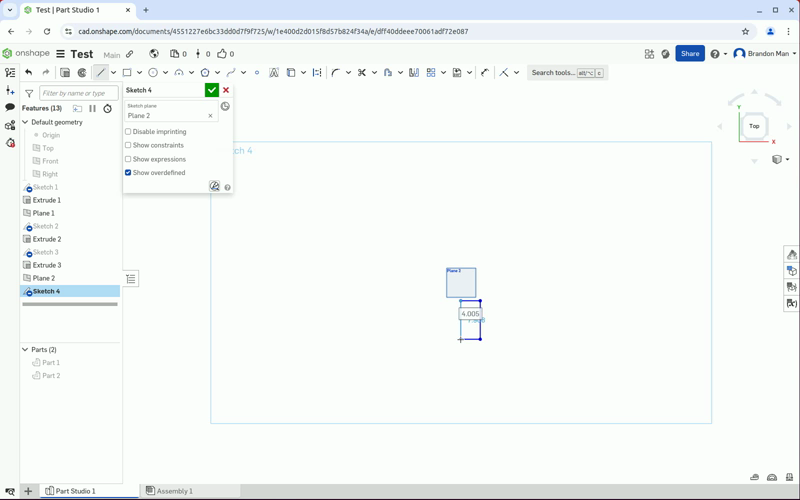
key_up(shift)
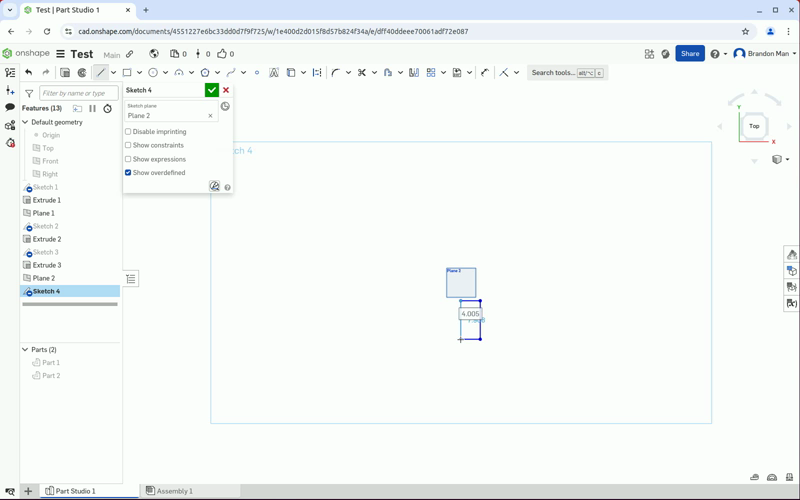
click(460, 339)
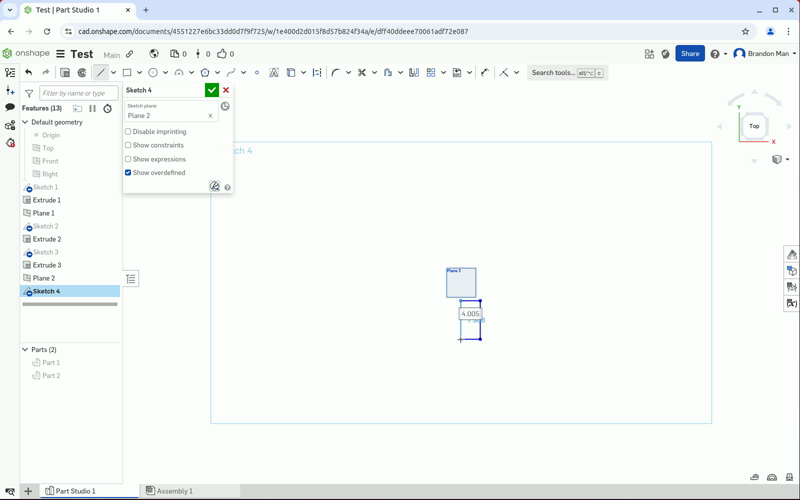
key(esc)
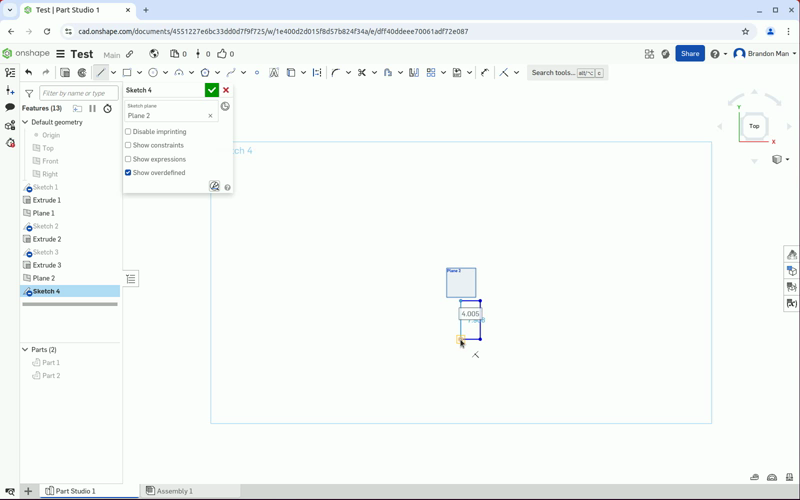
mouse_move(462, 307)
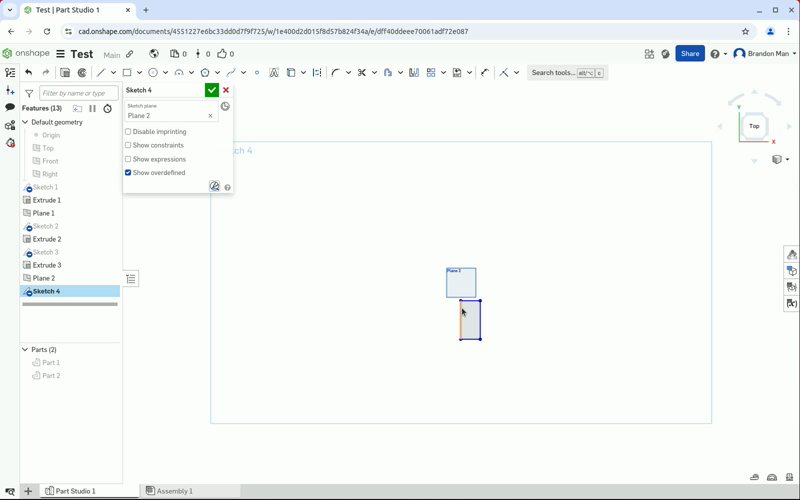
scroll(6)
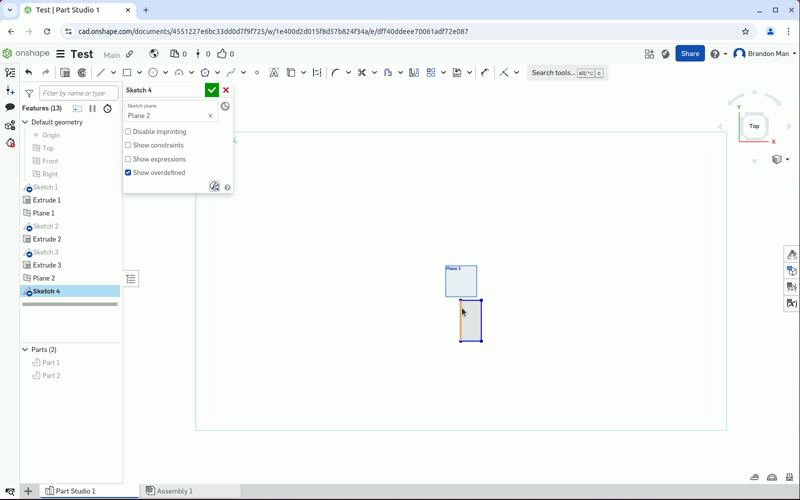
scroll(6)
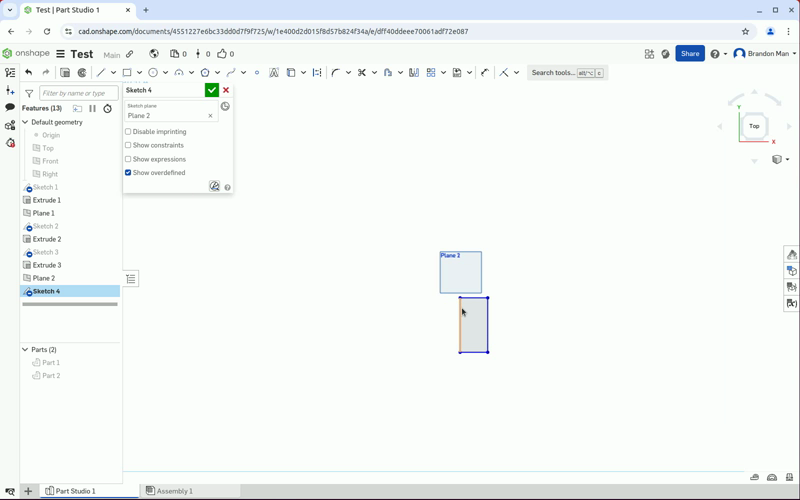
scroll(6)
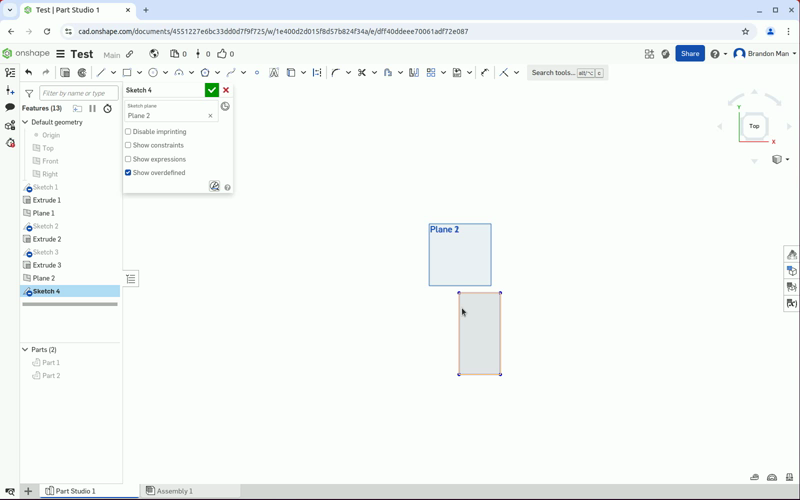
scroll(6)
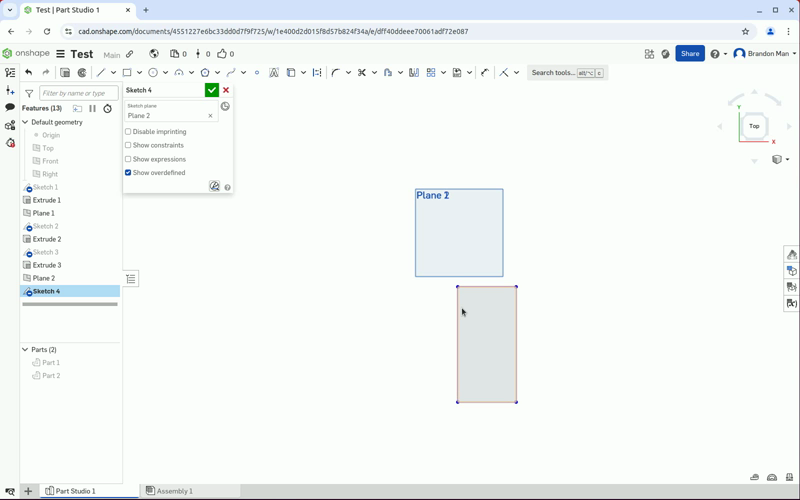
scroll(6)
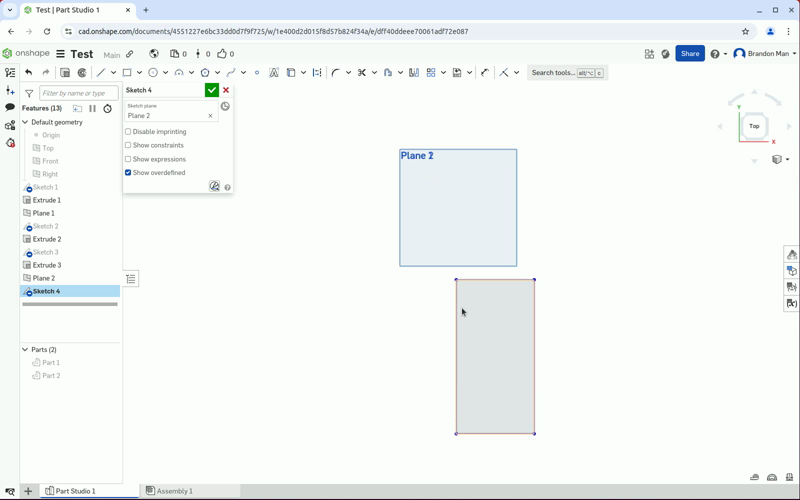
scroll(6)
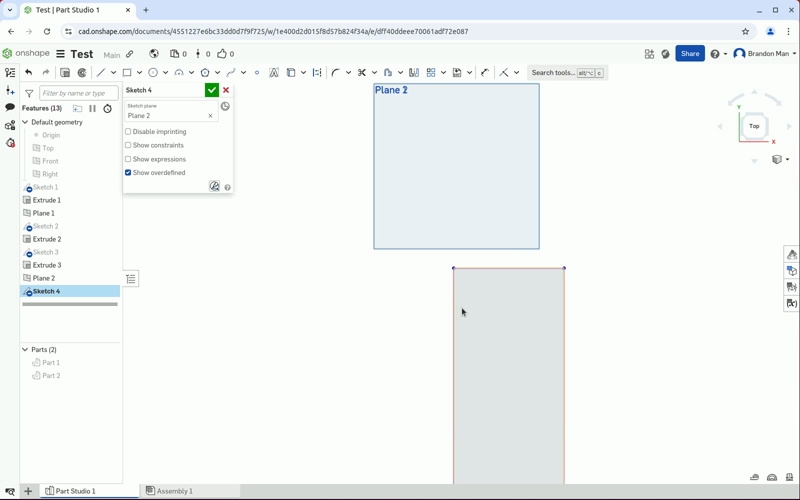
scroll(6)
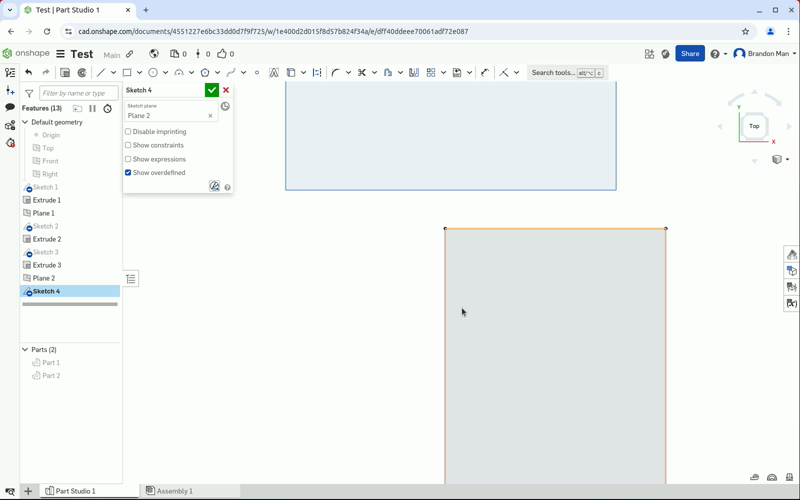
click(462, 307)
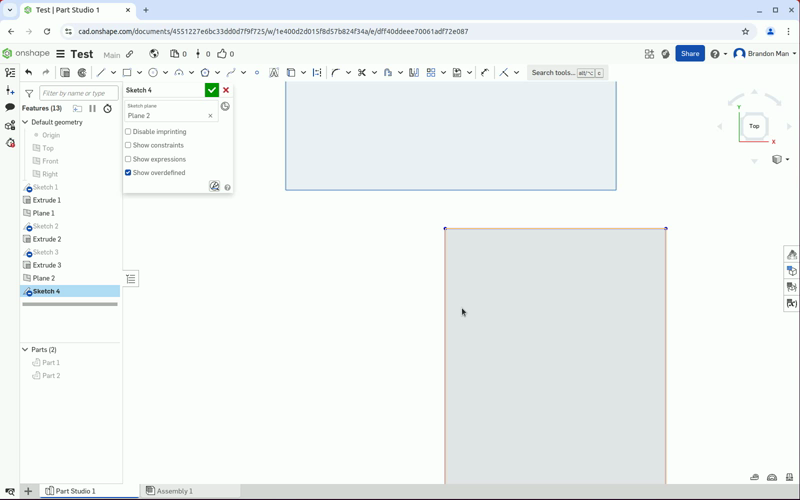
scroll(-6)
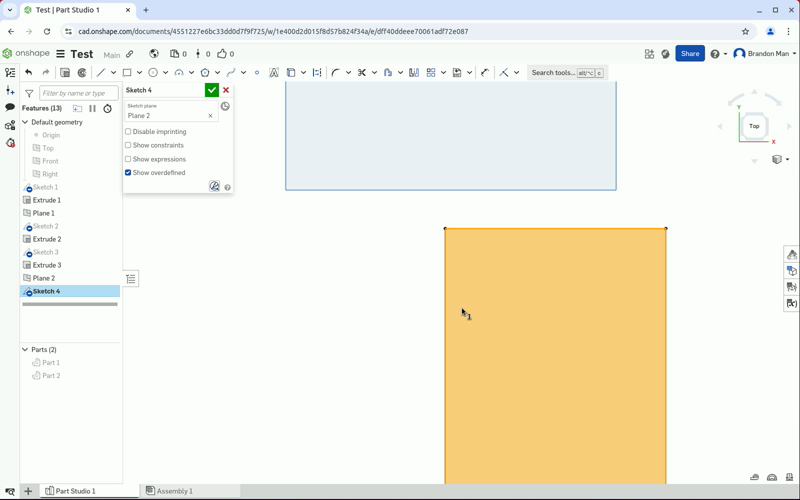
scroll(-6)
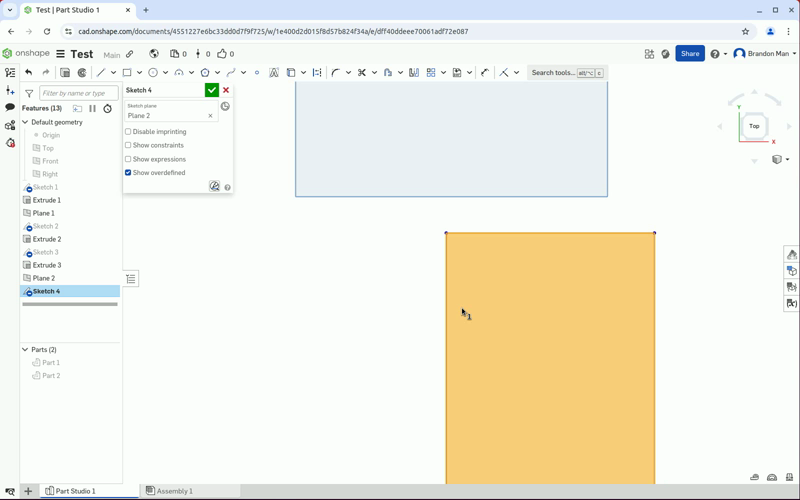
scroll(-6)
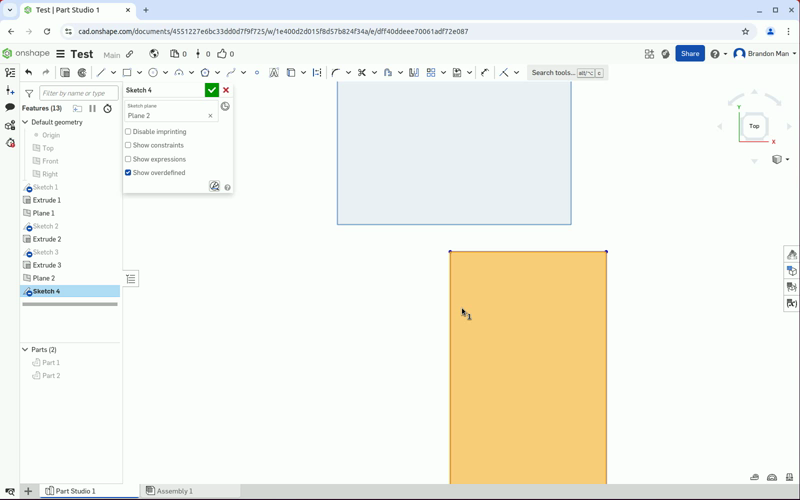
scroll(-6)
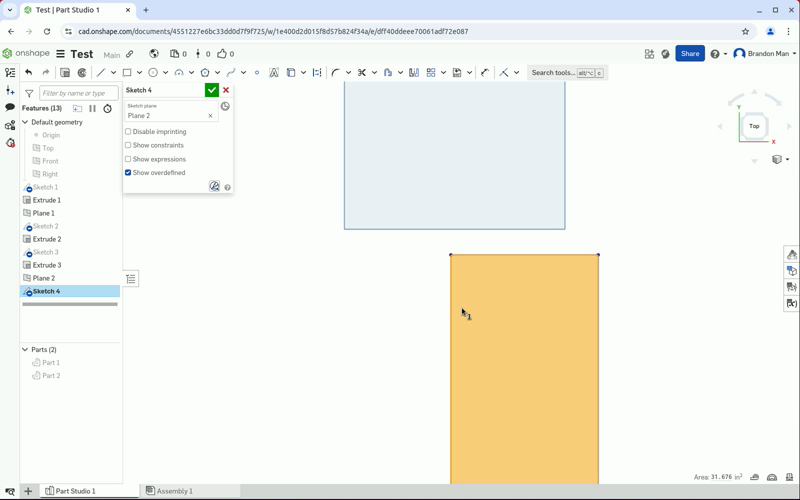
scroll(-6)
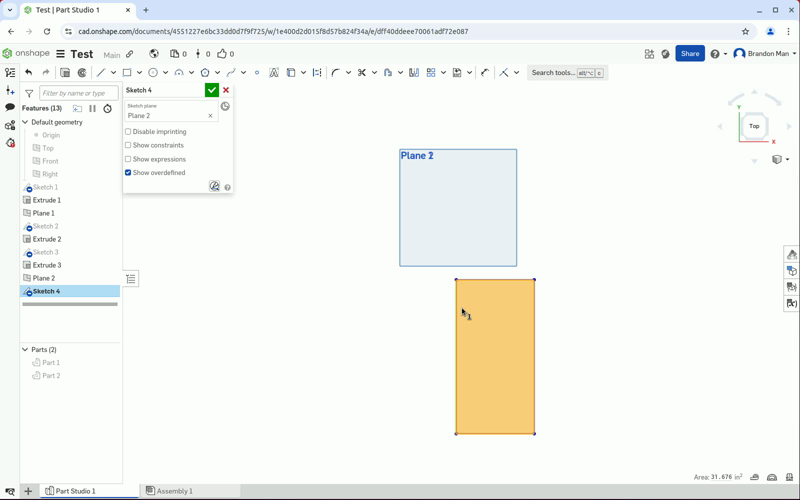
scroll(-6)
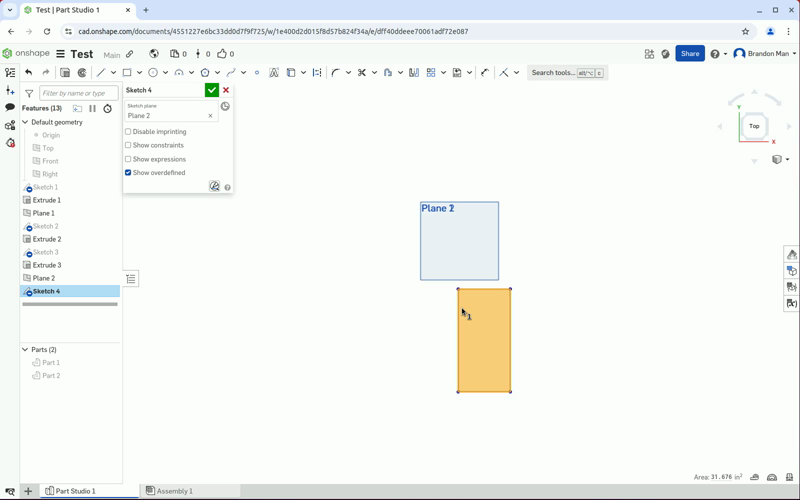
scroll(-6)
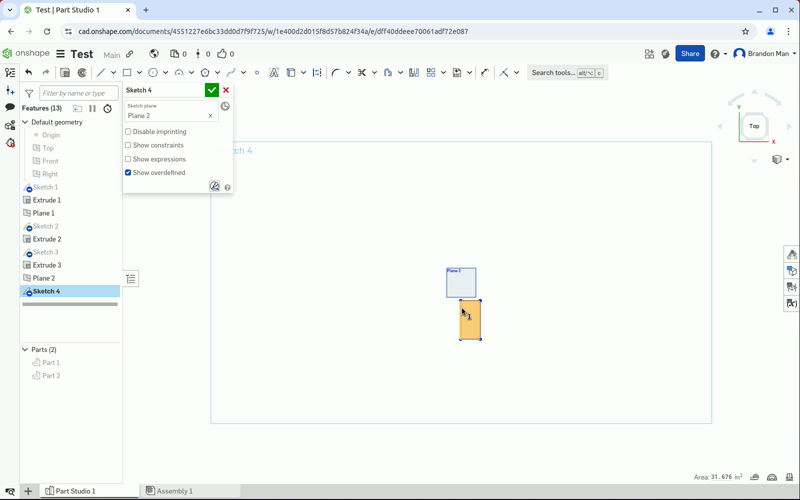
mouse_move(73, 352)
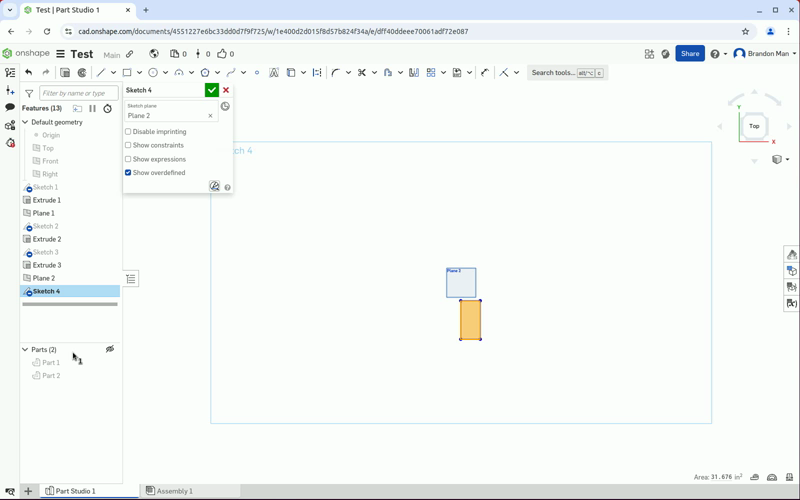
key(shift+y)
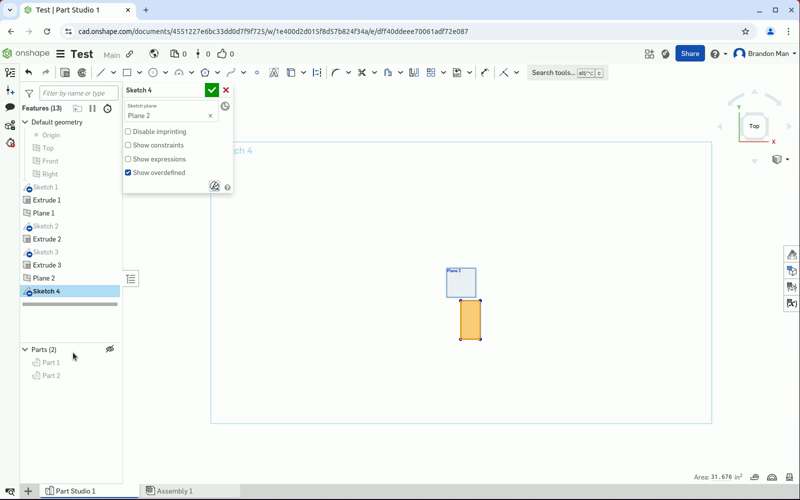
key(shift+e)
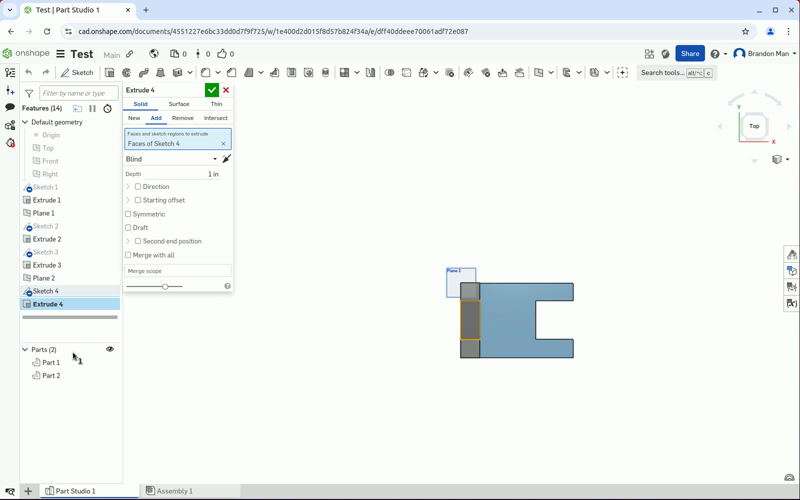
mouse_move(143, 106)
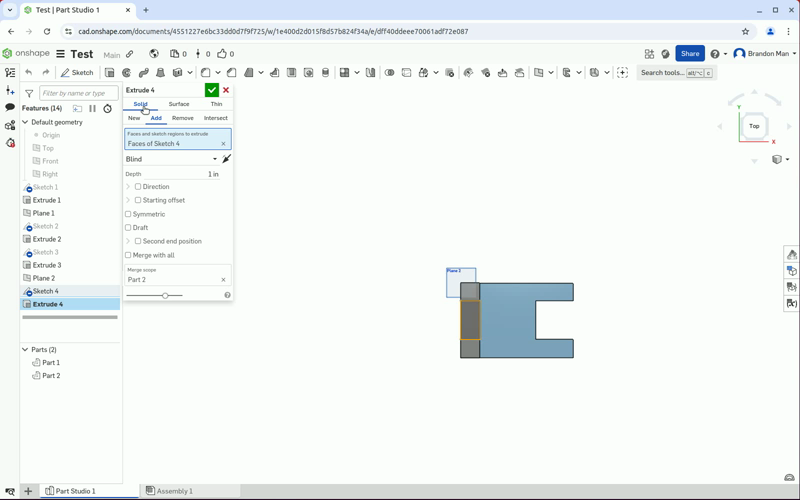
click(143, 106)
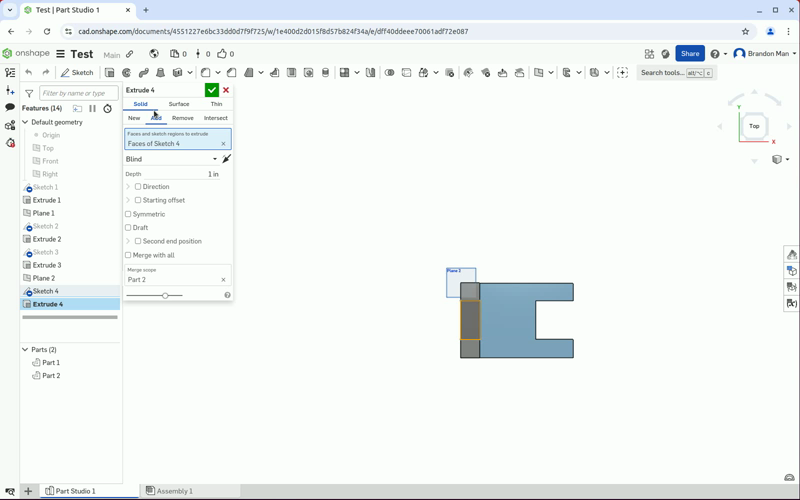
mouse_move(186, 120)
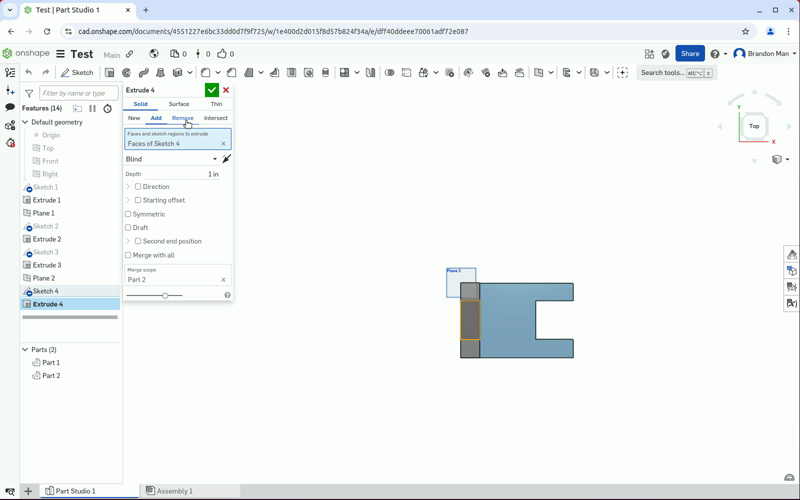
click(186, 120)
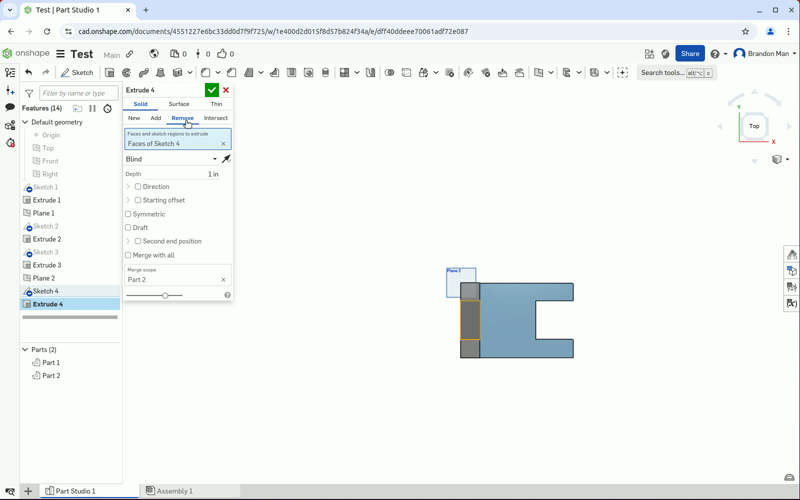
key(tab, 4)
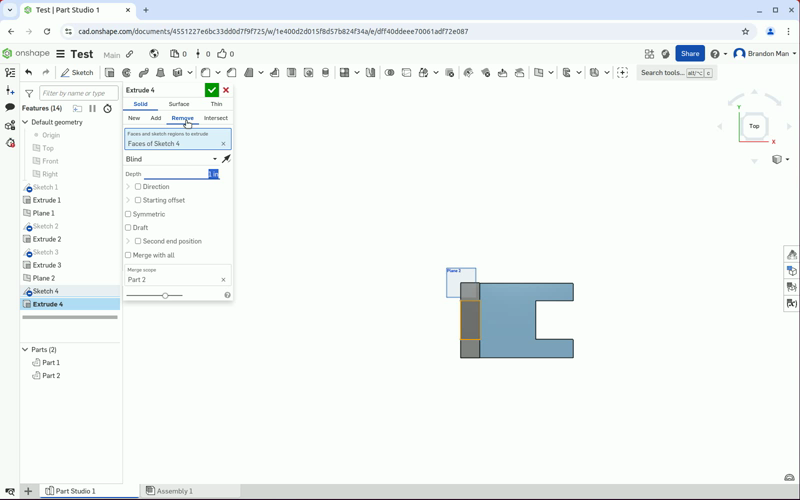
text(3.851)
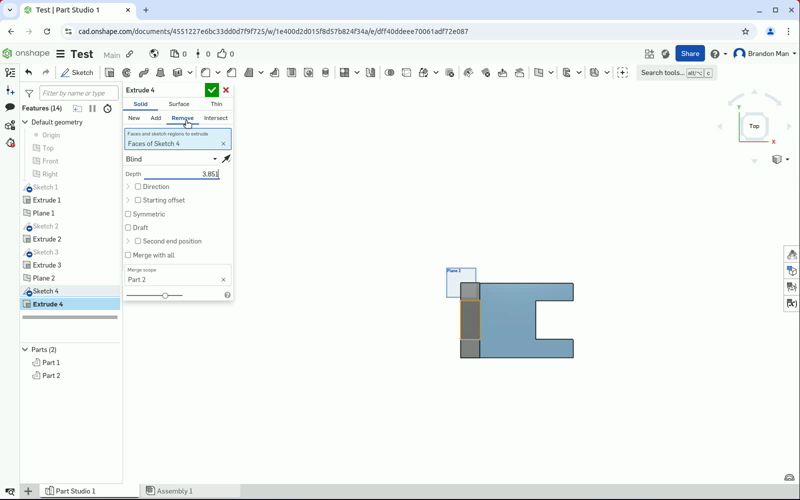
key(tab, 6)
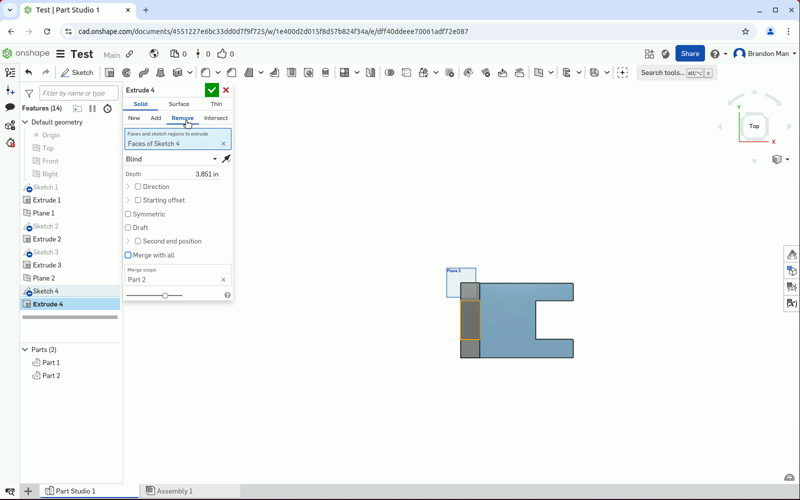
key(space)
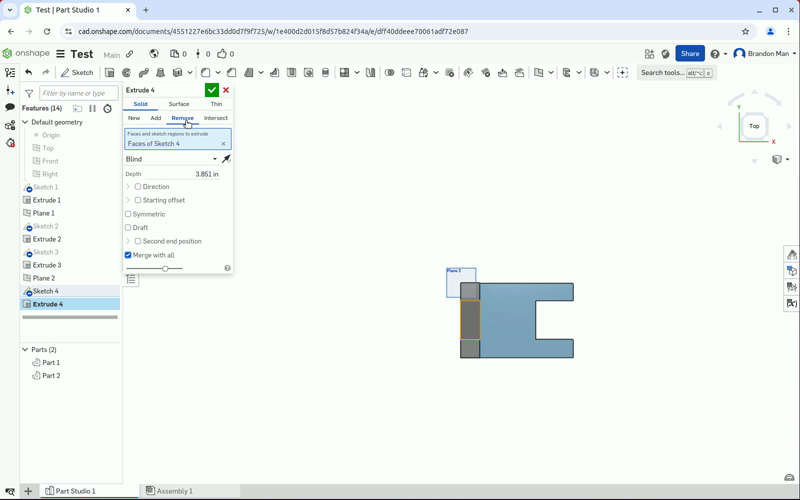
key(enter)
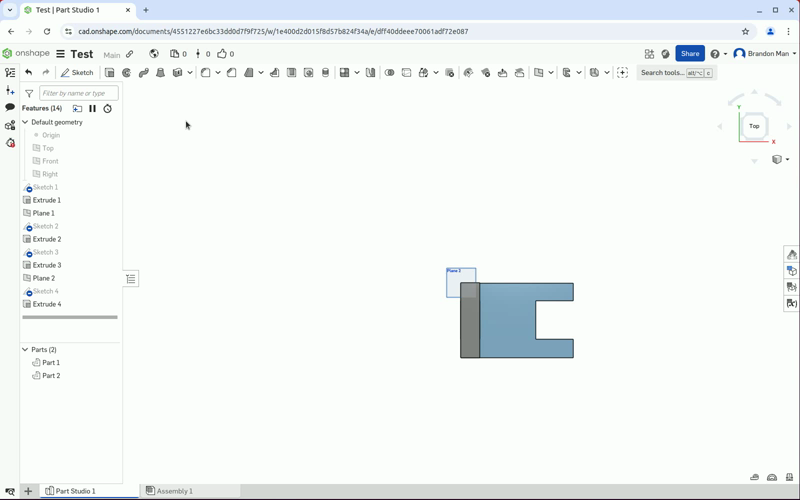
key(shift+h)
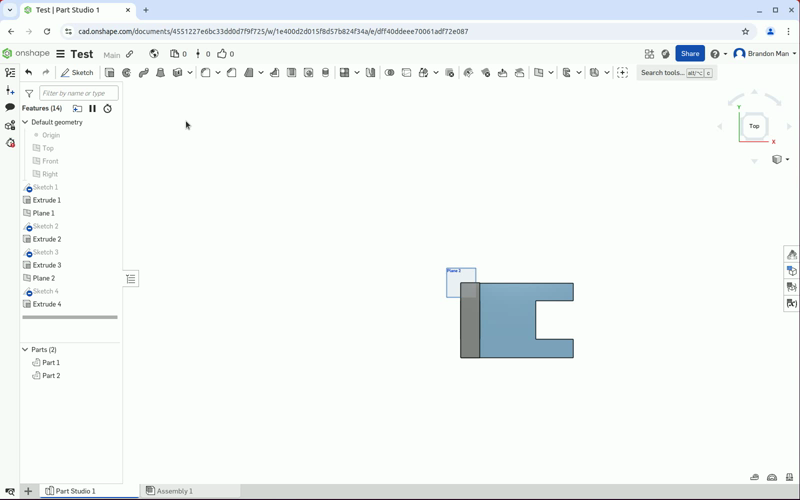
key(shift+h)
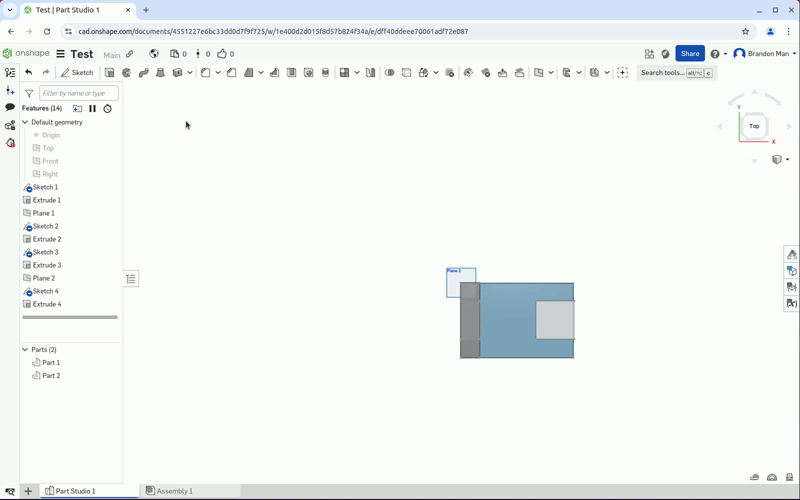
key(shift+7)
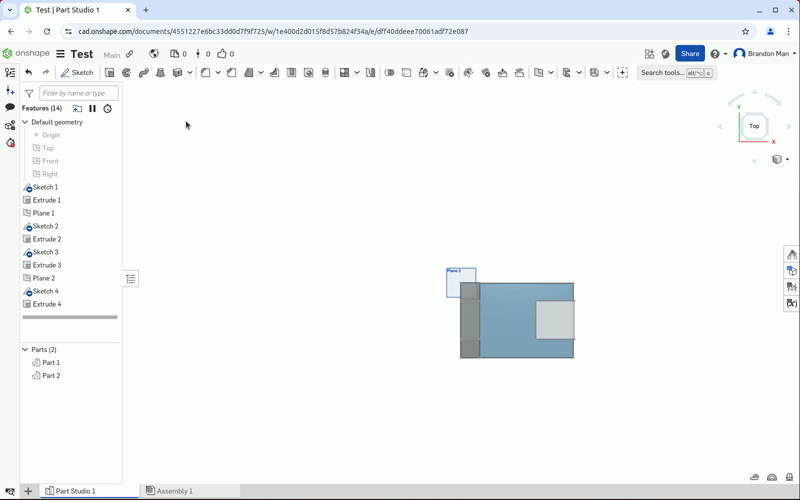
key(up, 3)
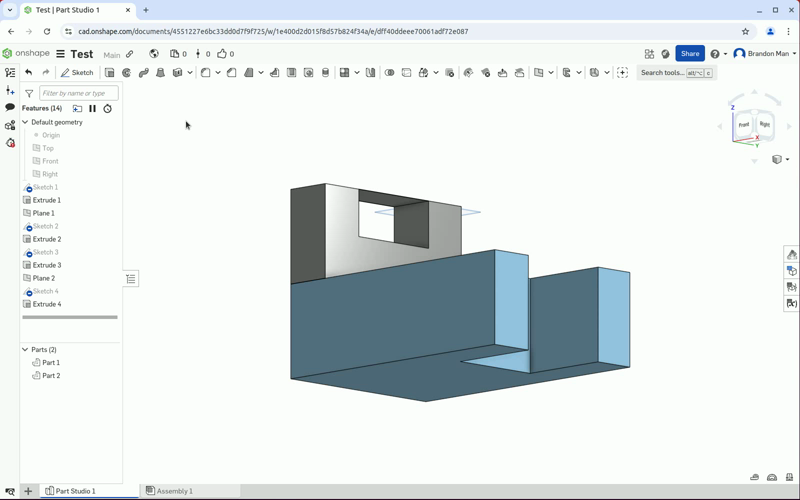
key(left, 3)
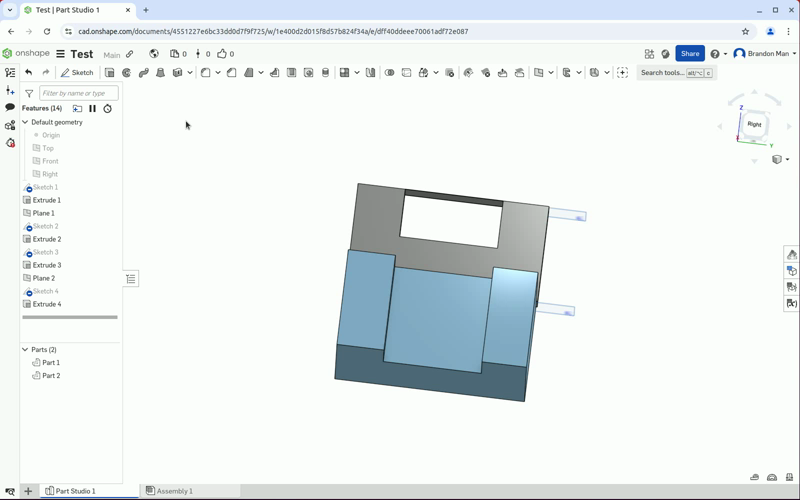
key(right, 3)
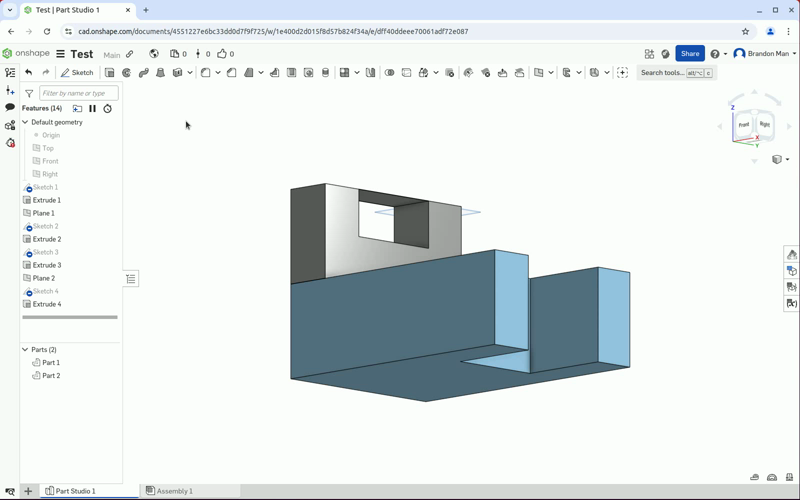
key(down, 3)
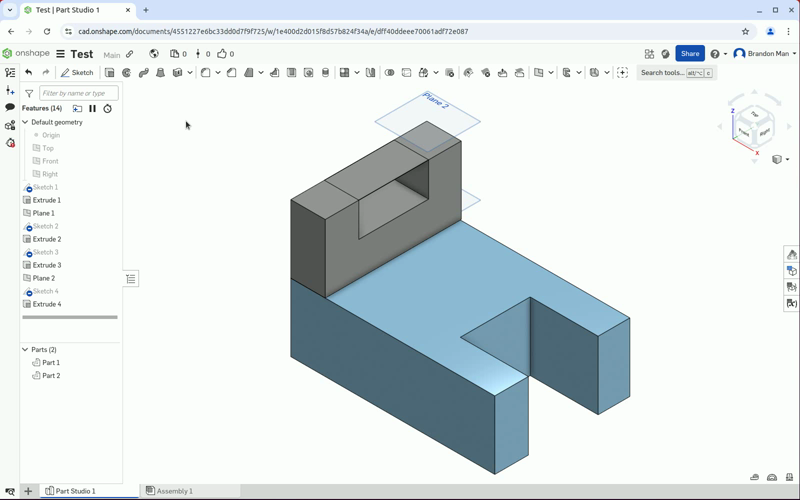
mouse_move(73, 189)
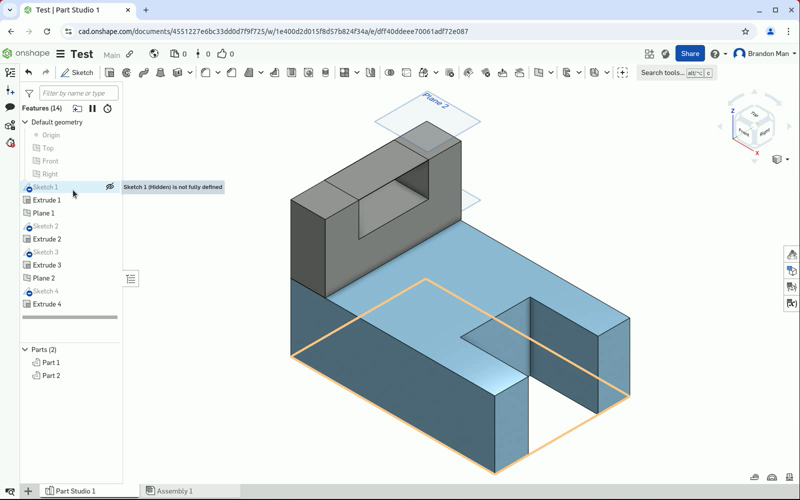
click(73, 189)